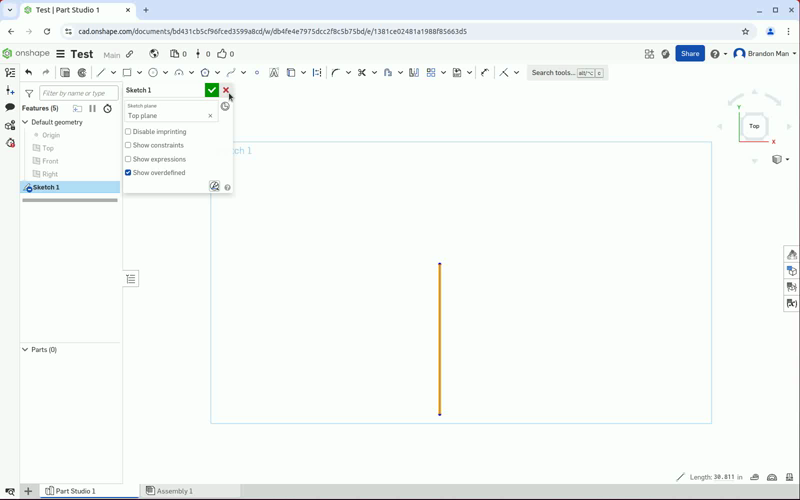
key(shift+h)
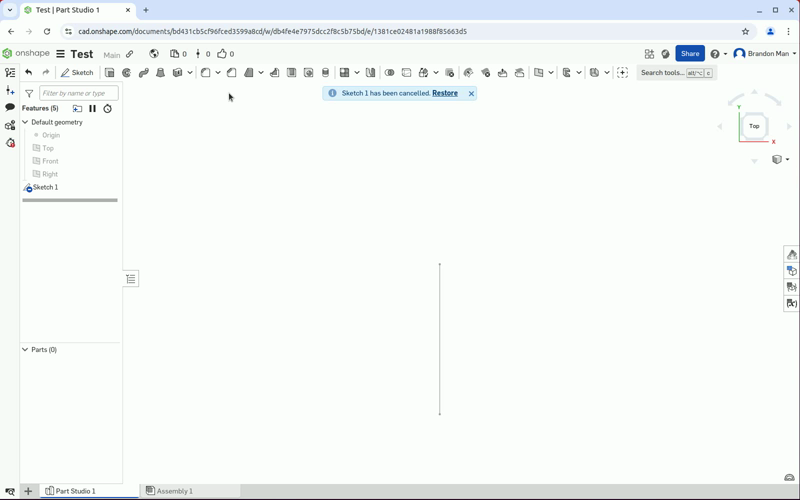
mouse_move(73, 352)
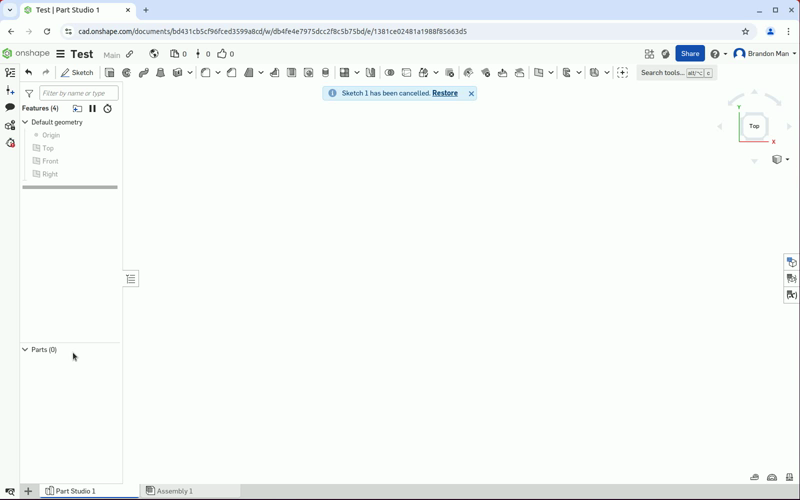
key(y)
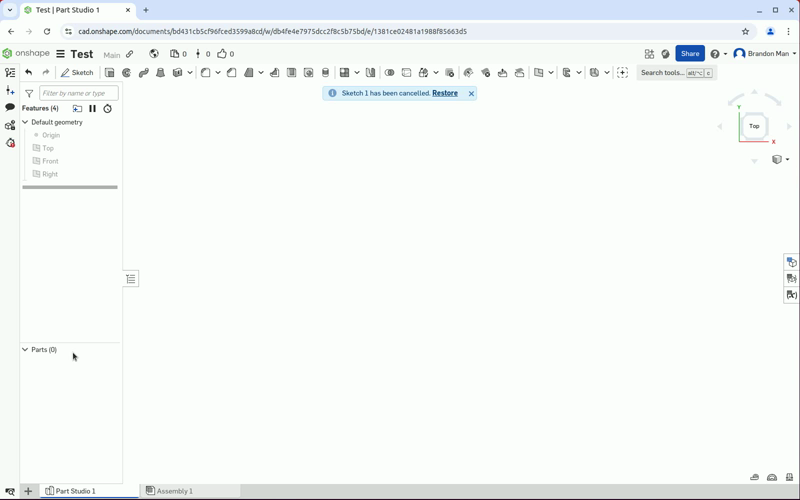
key(shift+p)
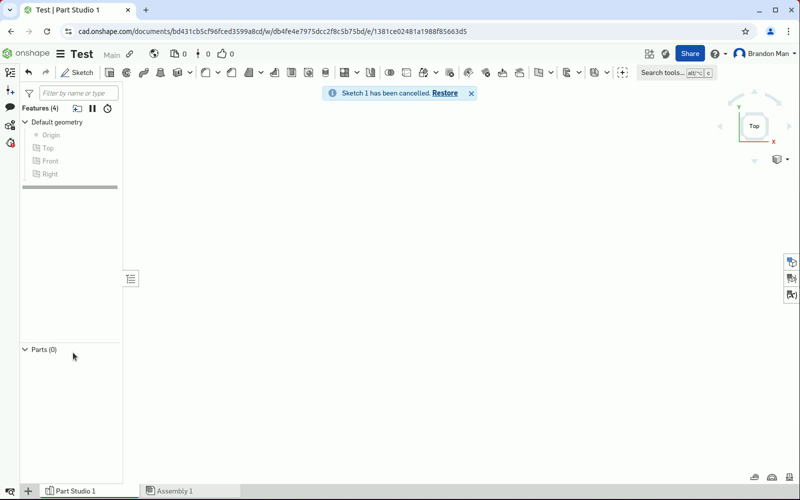
key(space)
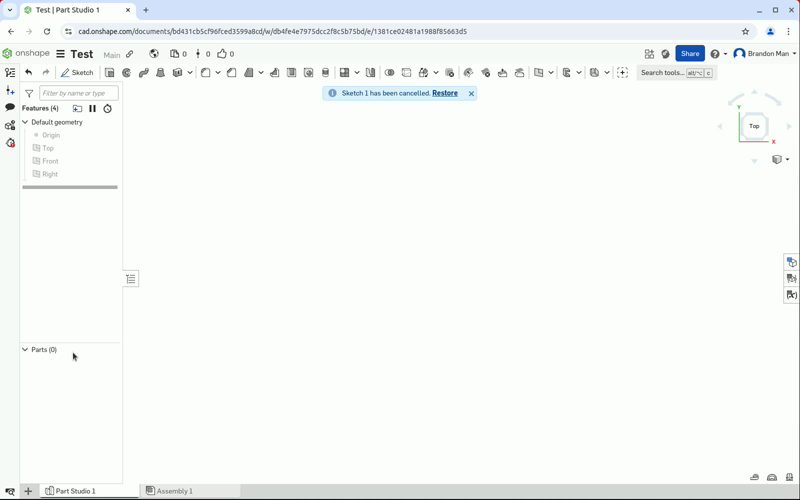
key_down(shift)
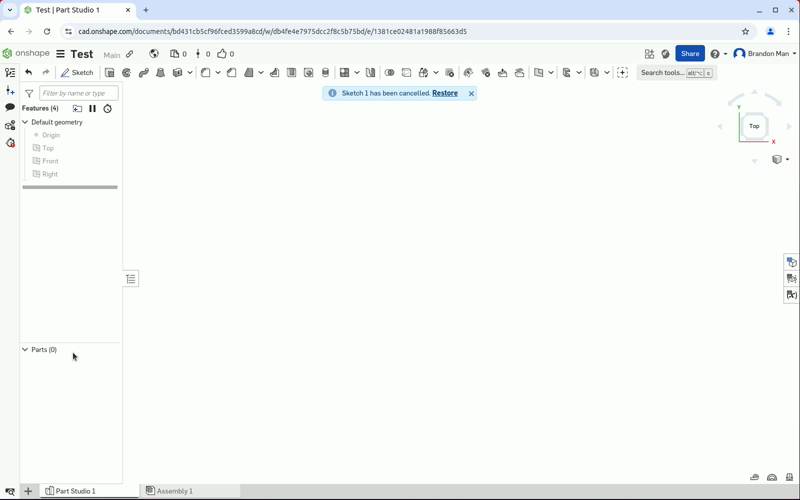
key(up)
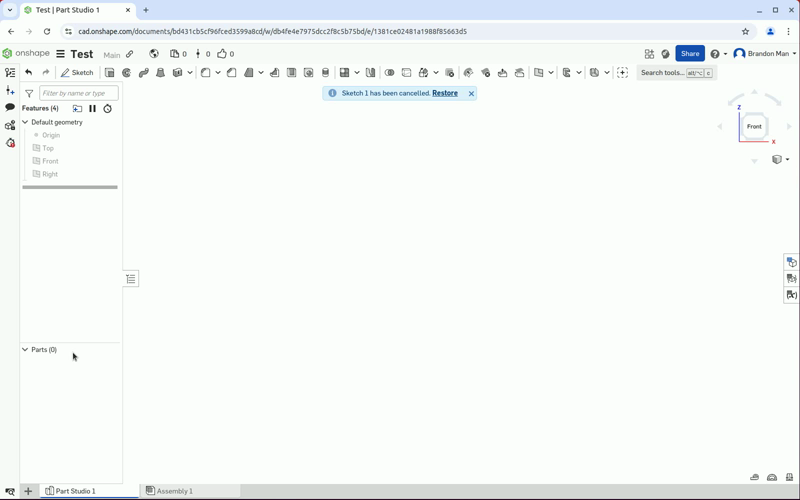
key_up(shift)
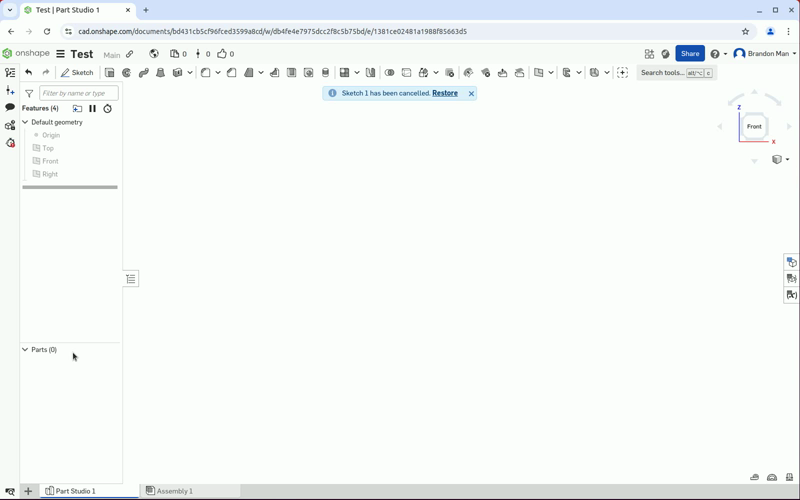
mouse_move(73, 352)
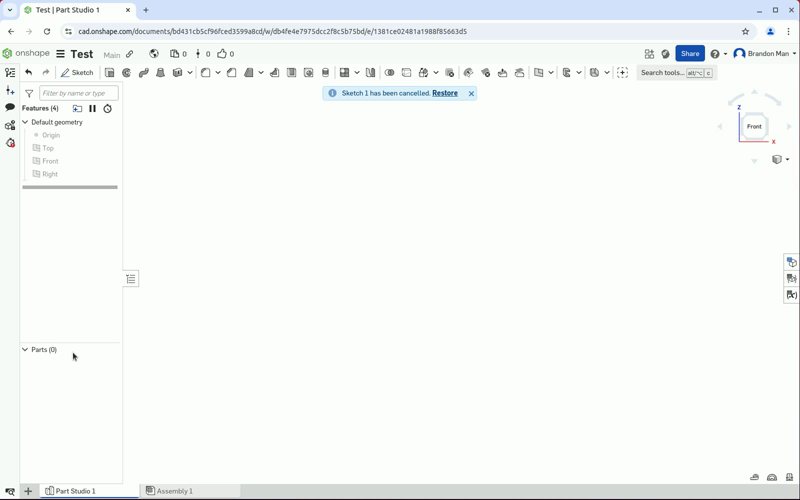
key(shift+y)
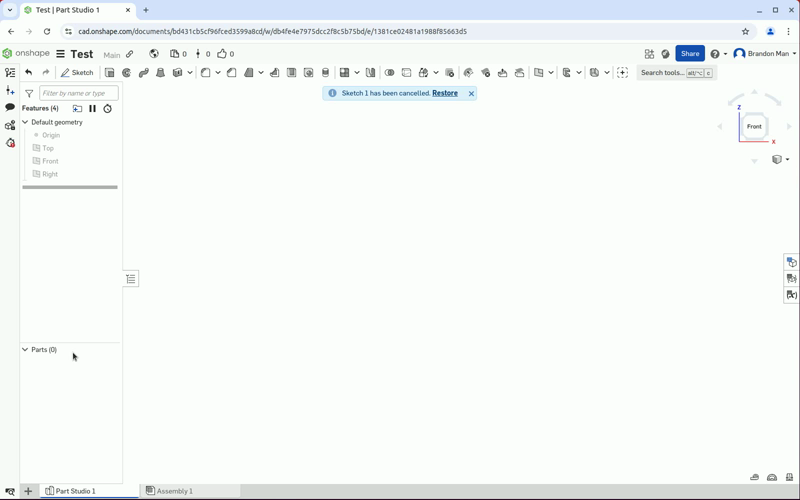
key(shift+s)
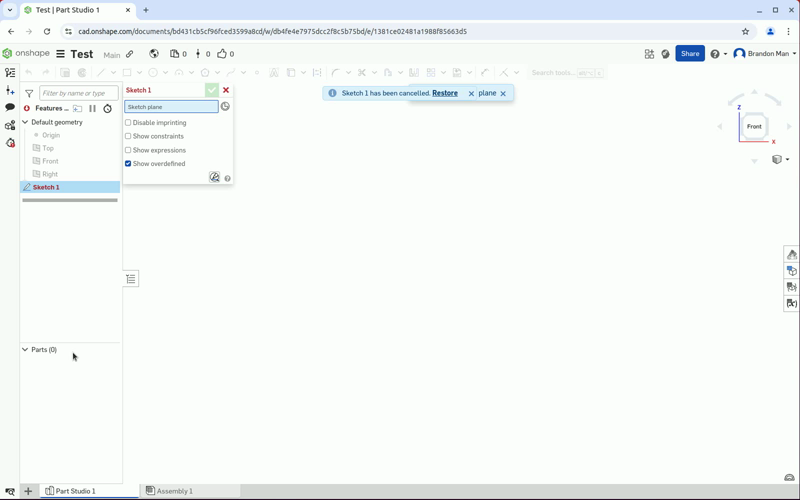
mouse_move(73, 163)
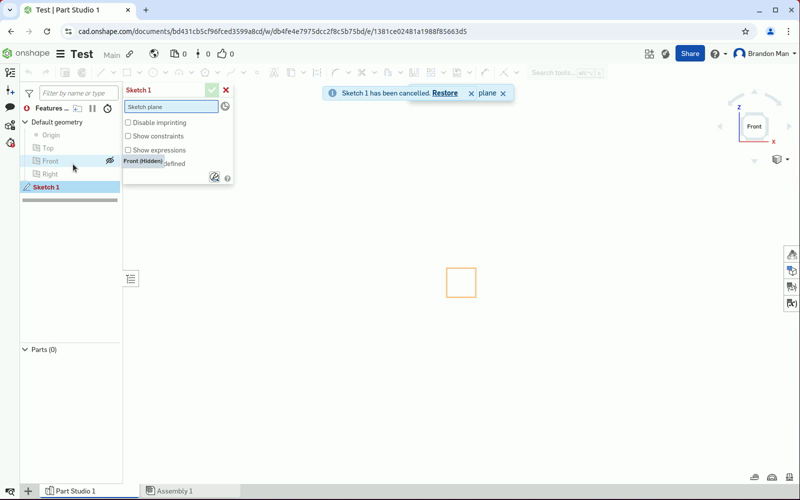
click(73, 163)
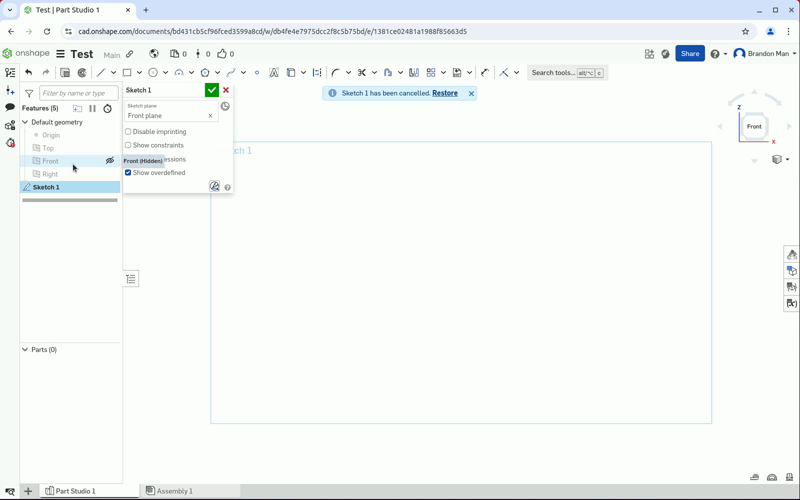
mouse_move(73, 352)
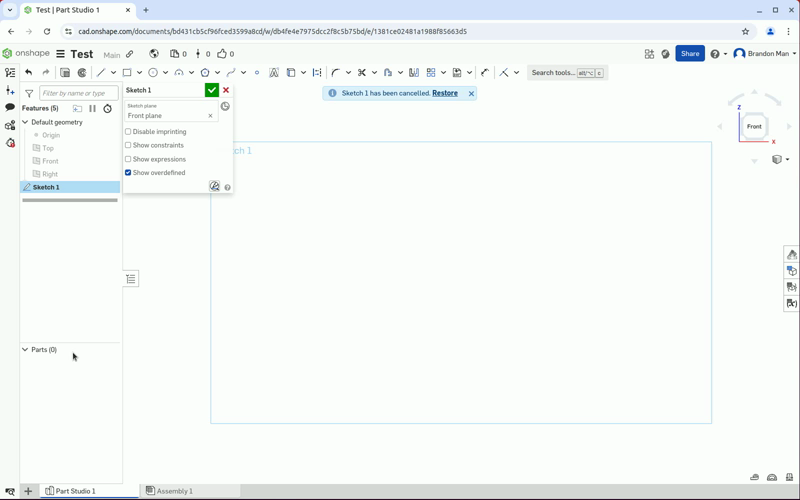
key(y)
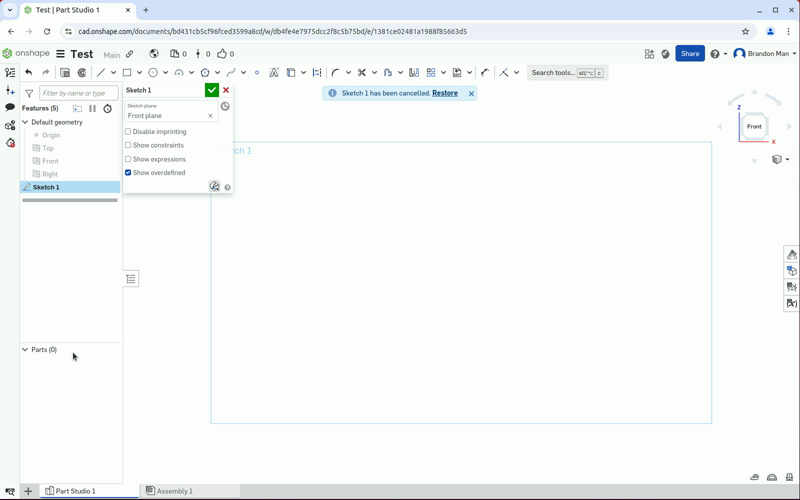
key(c)
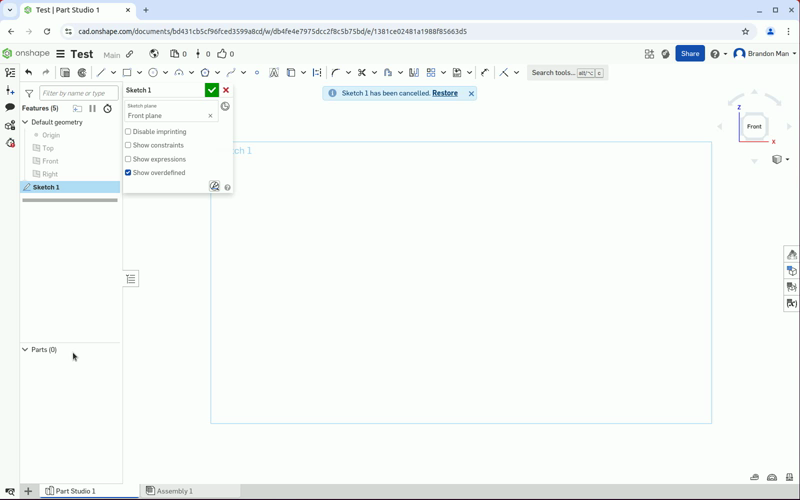
key_down(shift)
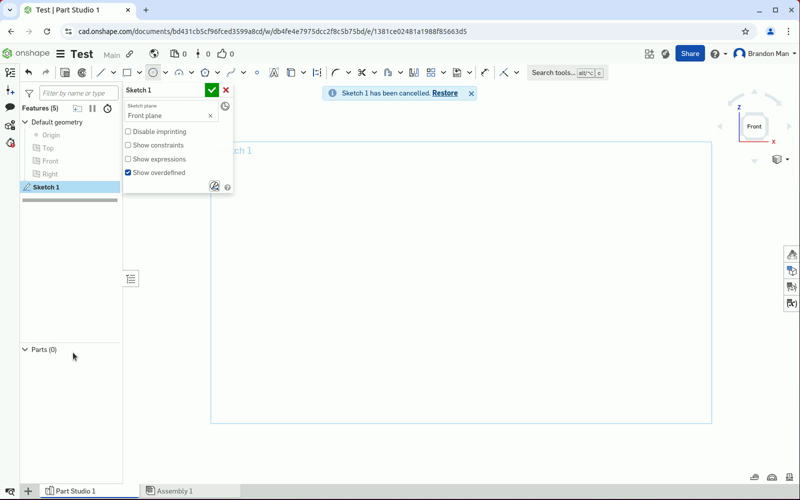
mouse_move(461, 282)
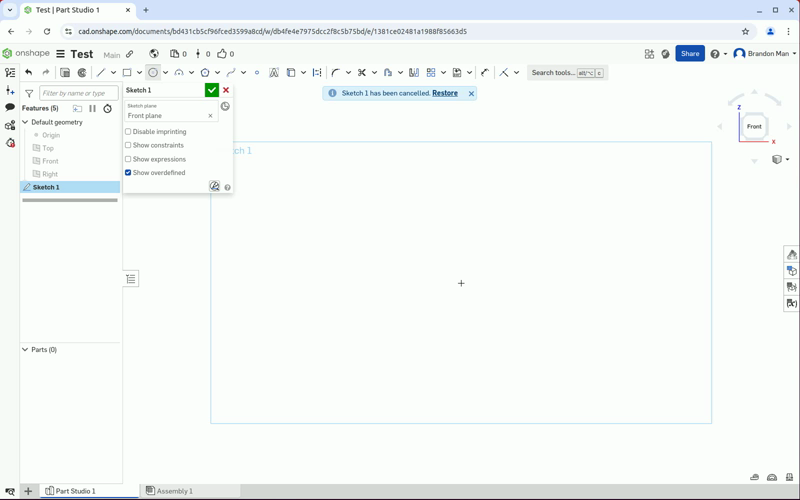
click(461, 282)
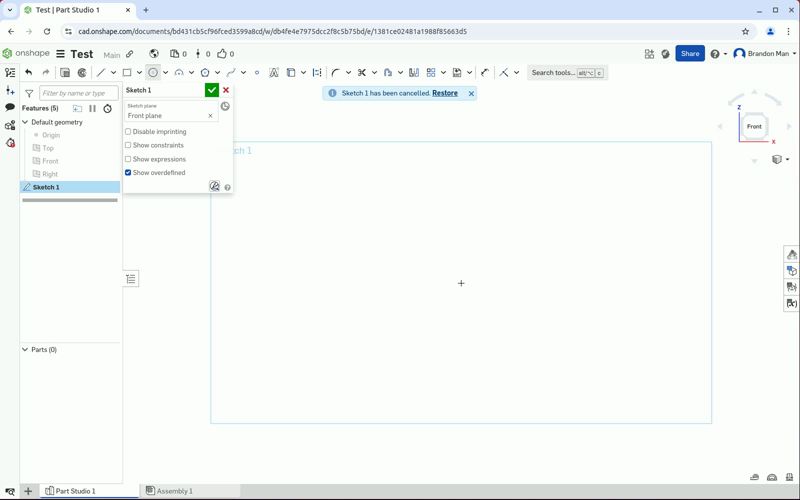
key_up(shift)
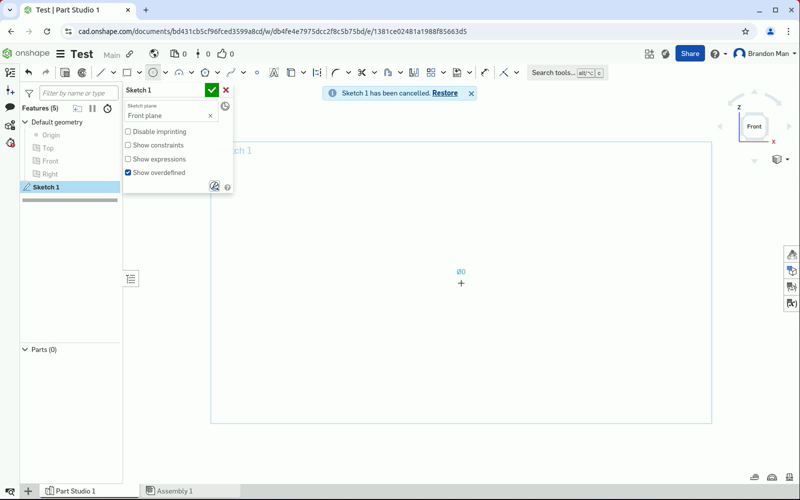
mouse_move(463, 282)
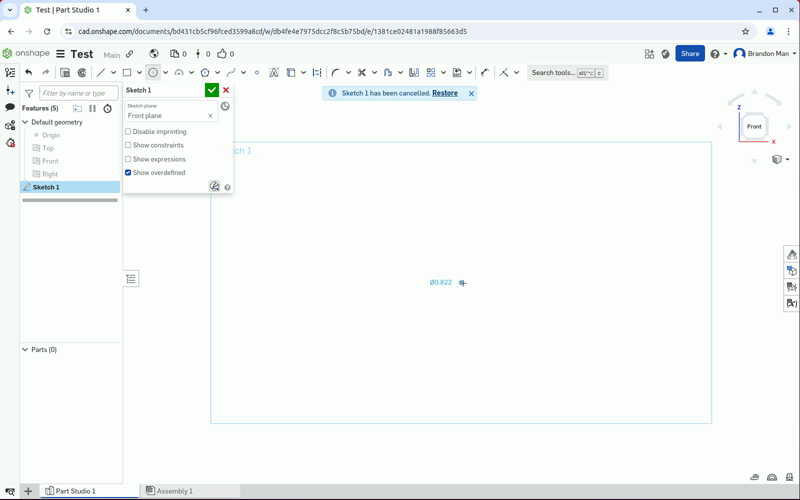
scroll(6)
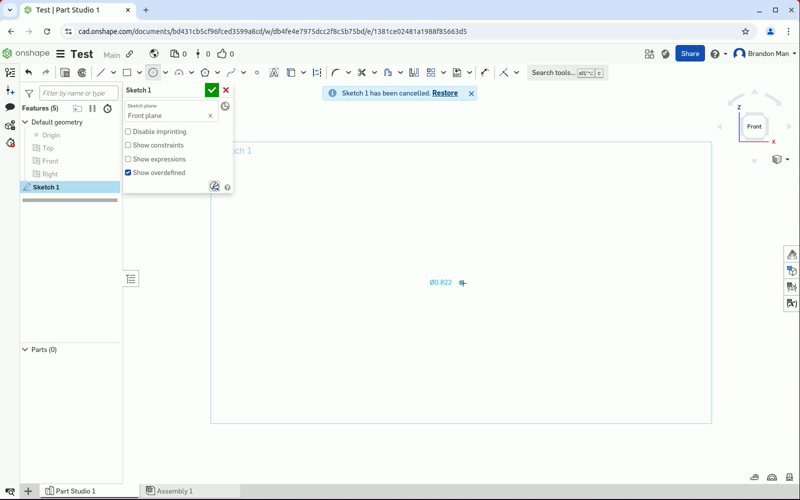
scroll(6)
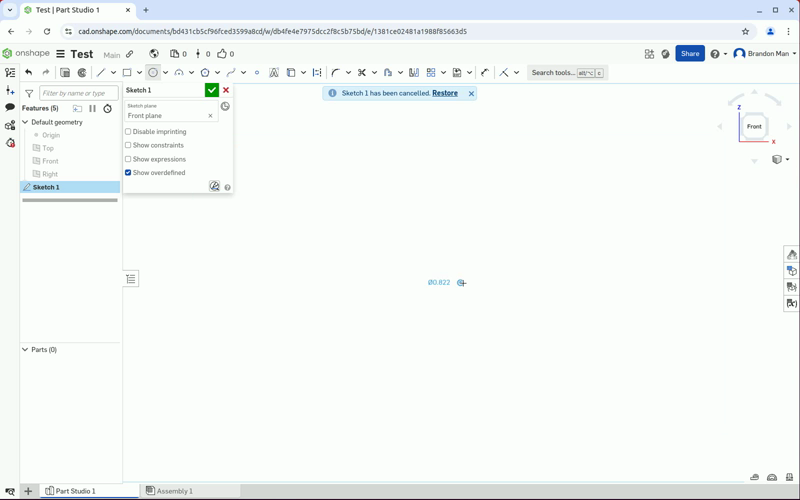
scroll(6)
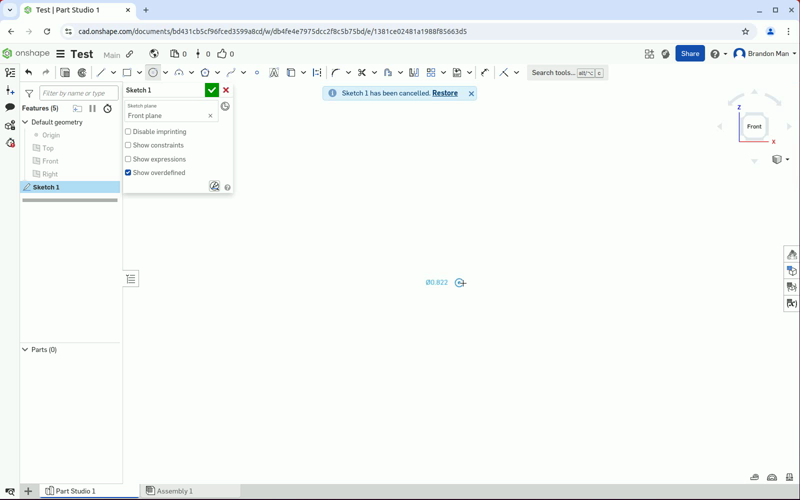
scroll(6)
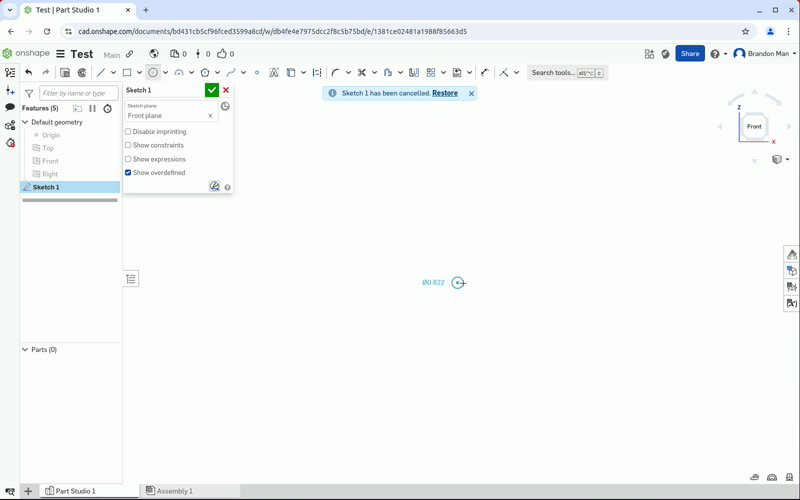
scroll(6)
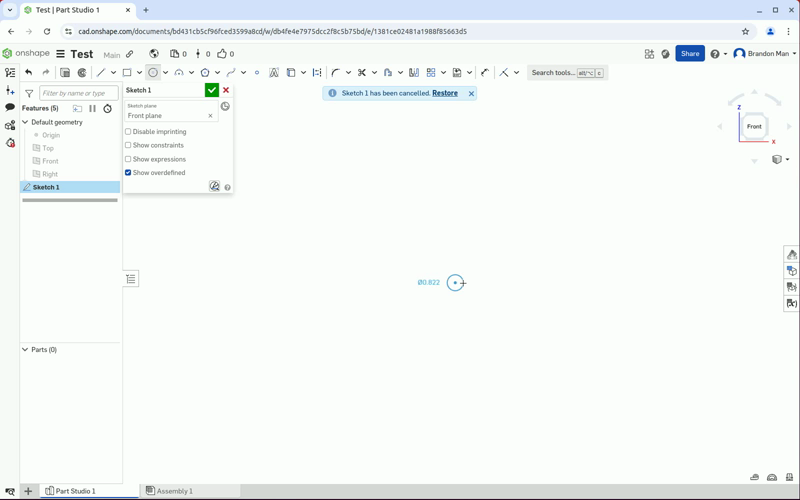
scroll(6)
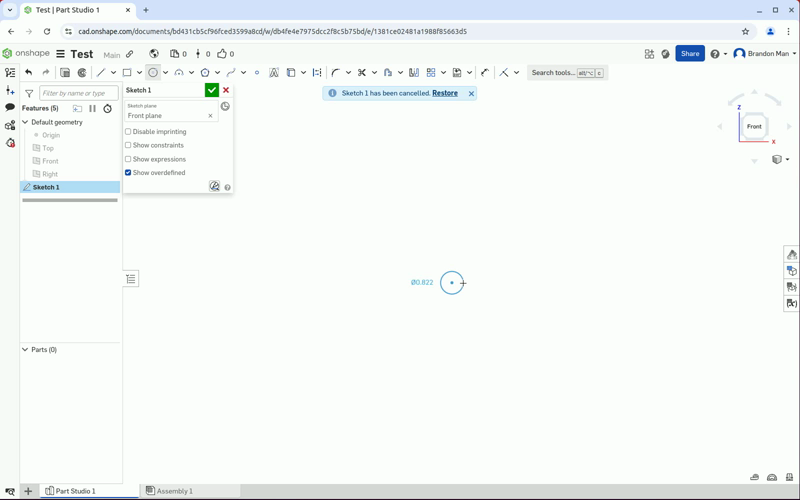
scroll(6)
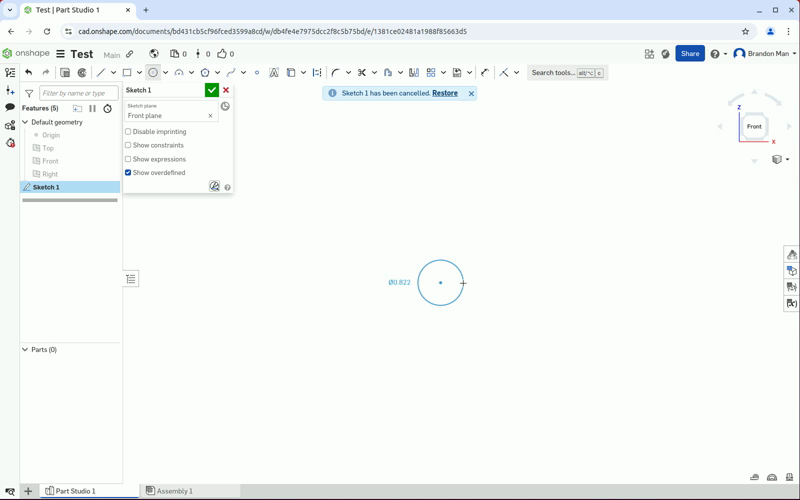
click(463, 282)
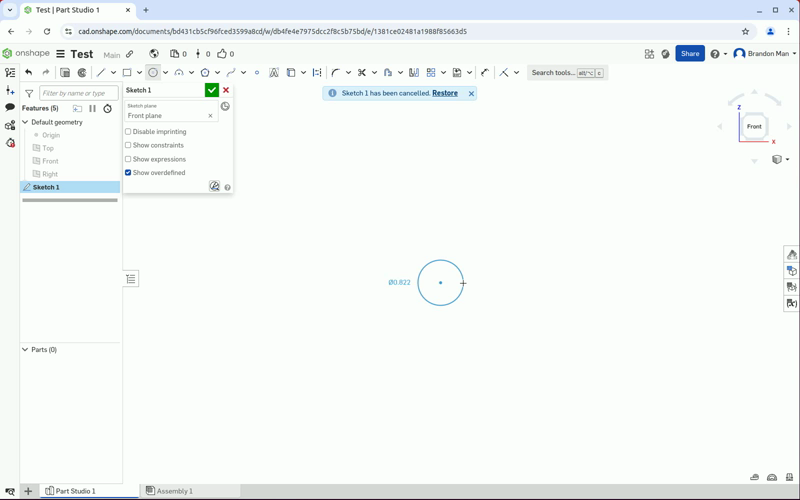
scroll(-6)
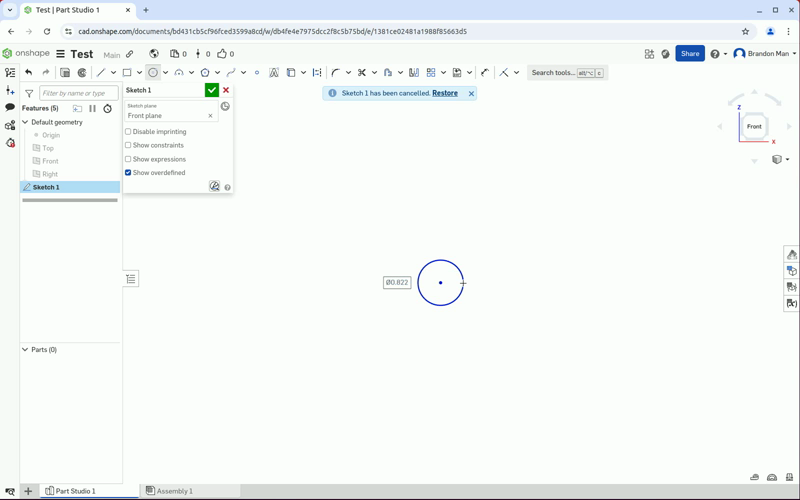
scroll(-6)
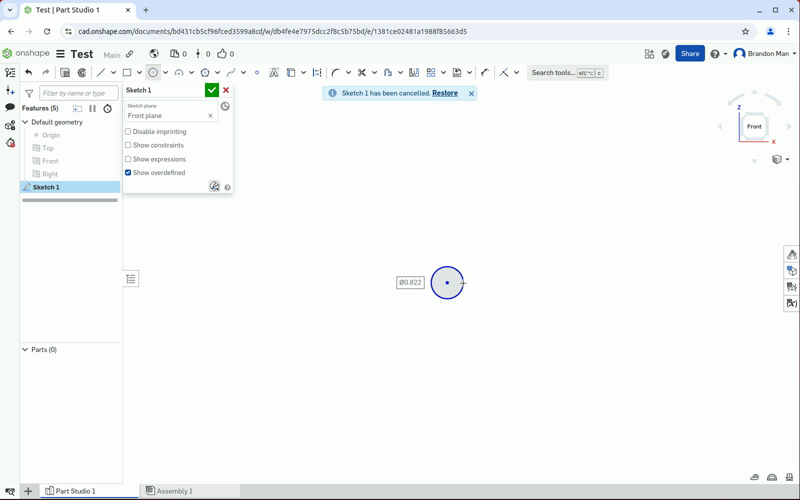
scroll(-6)
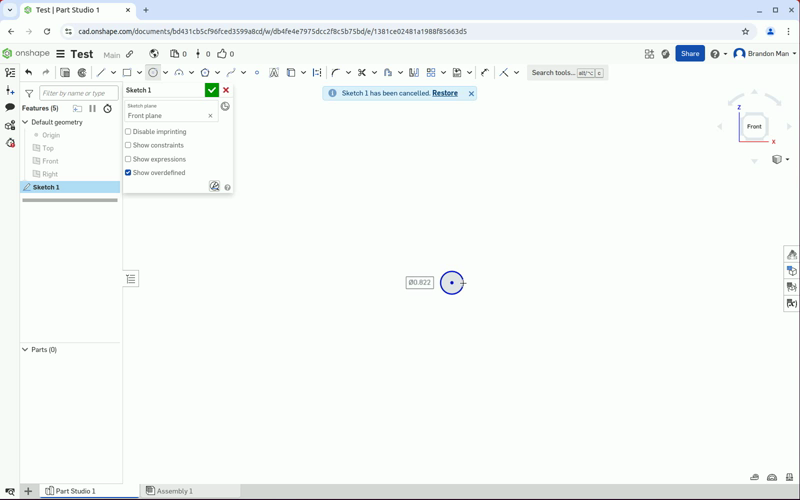
scroll(-6)
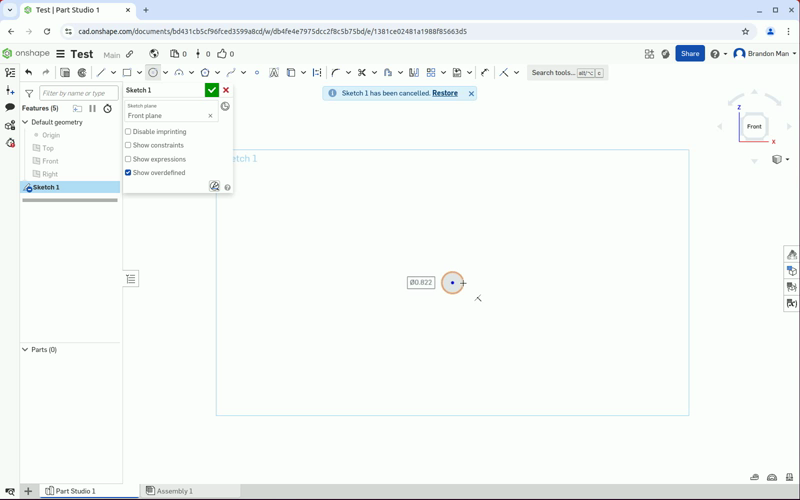
scroll(-6)
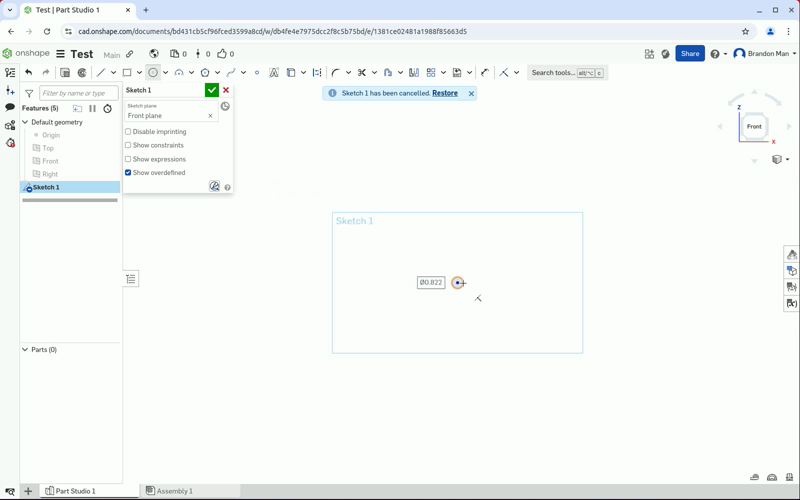
scroll(-6)
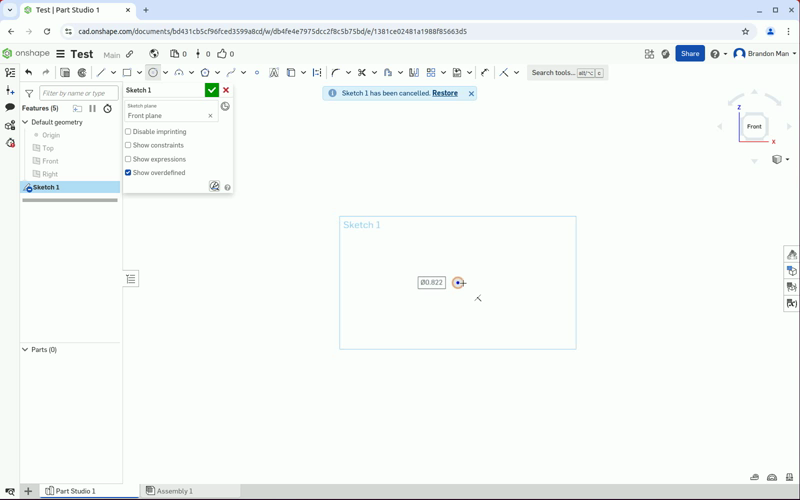
scroll(-6)
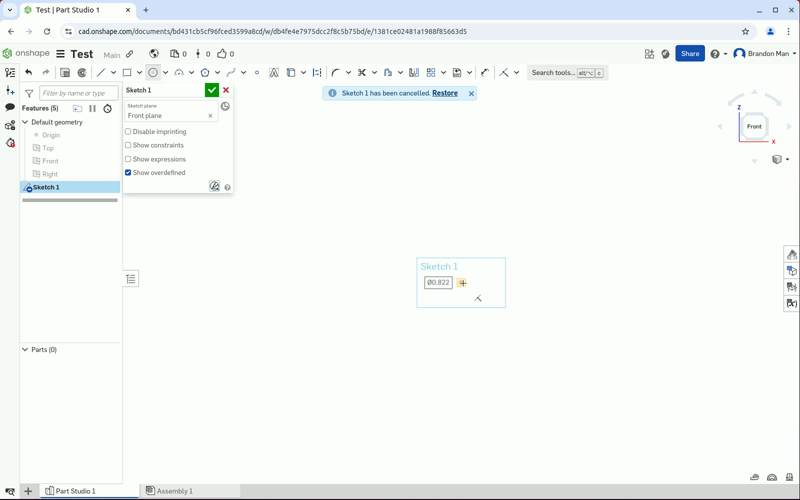
key(esc)
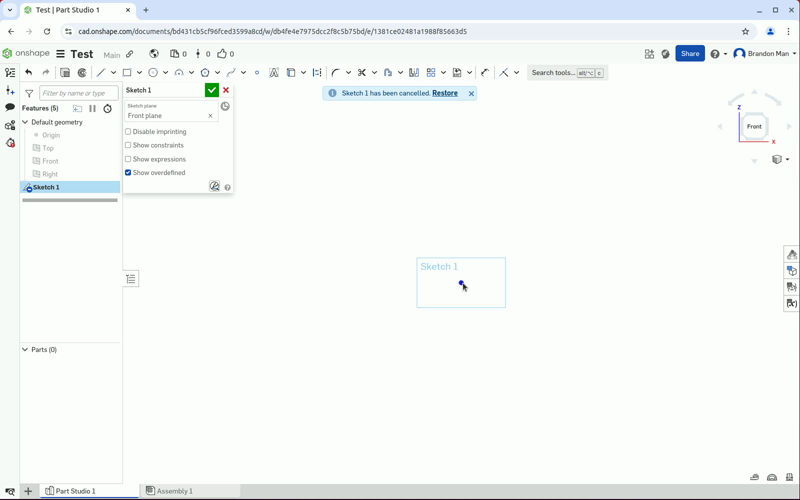
mouse_move(462, 282)
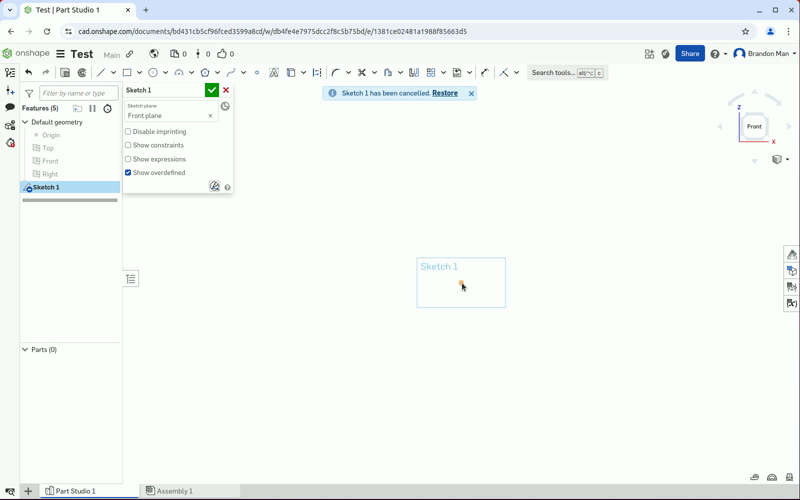
scroll(6)
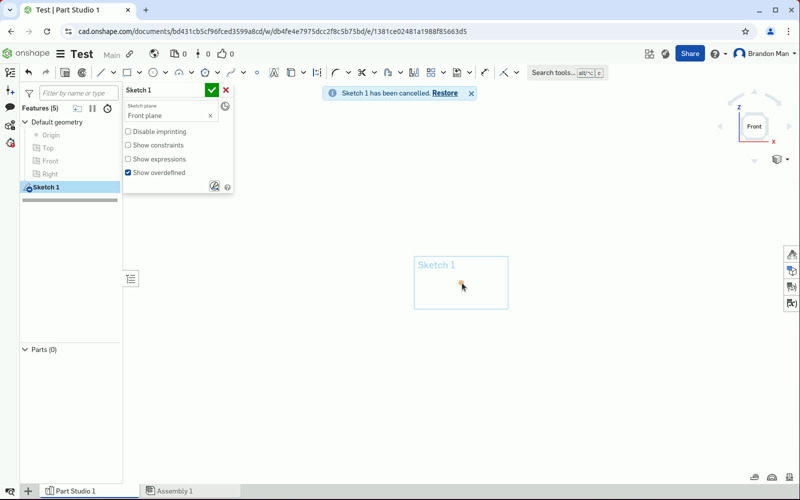
scroll(6)
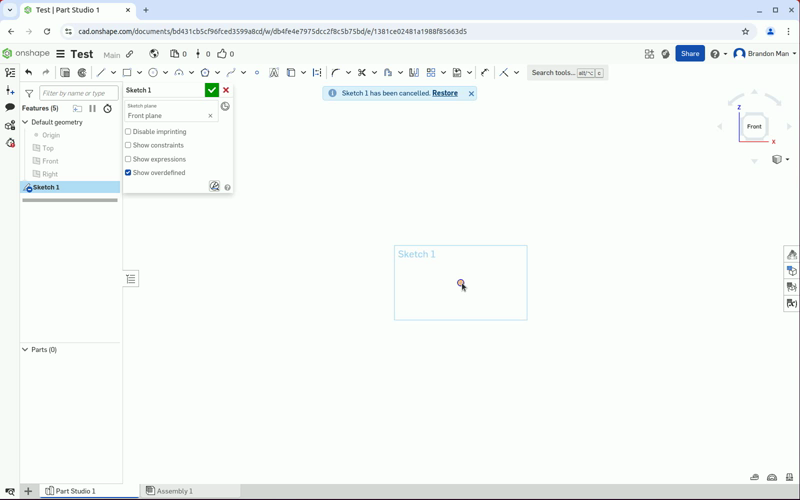
scroll(6)
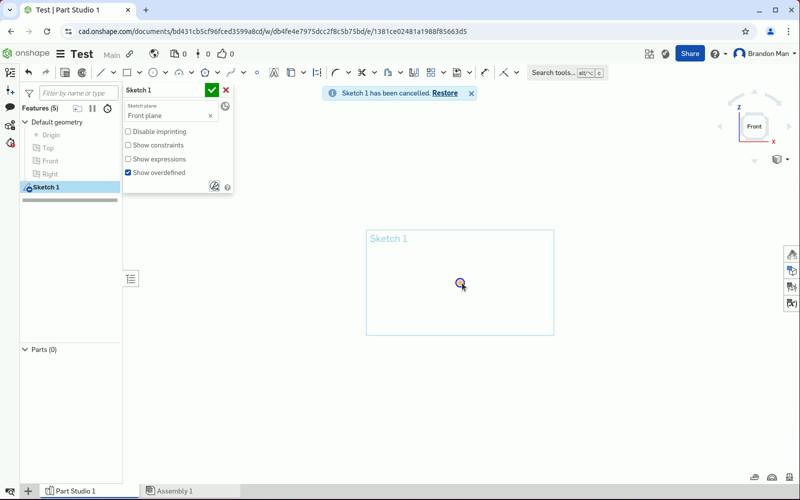
scroll(6)
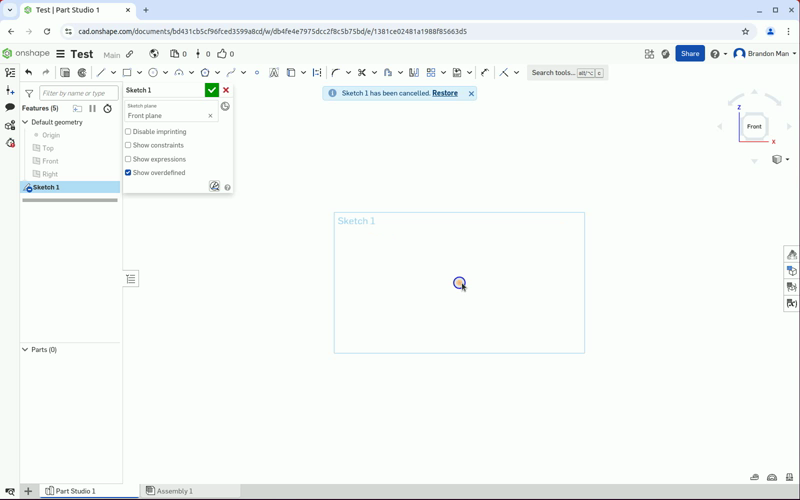
scroll(6)
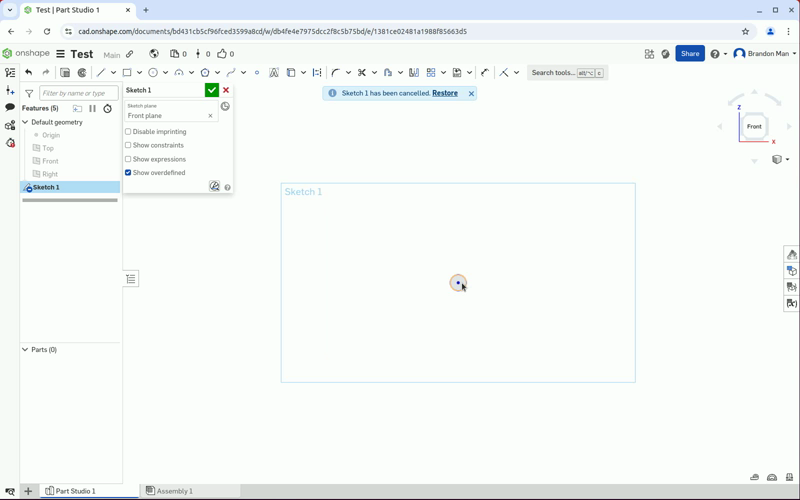
scroll(6)
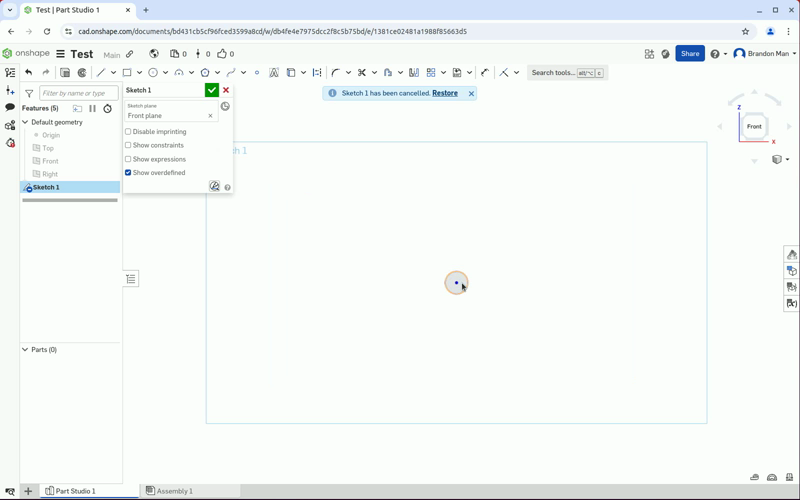
scroll(6)
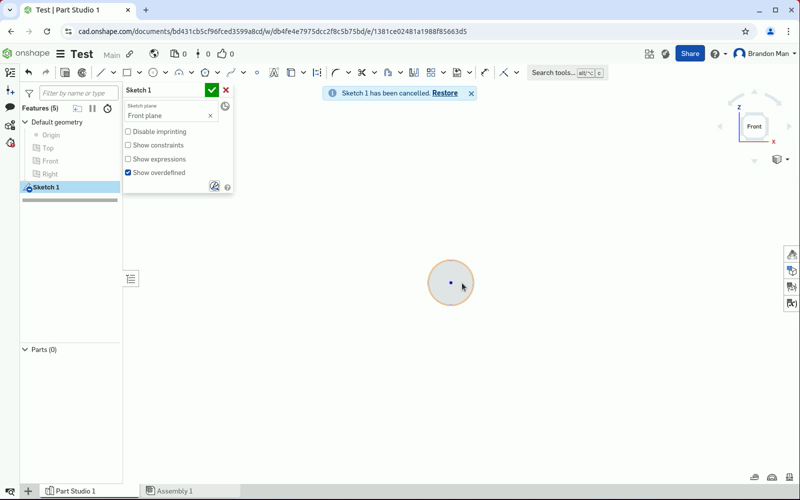
click(462, 282)
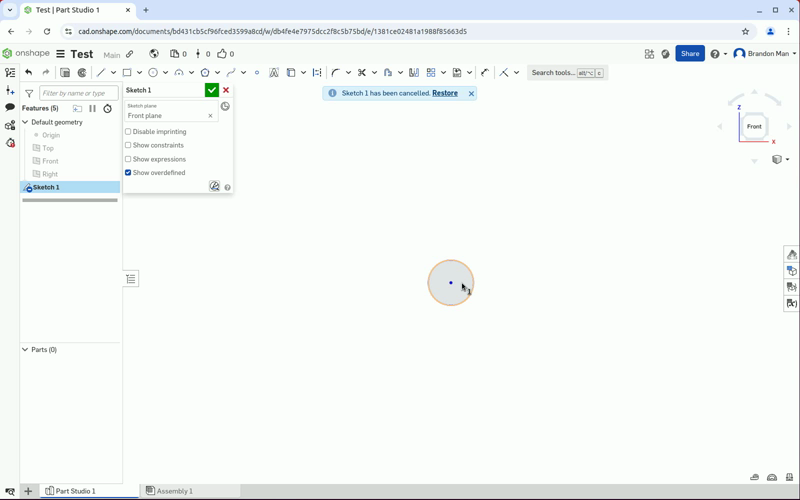
scroll(-6)
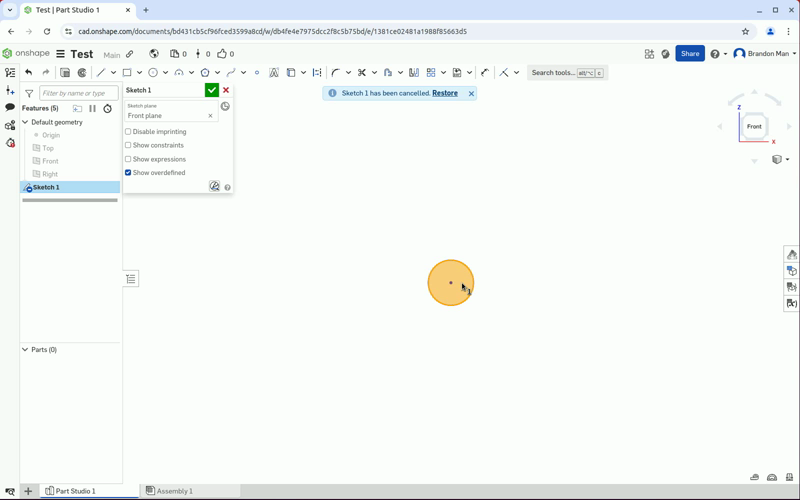
scroll(-6)
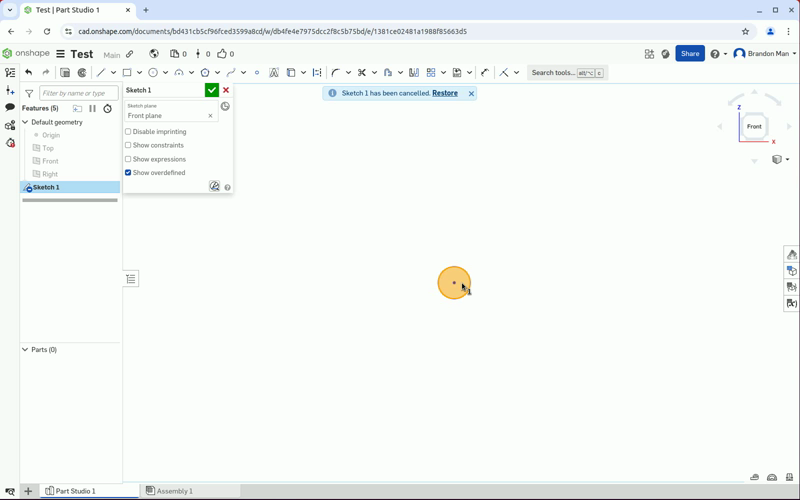
scroll(-6)
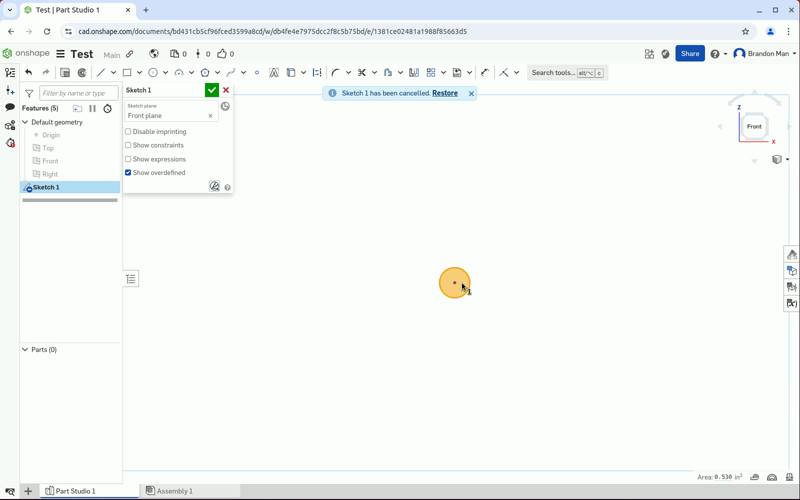
scroll(-6)
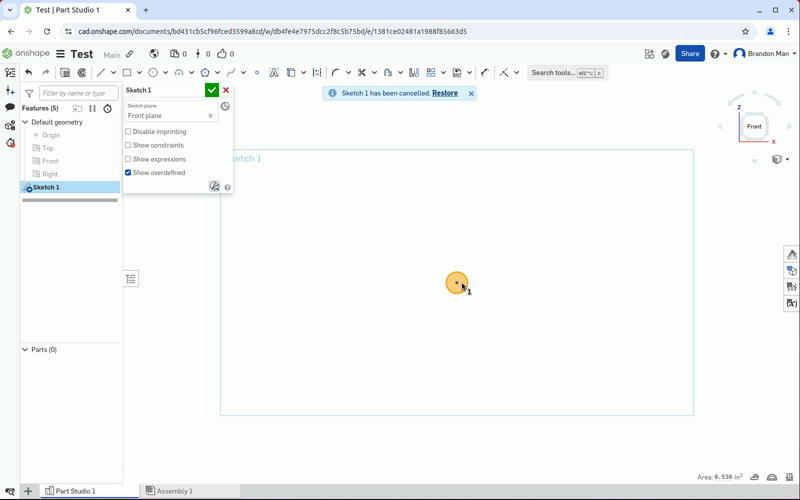
scroll(-6)
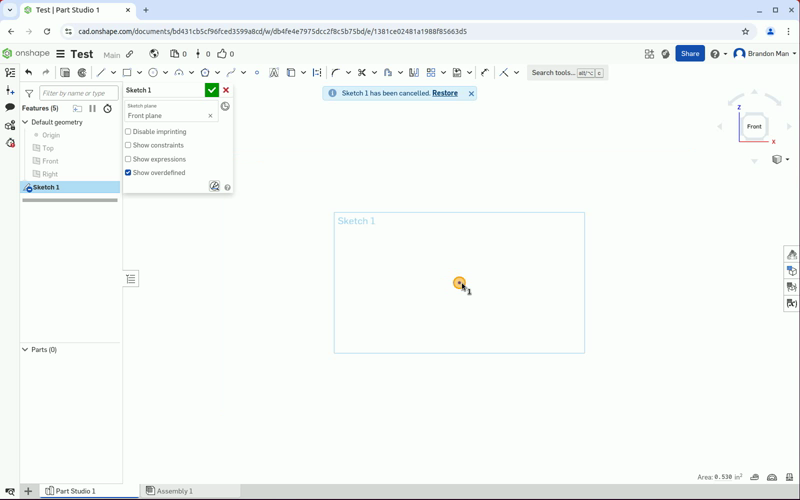
scroll(-6)
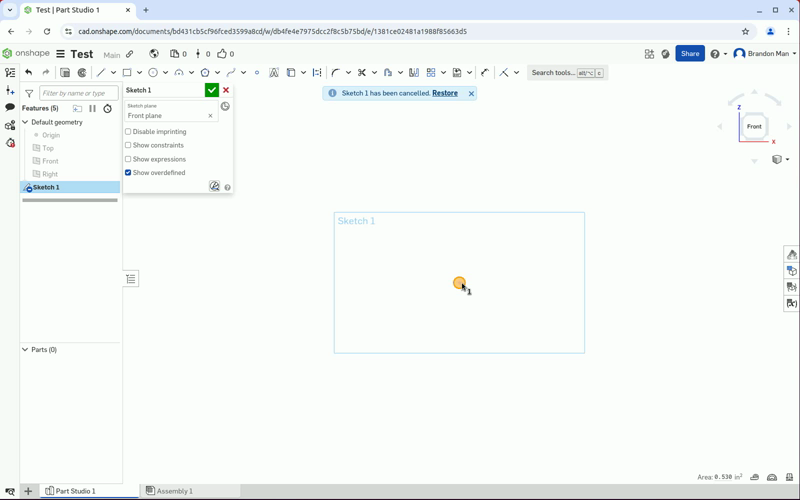
scroll(-6)
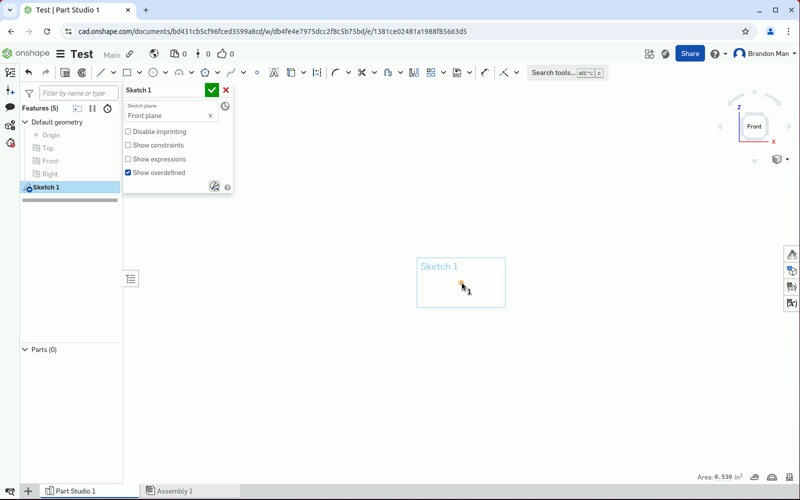
mouse_move(73, 352)
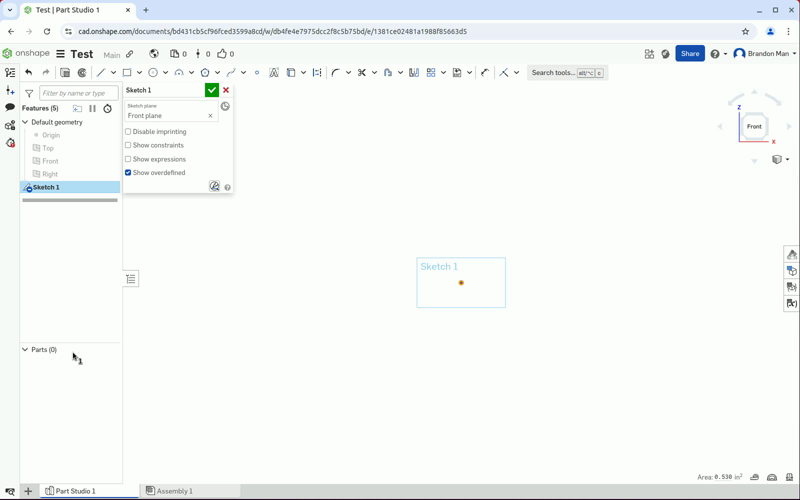
key(shift+y)
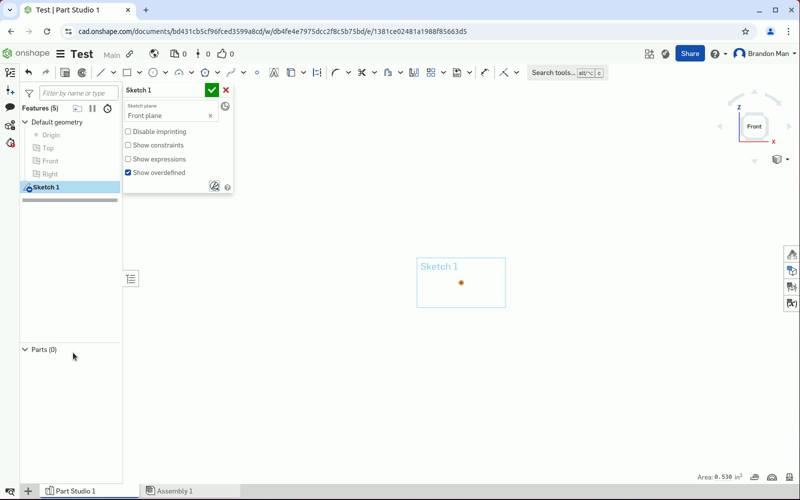
key(shift+e)
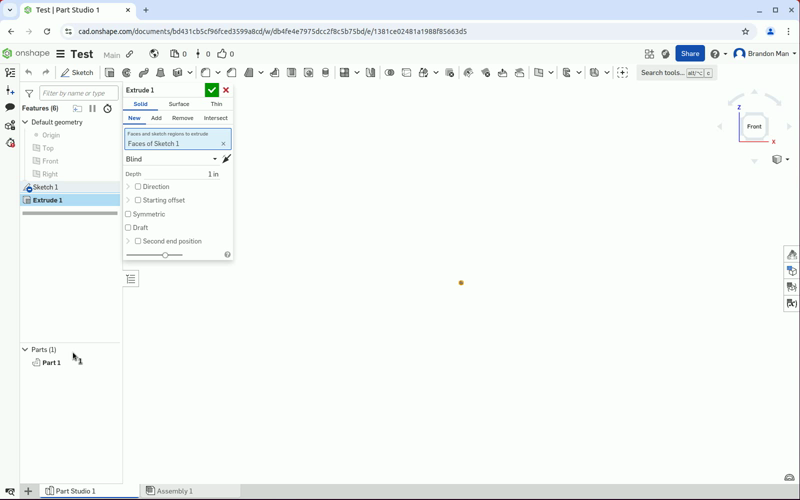
mouse_move(143, 106)
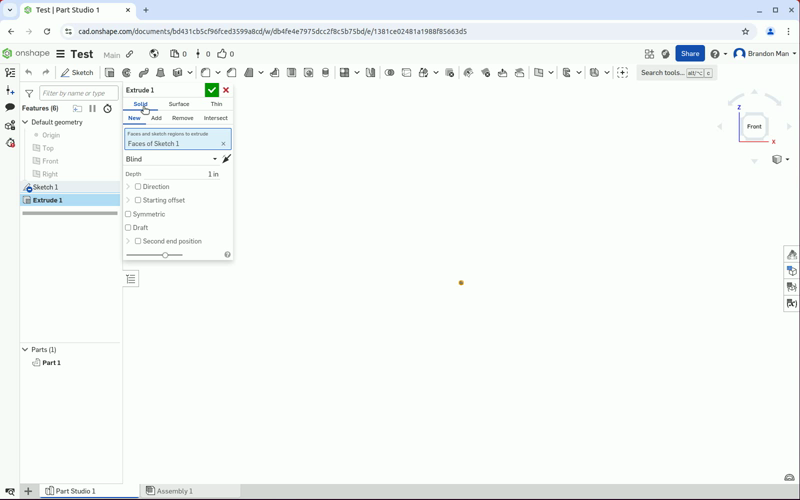
click(143, 106)
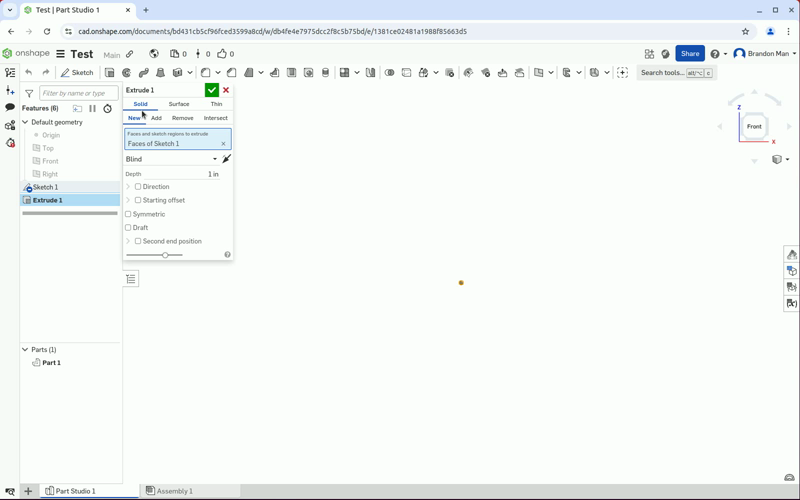
mouse_move(137, 120)
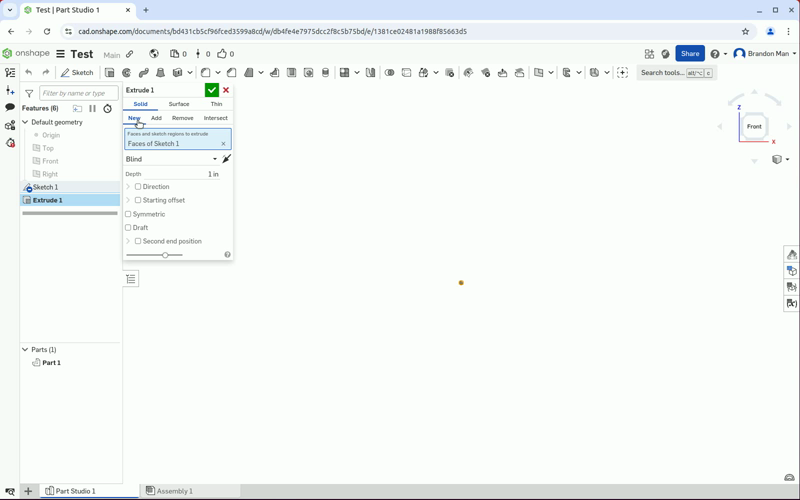
click(137, 120)
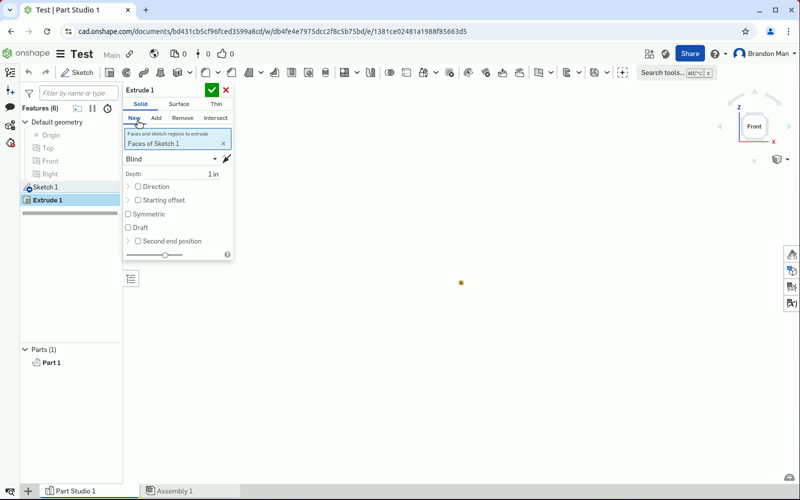
key(tab, 4)
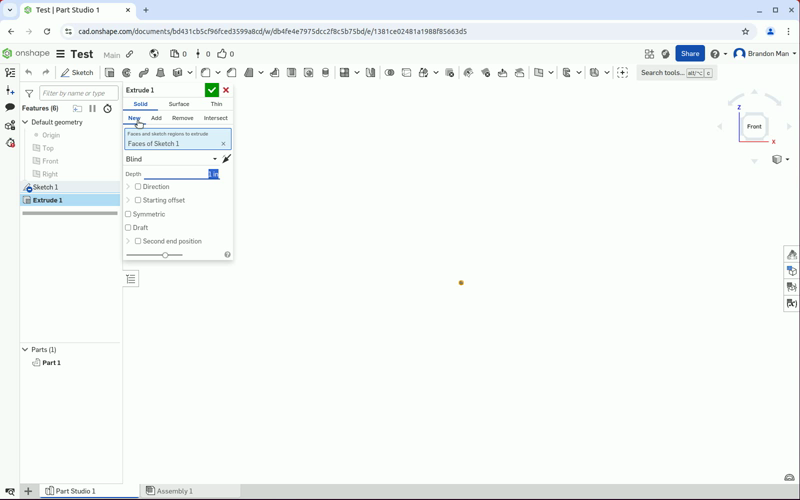
text(20.46)
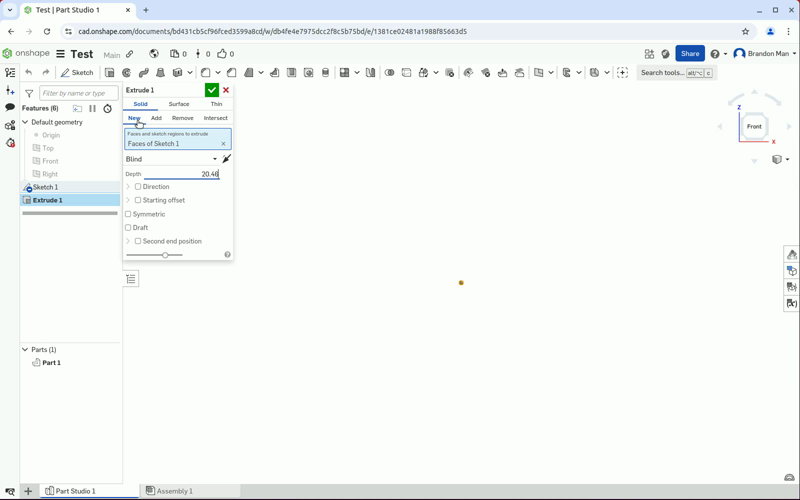
key(enter)
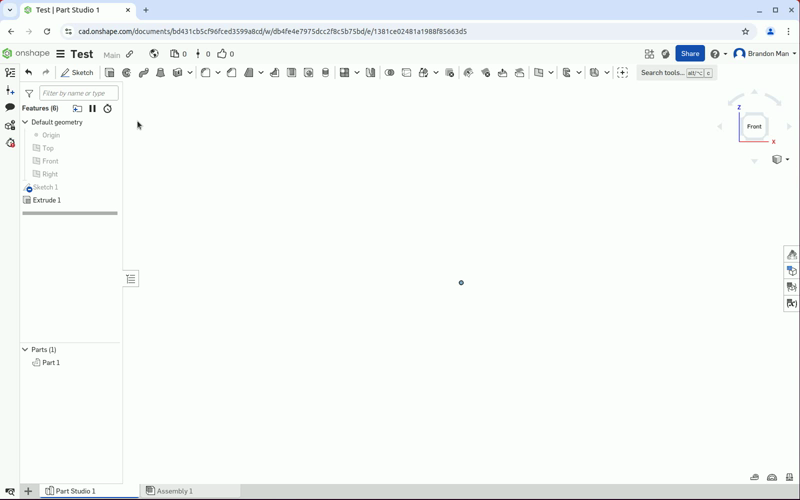
key(shift+h)
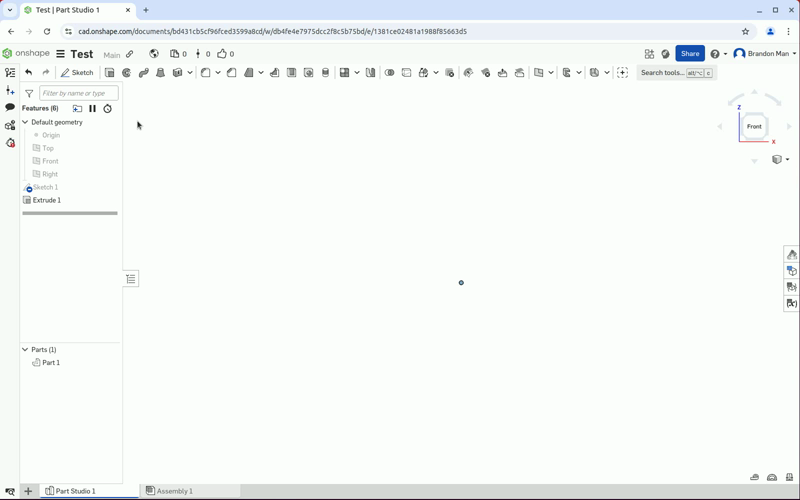
key(shift+h)
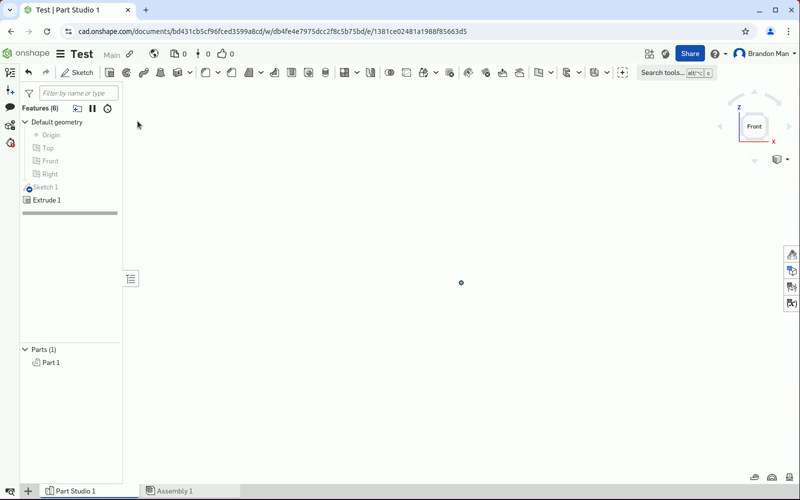
mouse_move(73, 189)
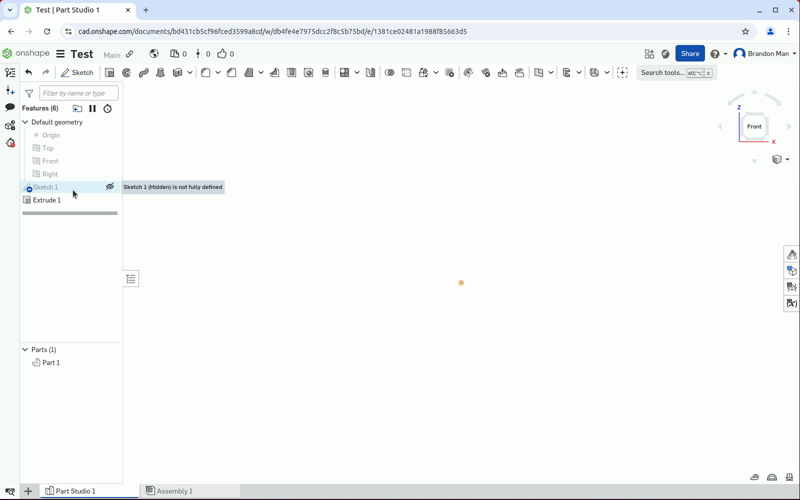
click(73, 189)
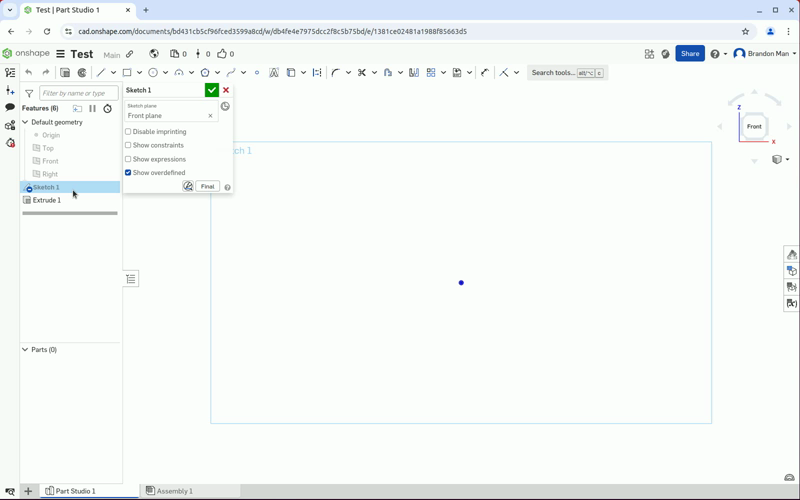
mouse_move(229, 92)
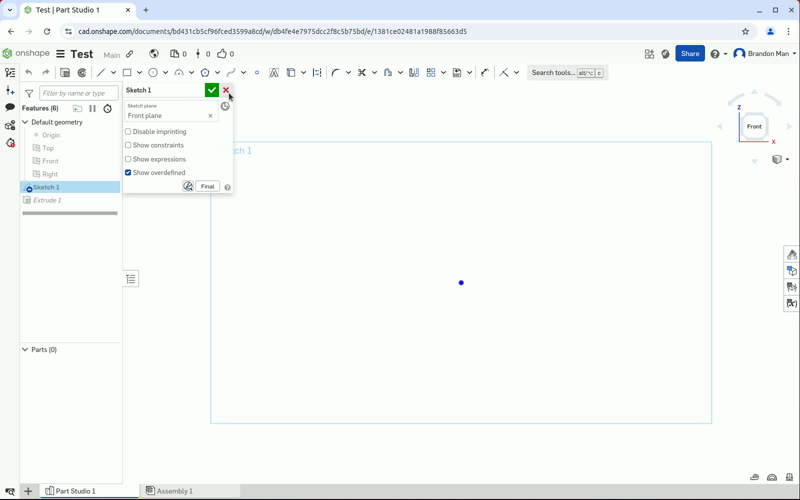
click(229, 92)
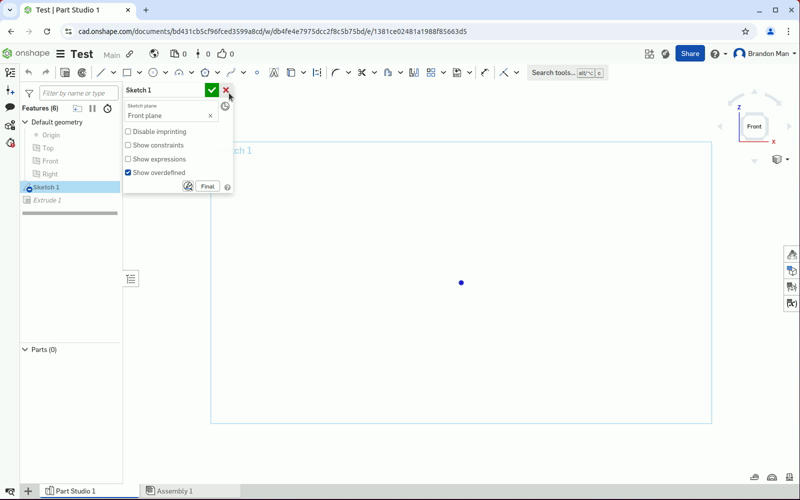
key(shift+s)
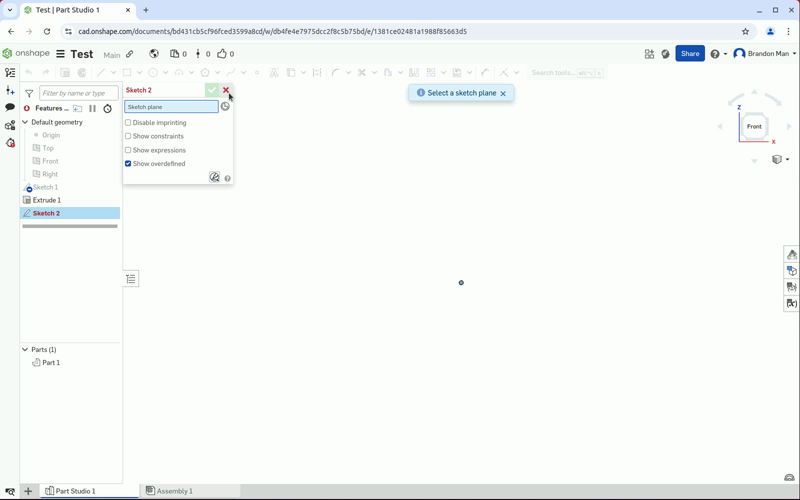
mouse_move(73, 163)
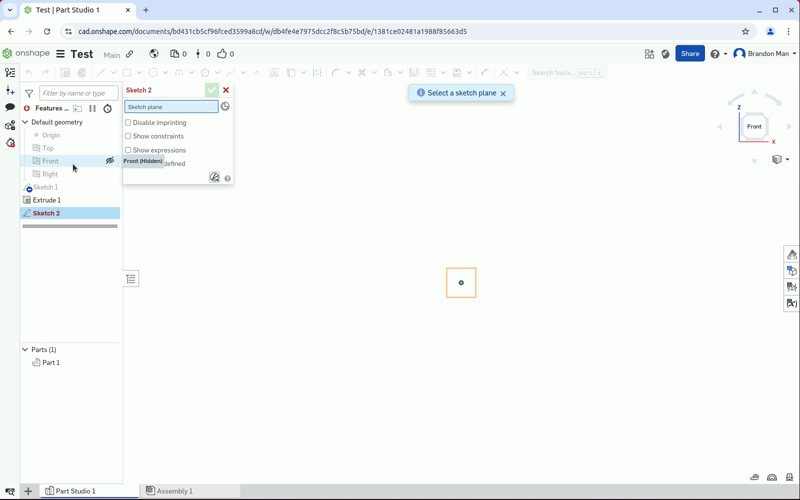
click(73, 163)
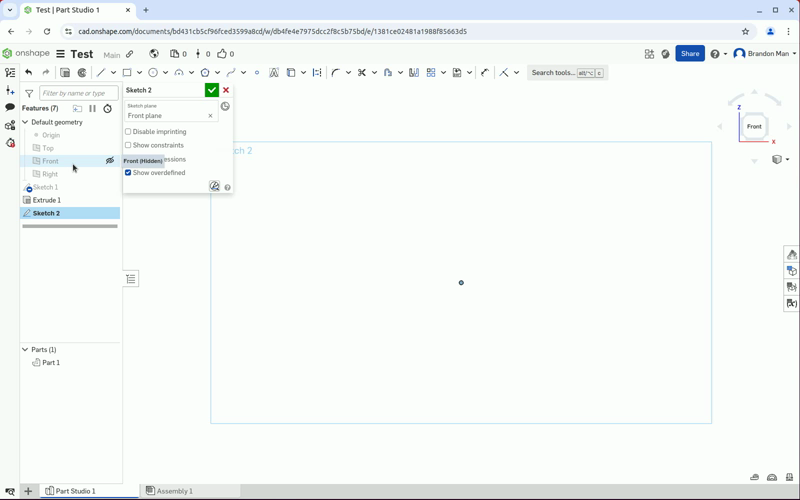
mouse_move(73, 352)
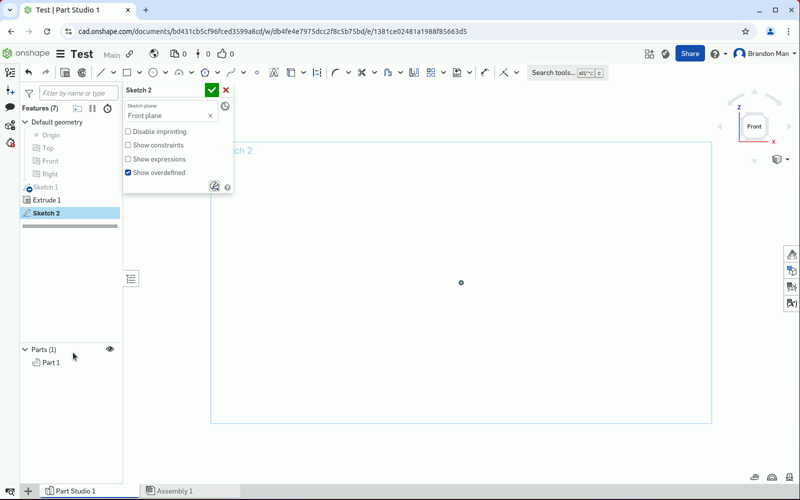
key(y)
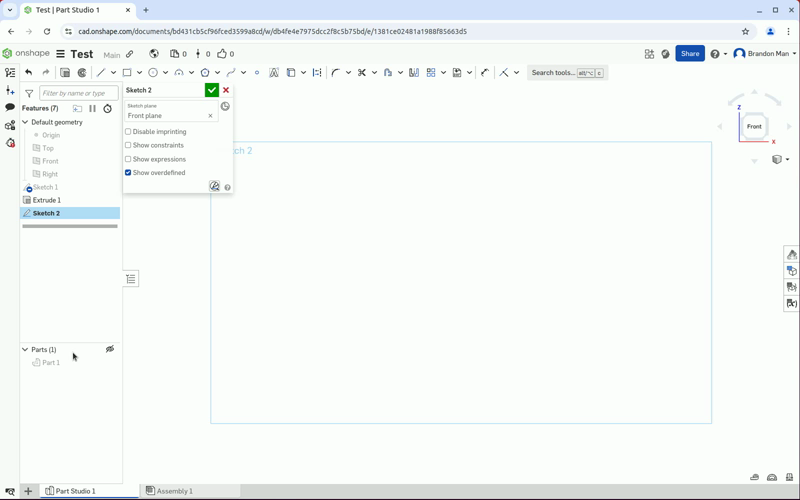
key(c)
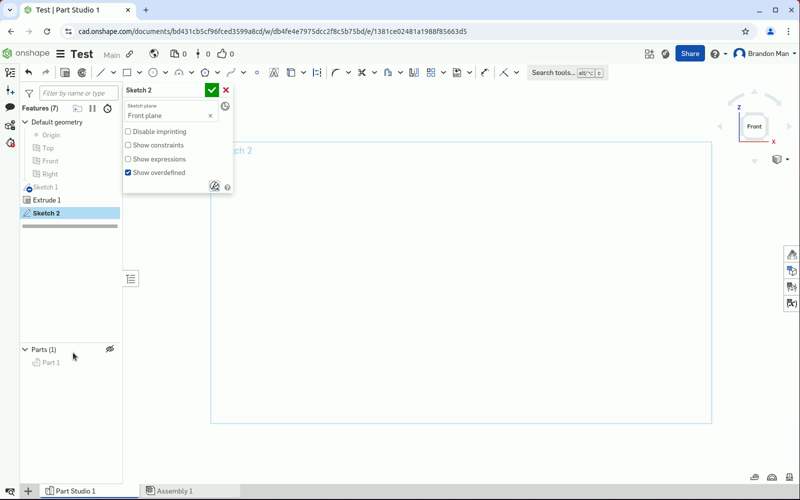
key_down(shift)
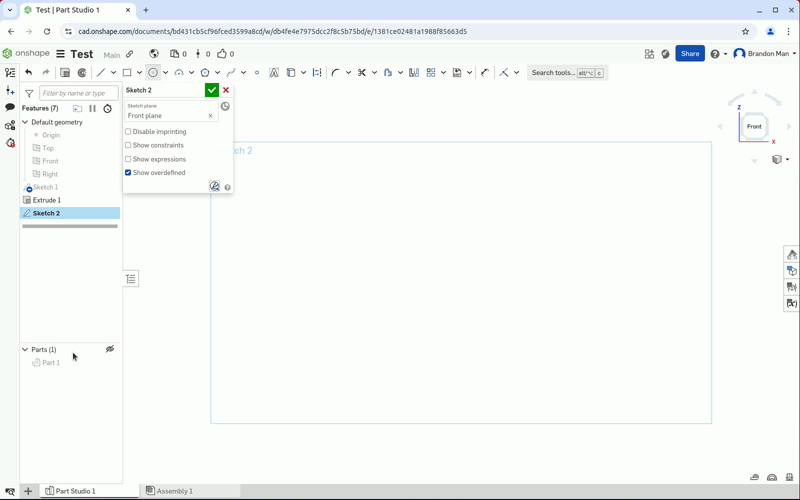
mouse_move(467, 282)
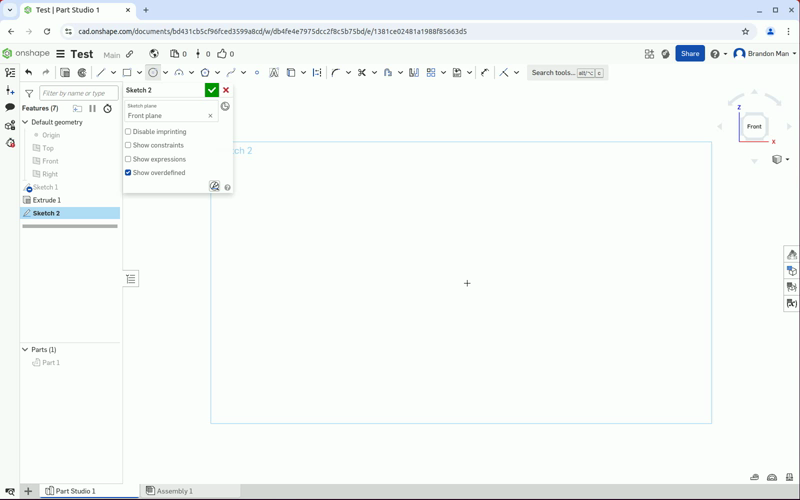
click(467, 282)
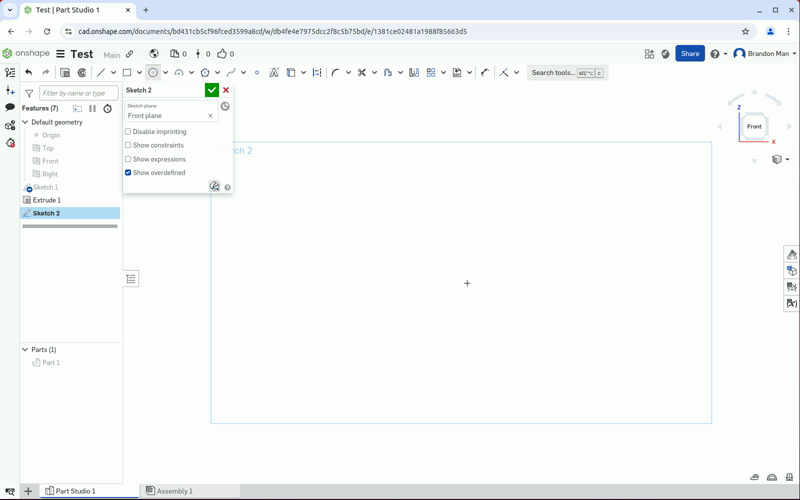
key_up(shift)
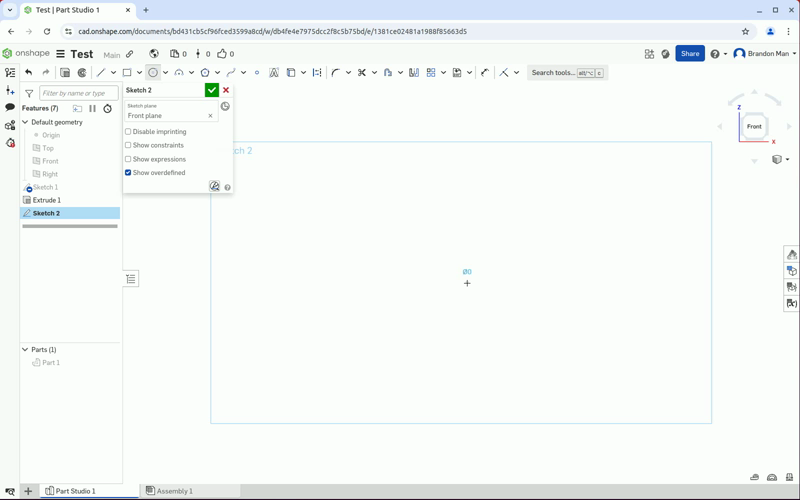
mouse_move(468, 282)
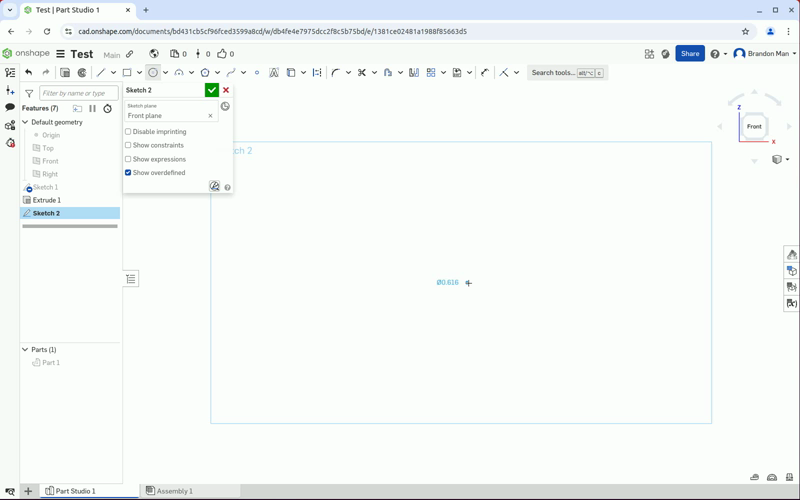
scroll(6)
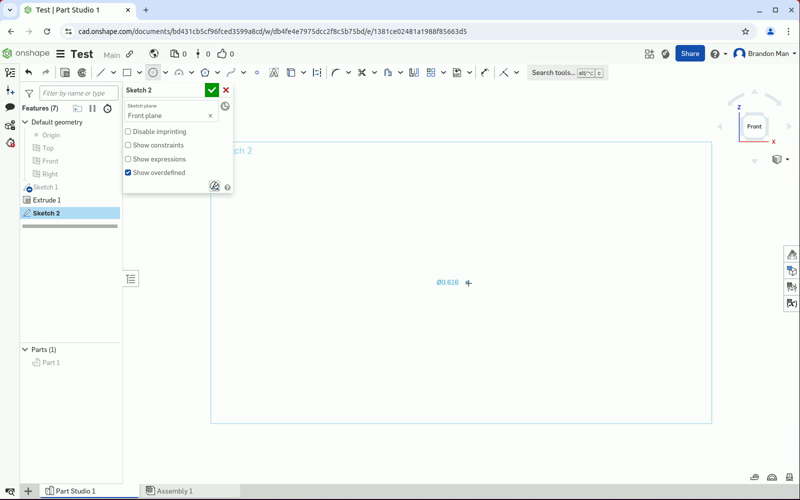
scroll(6)
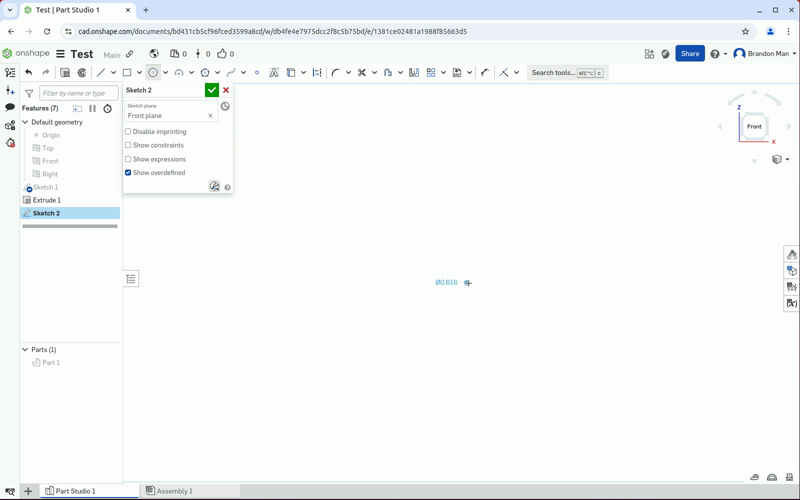
scroll(6)
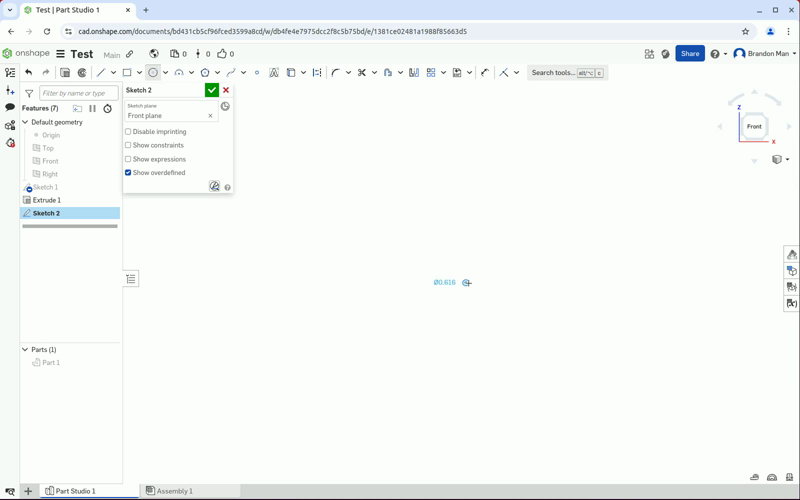
scroll(6)
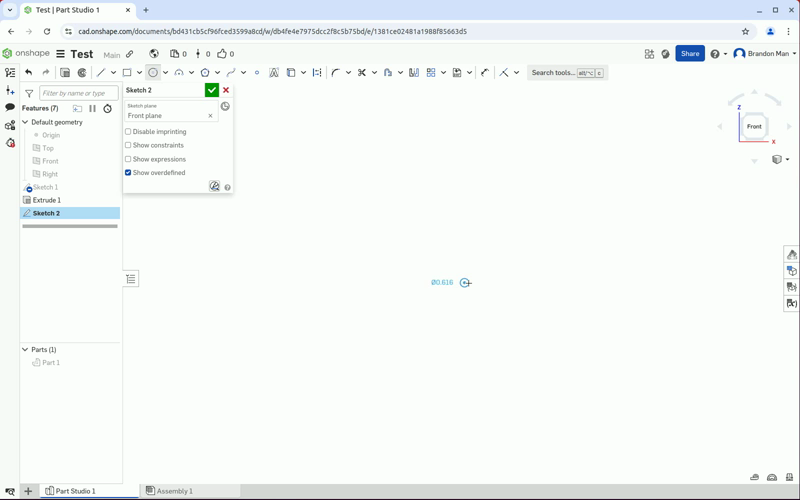
scroll(6)
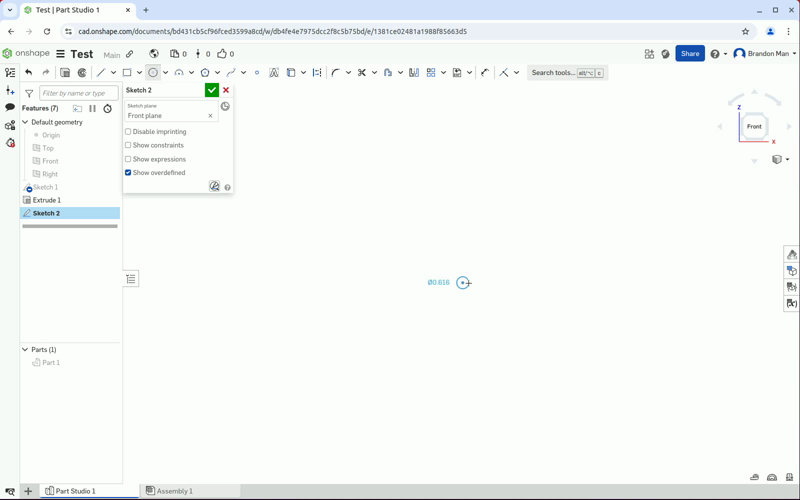
scroll(6)
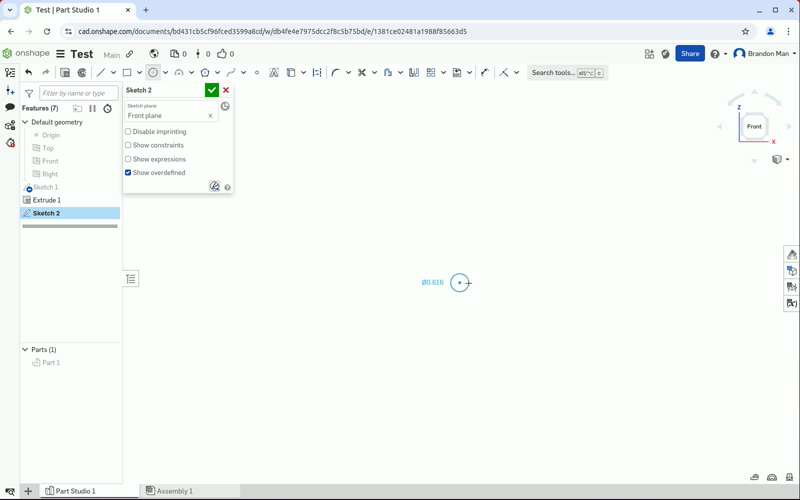
scroll(6)
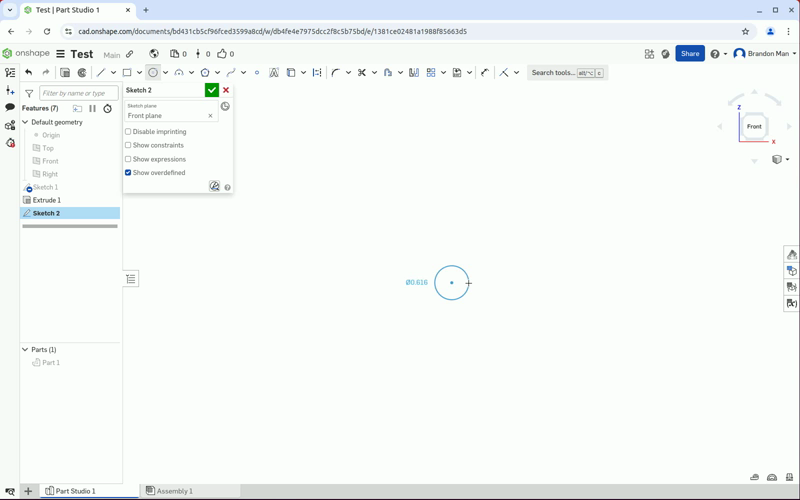
click(468, 282)
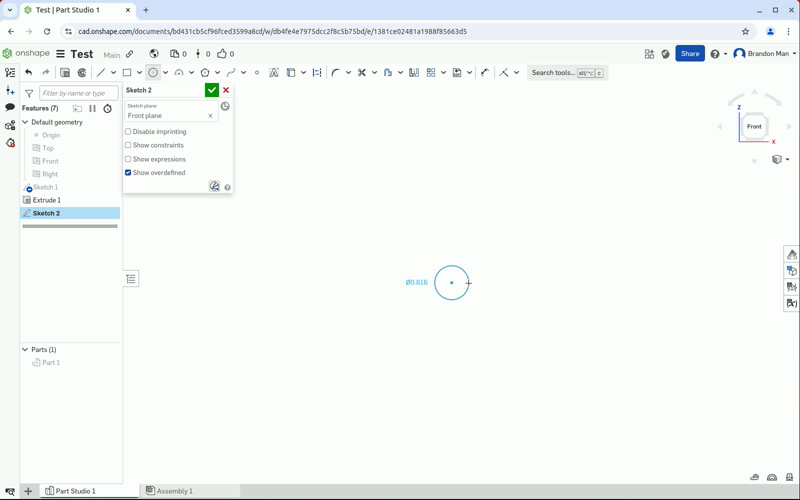
scroll(-6)
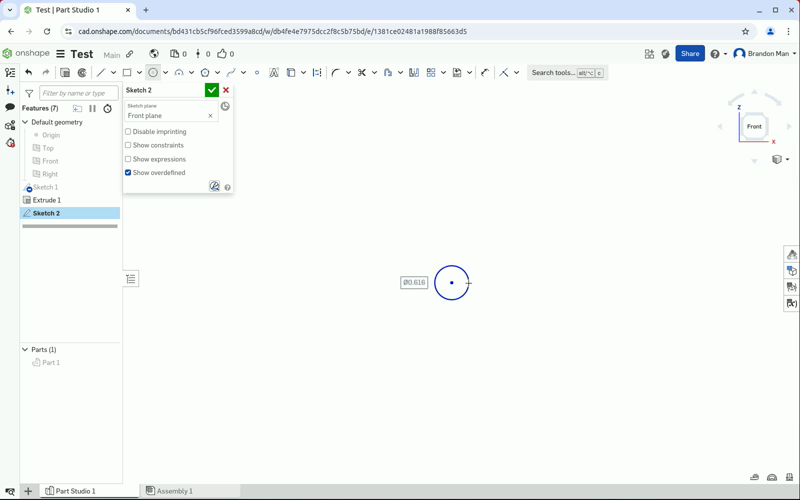
scroll(-6)
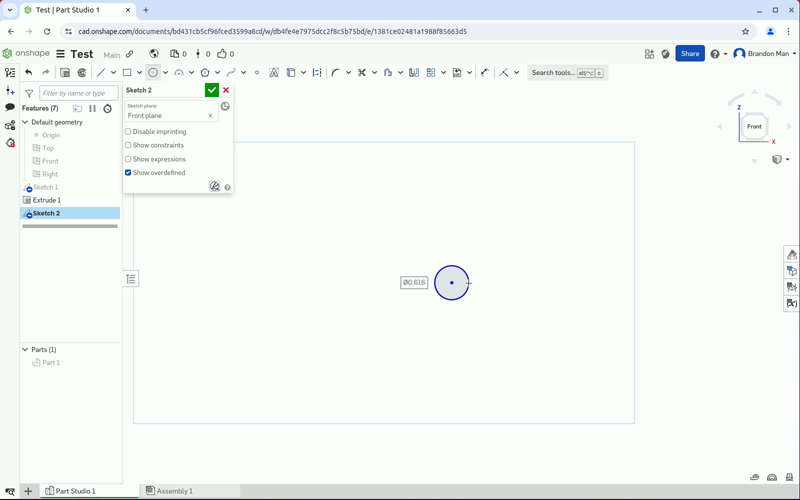
scroll(-6)
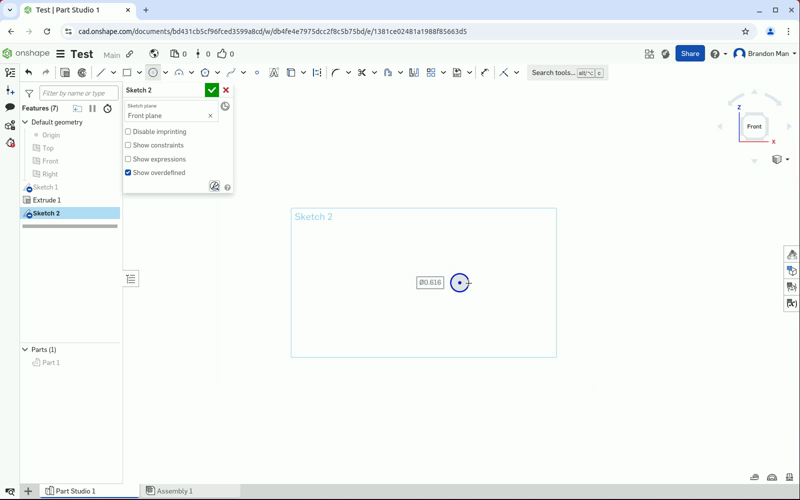
scroll(-6)
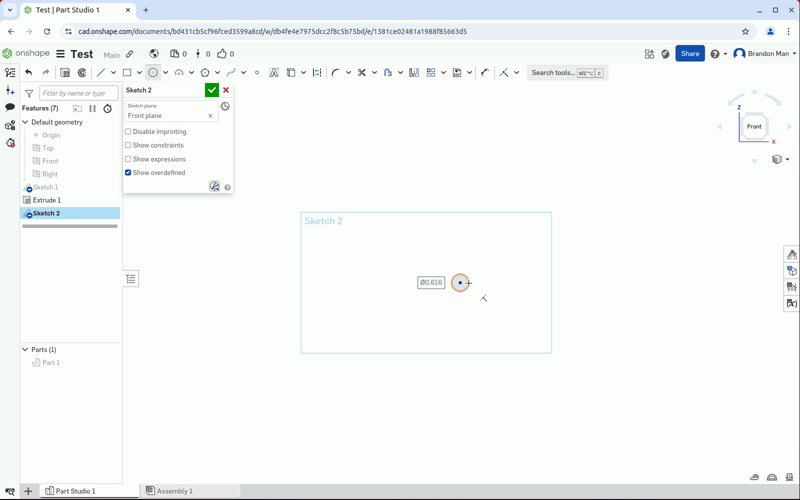
scroll(-6)
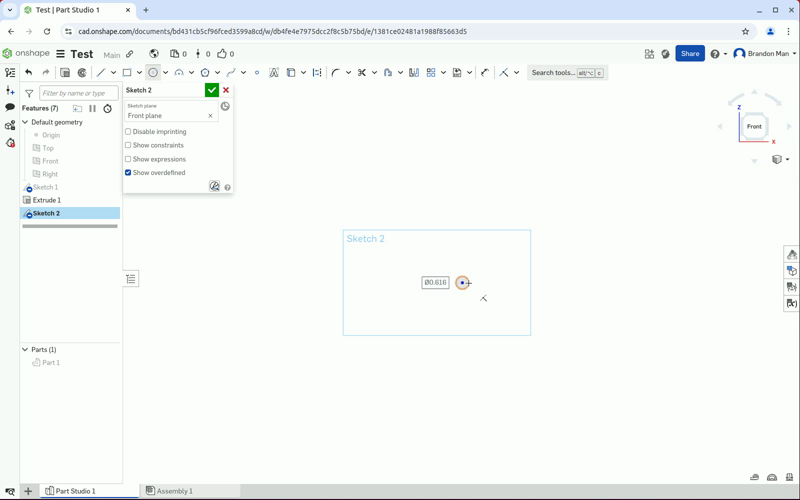
scroll(-6)
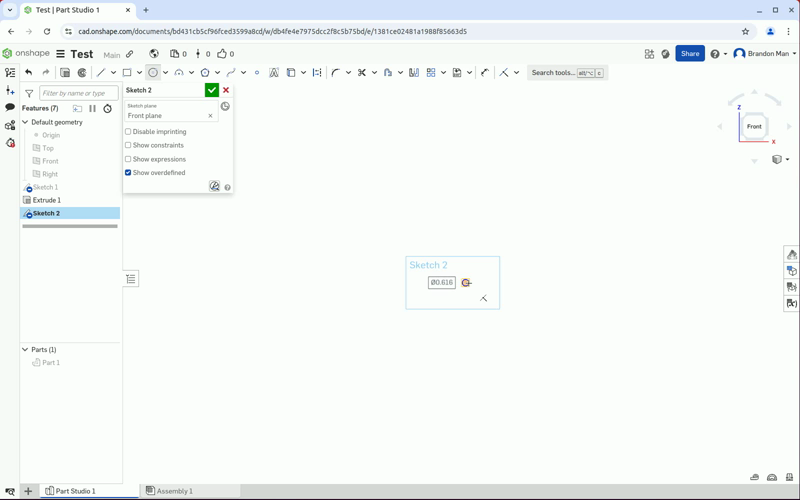
scroll(-6)
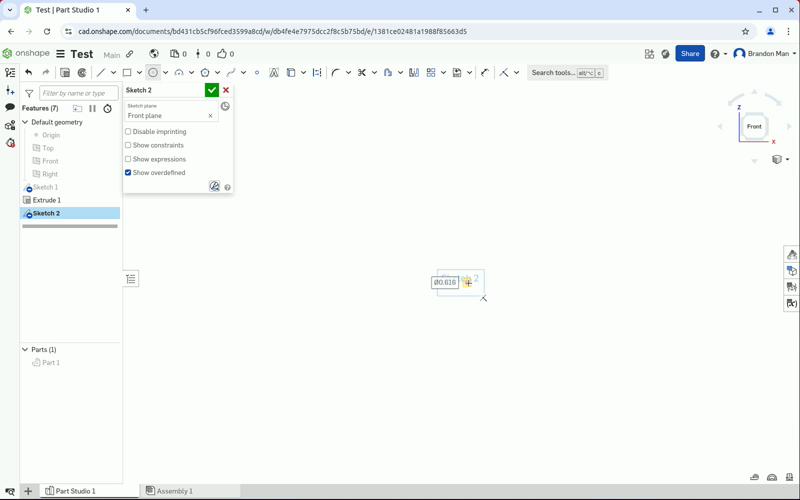
key(esc)
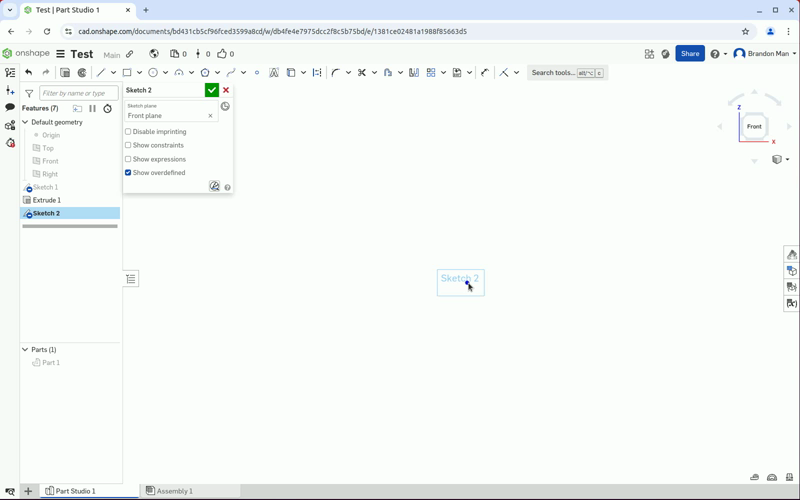
mouse_move(467, 284)
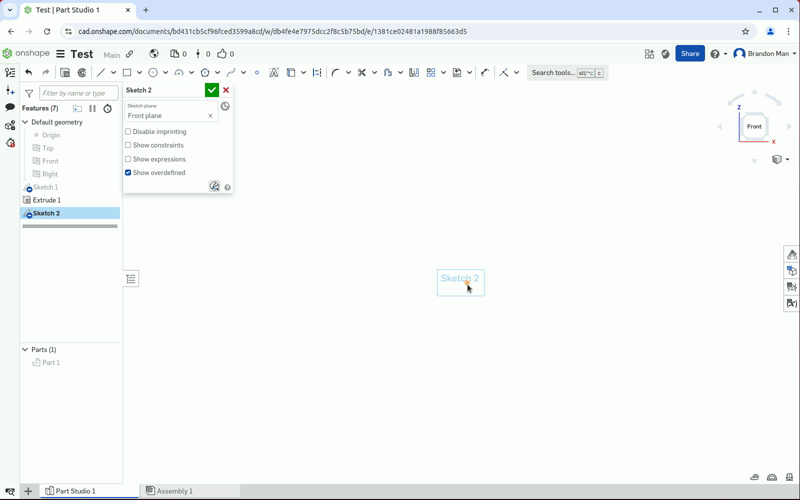
scroll(6)
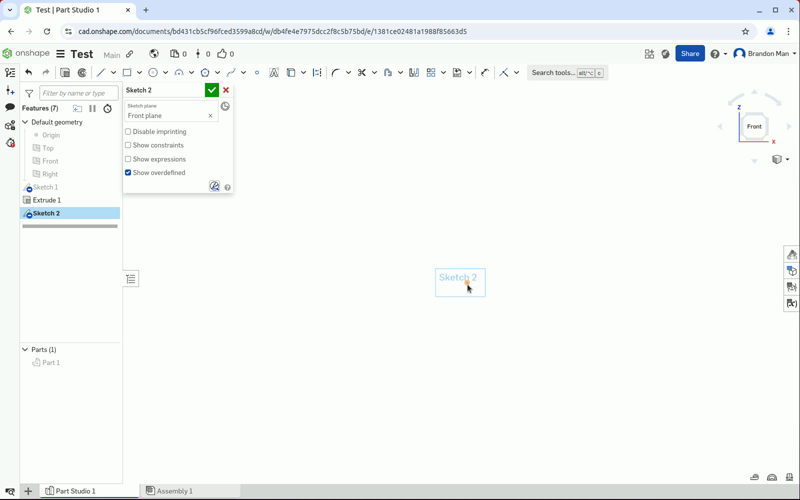
scroll(6)
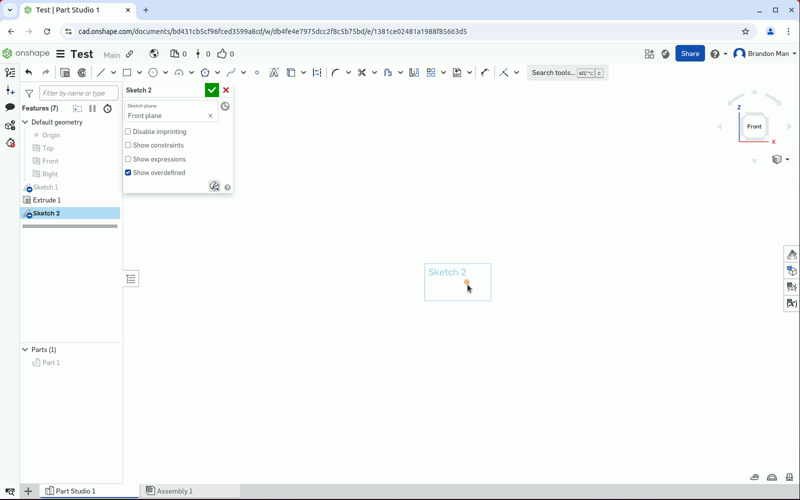
scroll(6)
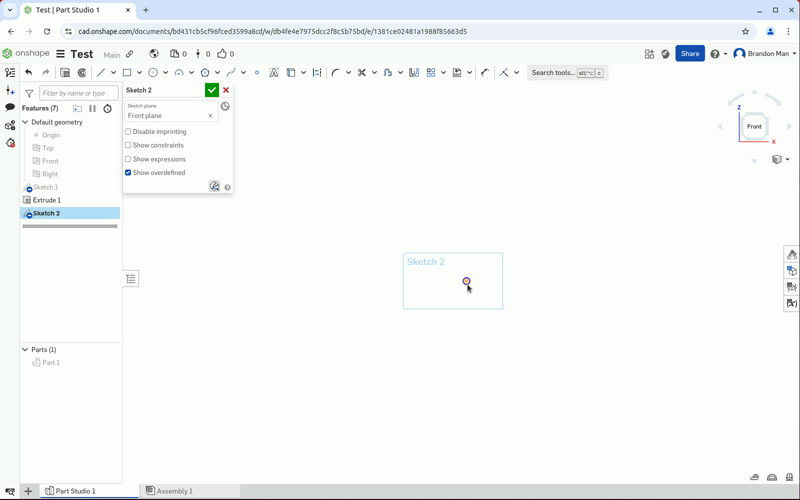
scroll(6)
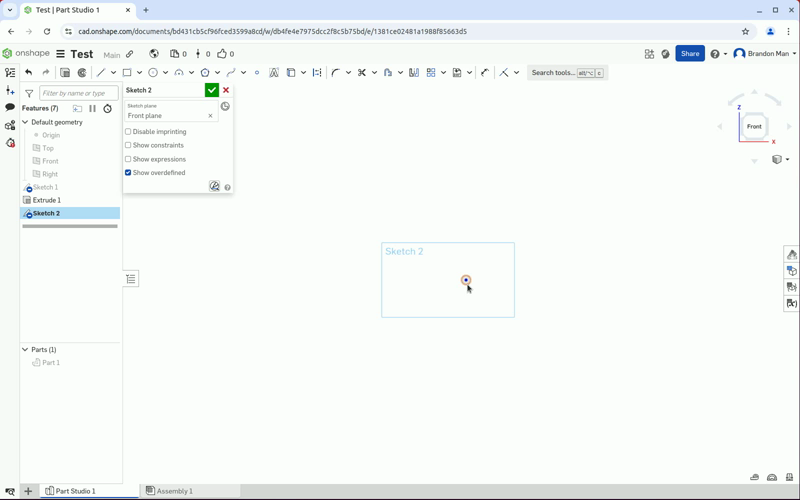
scroll(6)
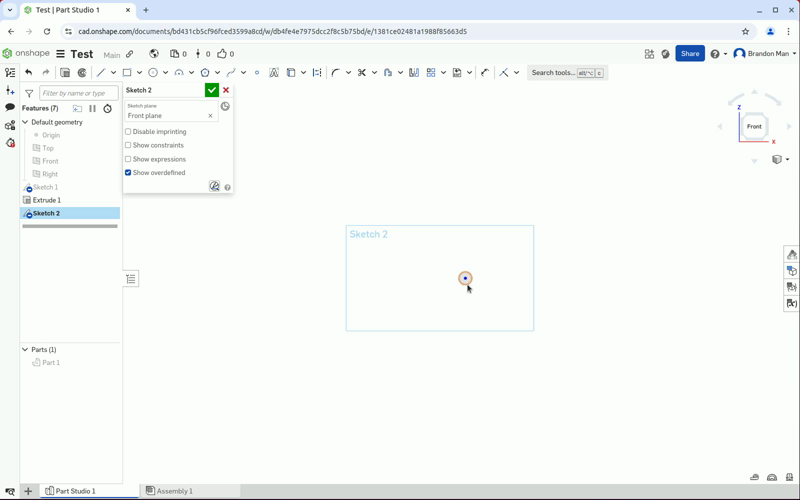
scroll(6)
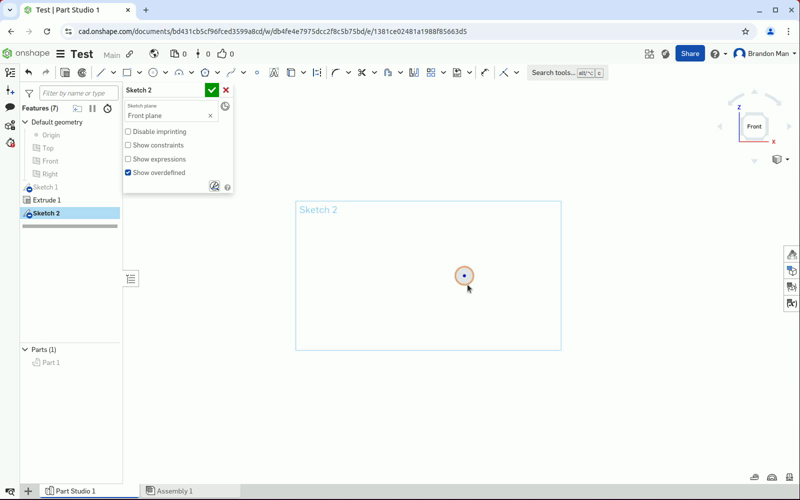
scroll(6)
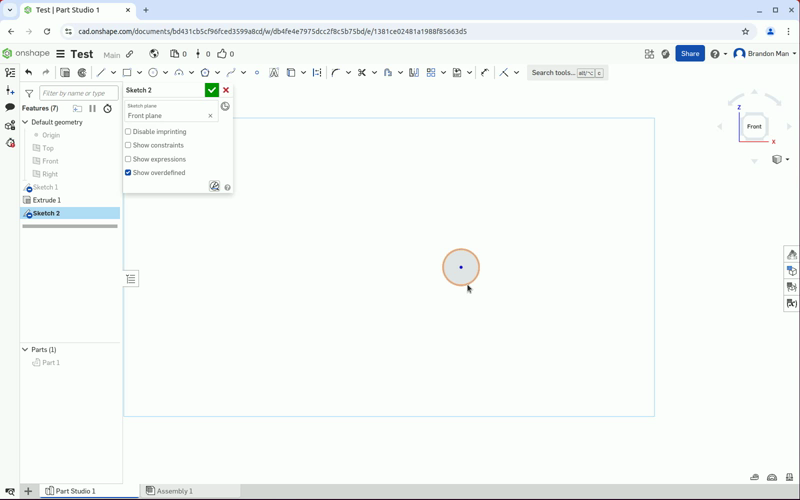
click(467, 284)
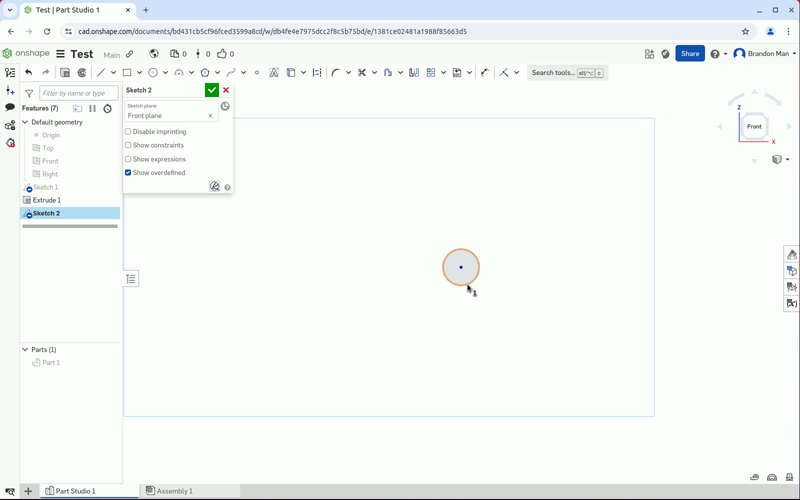
scroll(-6)
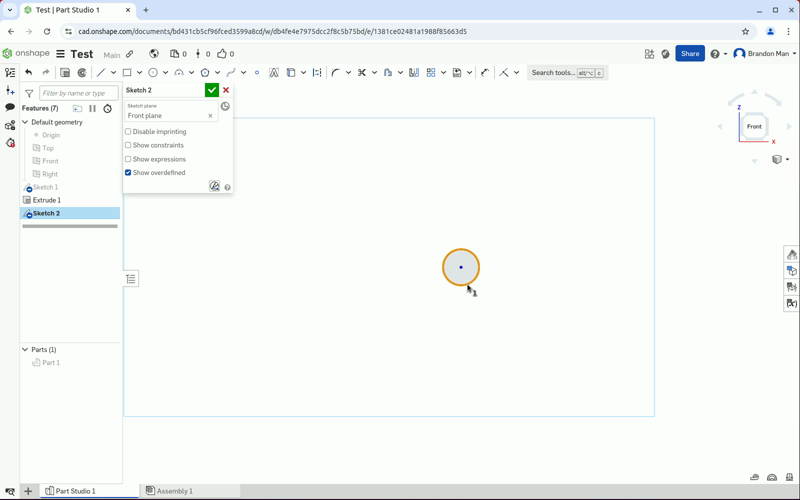
scroll(-6)
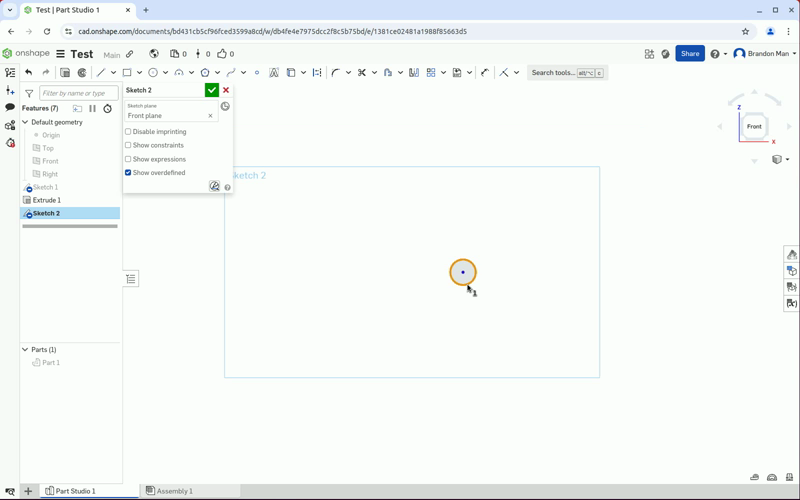
scroll(-6)
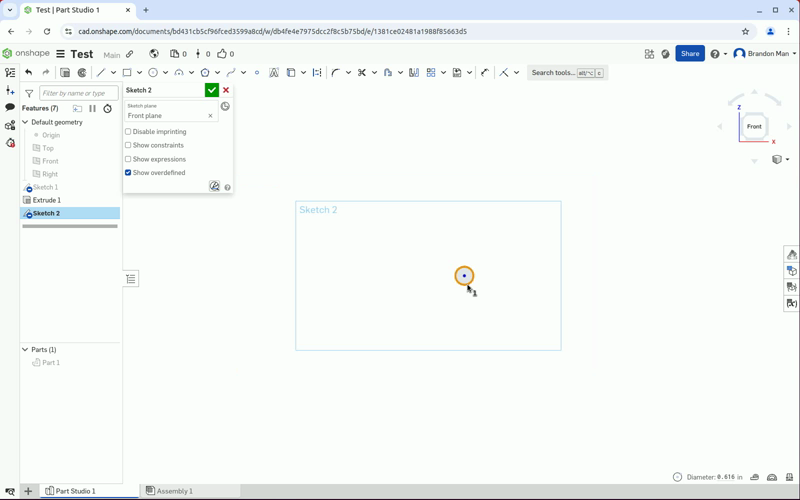
scroll(-6)
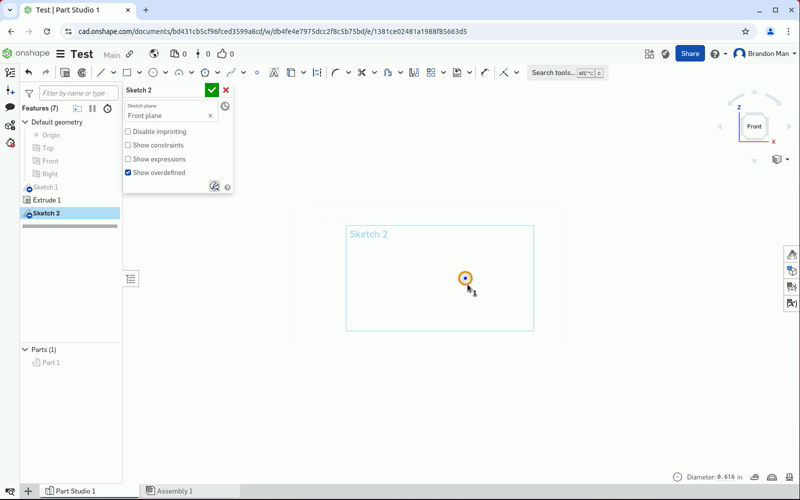
scroll(-6)
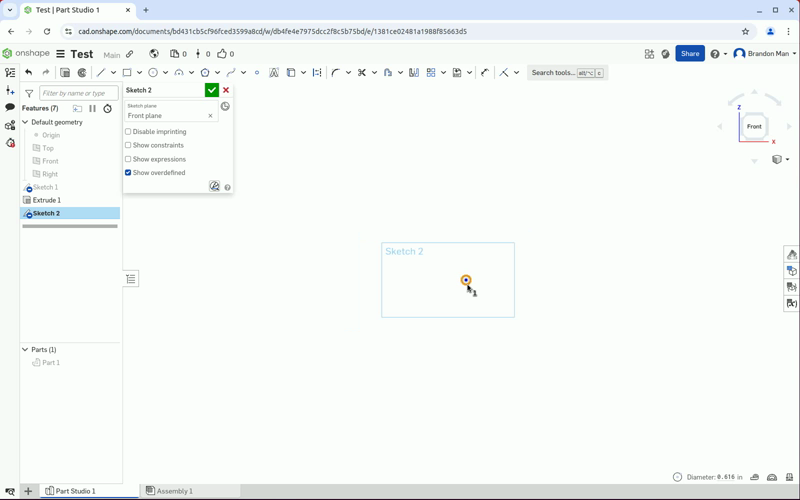
scroll(-6)
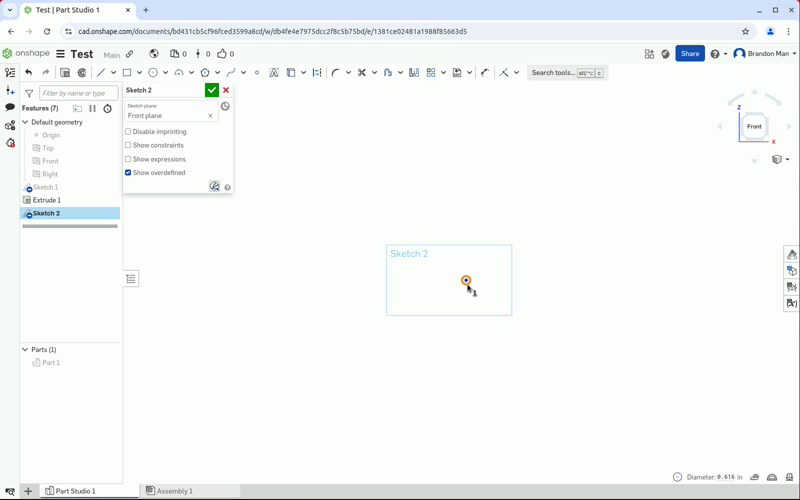
scroll(-6)
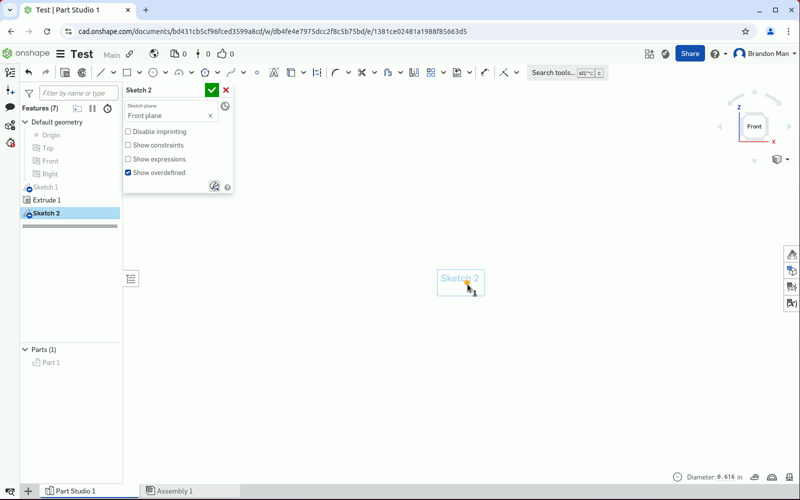
mouse_move(73, 352)
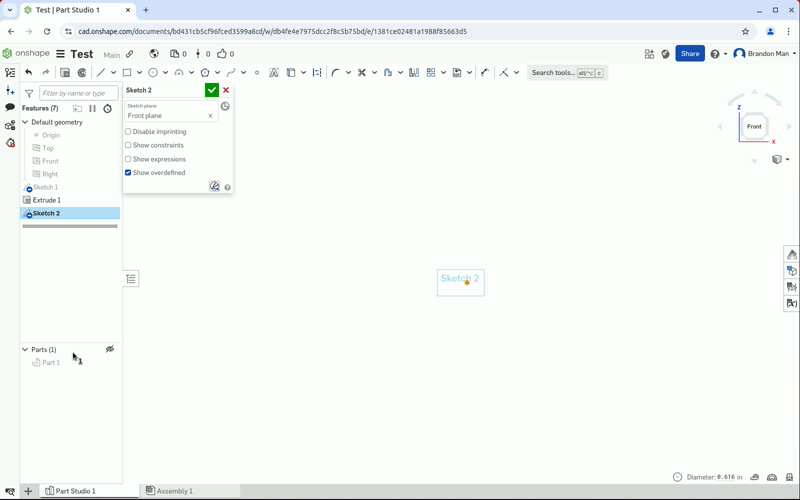
key(shift+y)
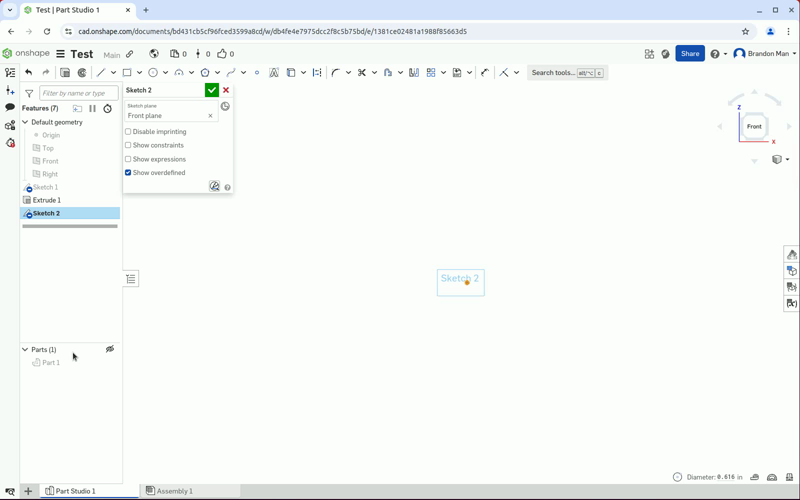
key(shift+e)
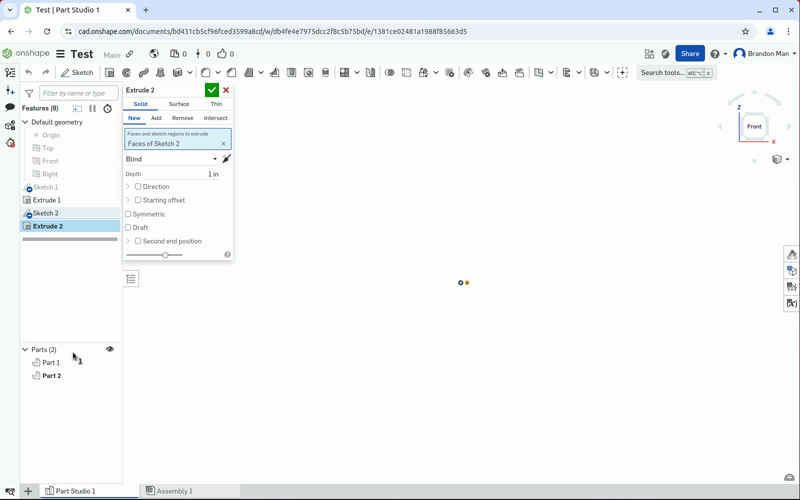
mouse_move(143, 106)
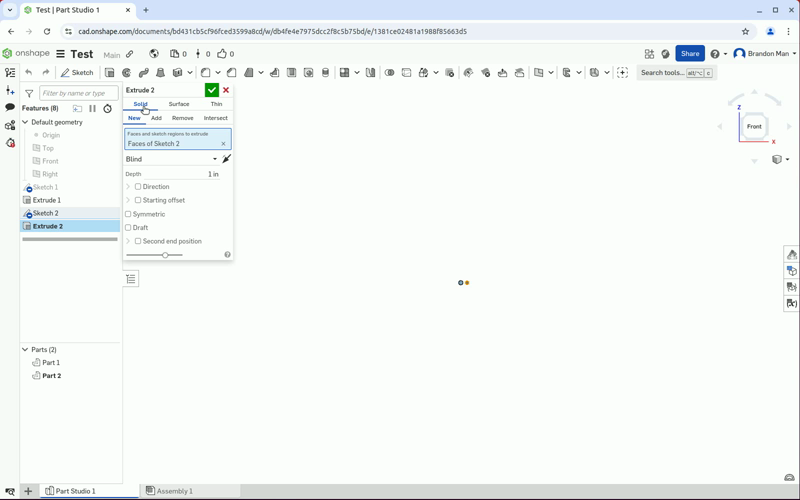
click(143, 106)
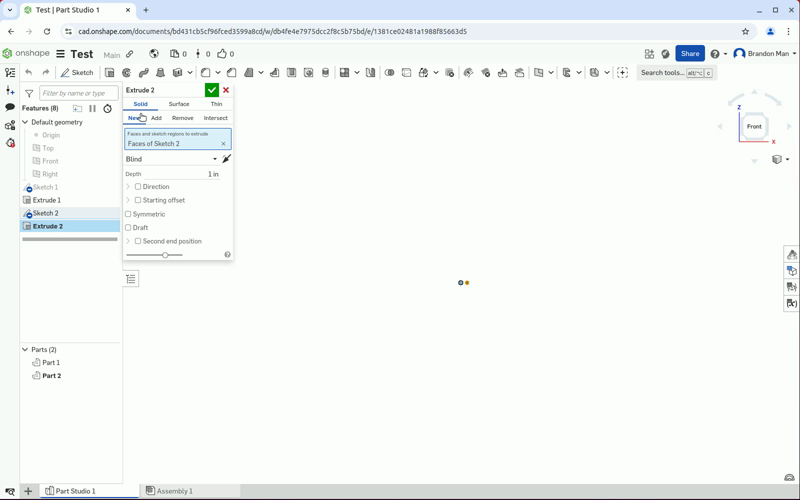
mouse_move(137, 120)
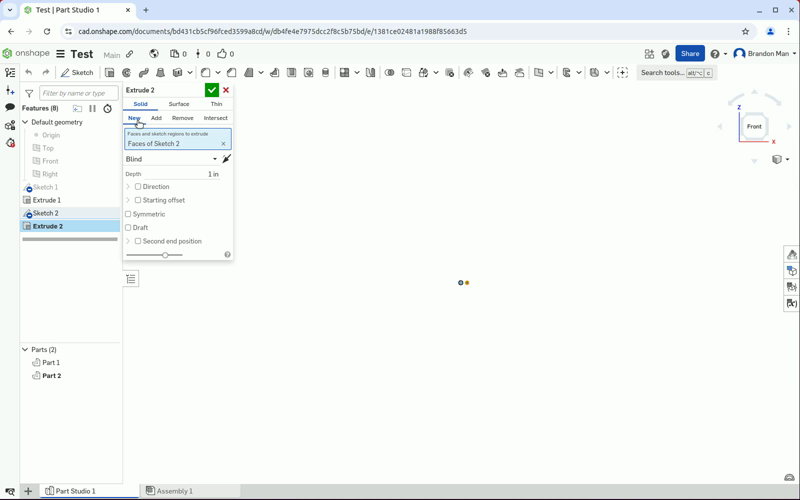
click(137, 120)
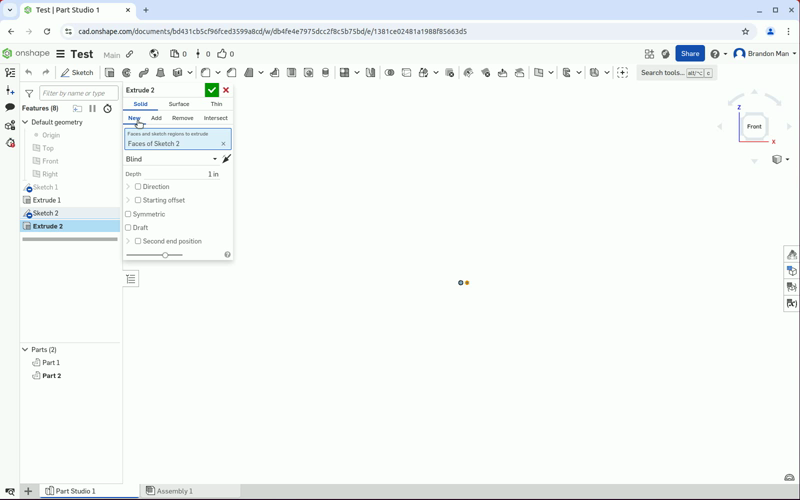
key(tab, 4)
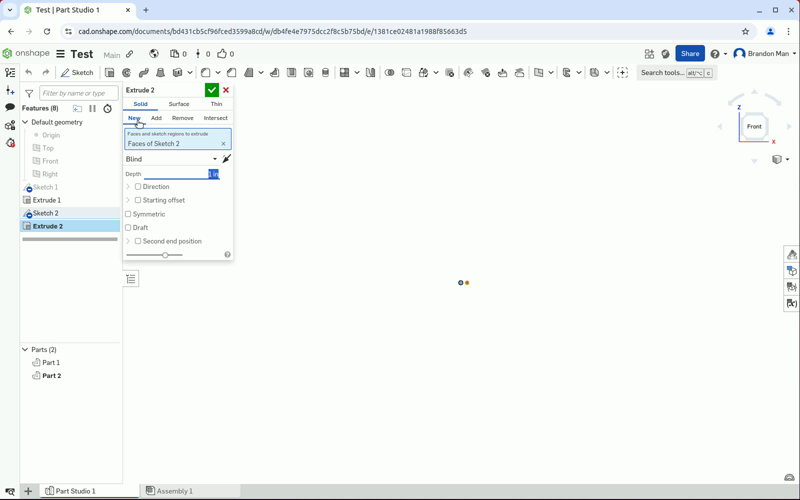
text(23.108)
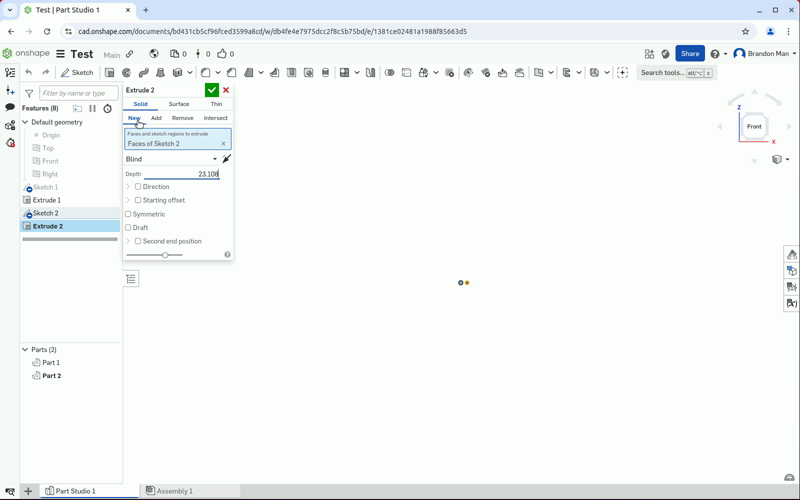
key(enter)
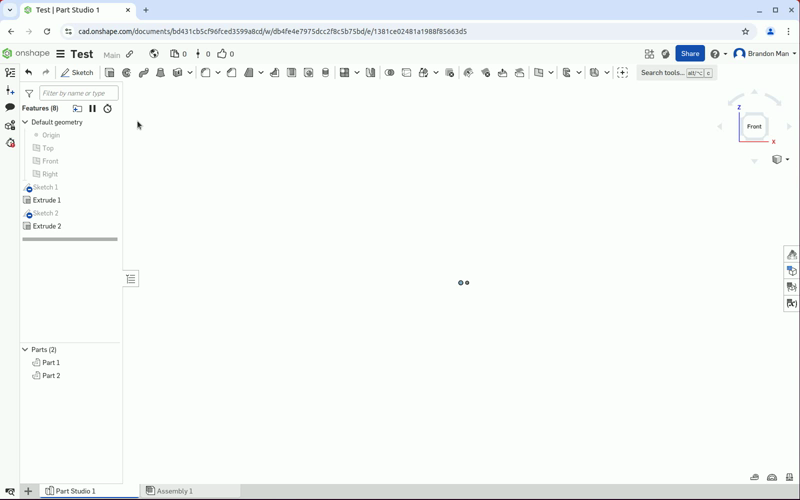
key(shift+h)
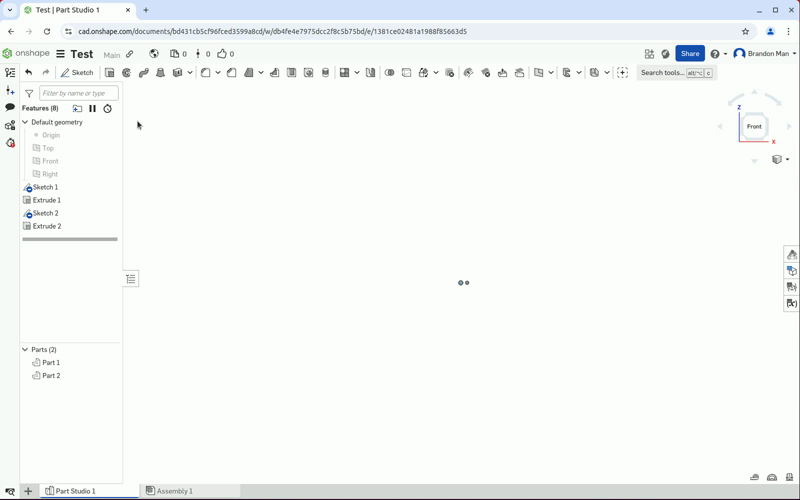
key(shift+h)
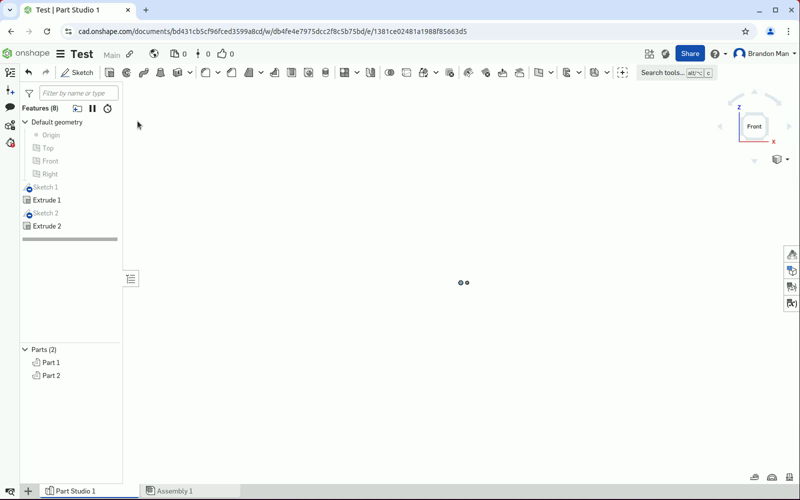
mouse_move(73, 189)
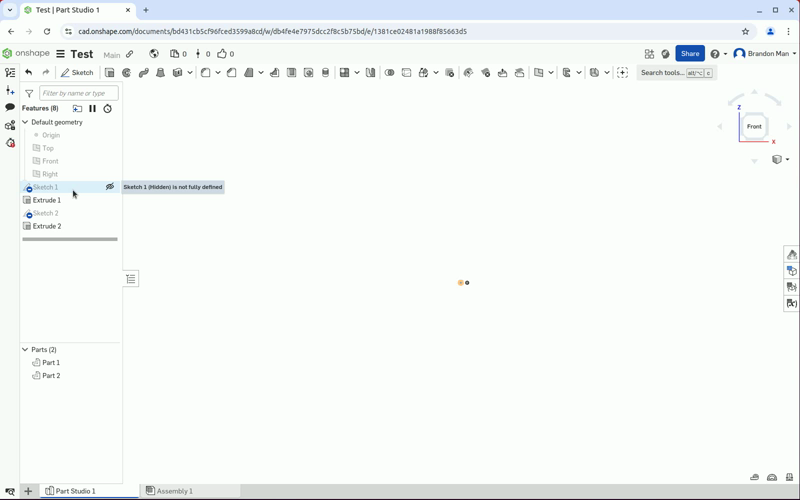
click(73, 189)
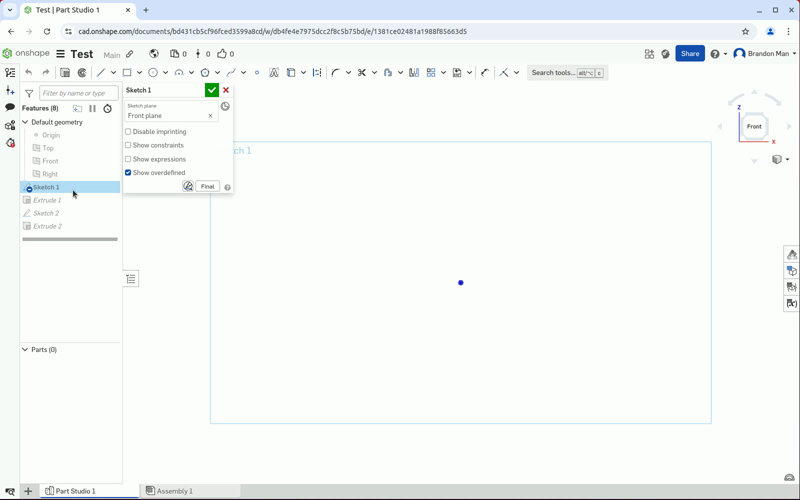
mouse_move(229, 92)
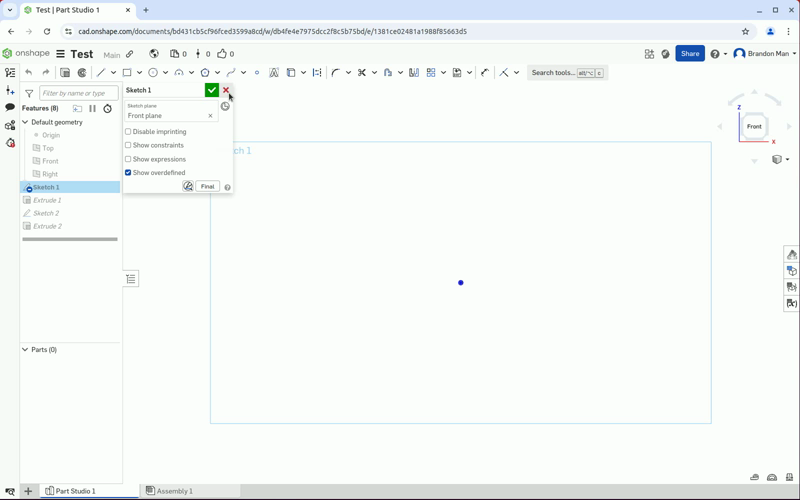
click(229, 92)
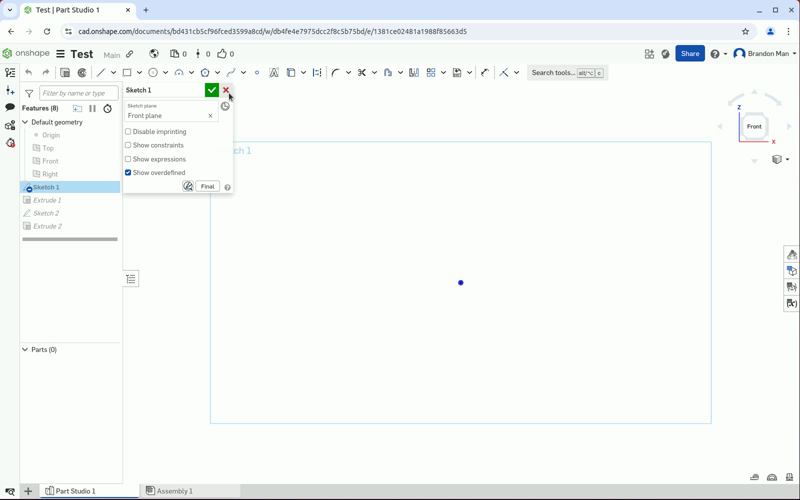
key(shift+s)
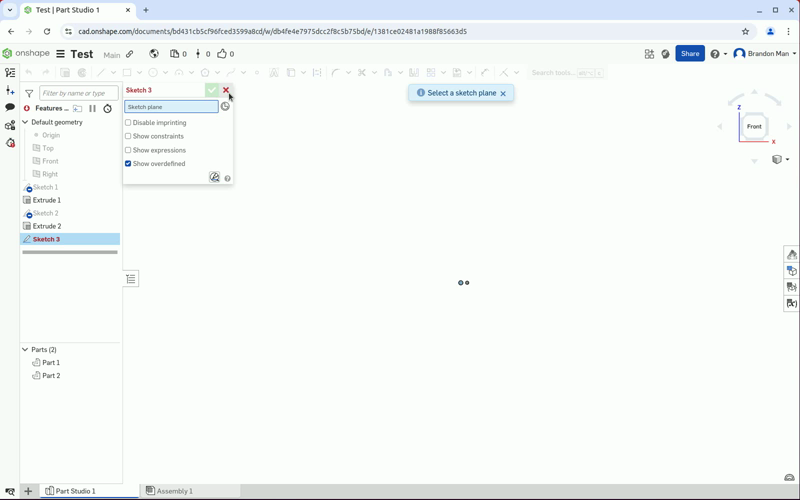
mouse_move(73, 163)
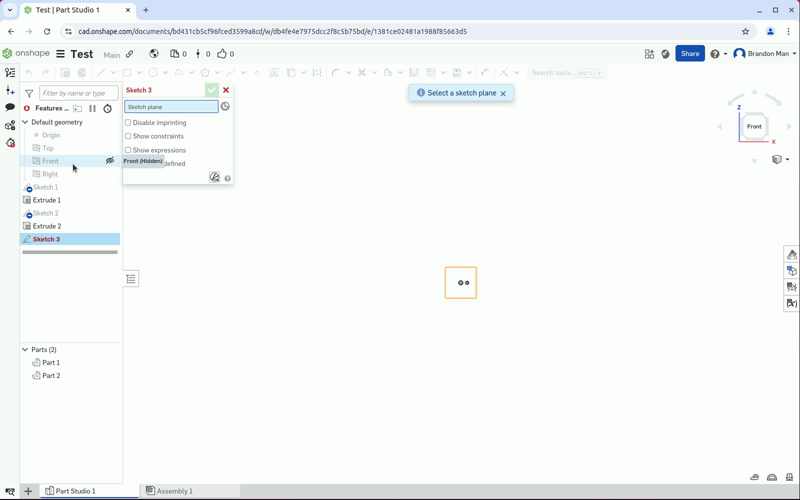
click(73, 163)
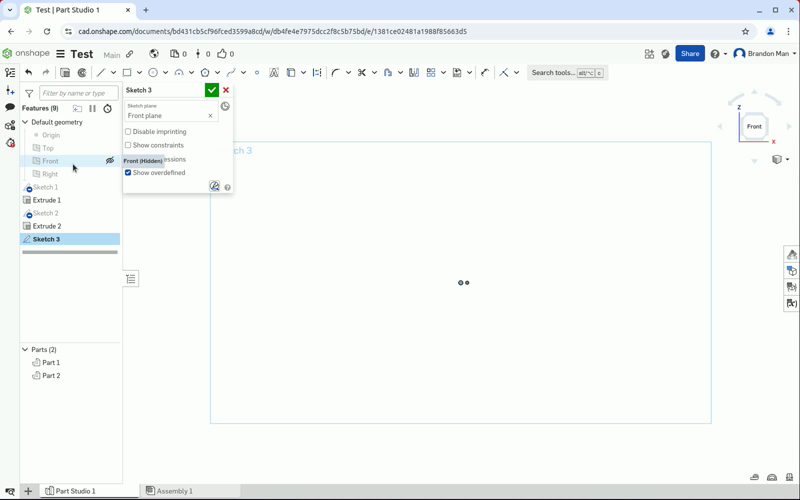
mouse_move(73, 352)
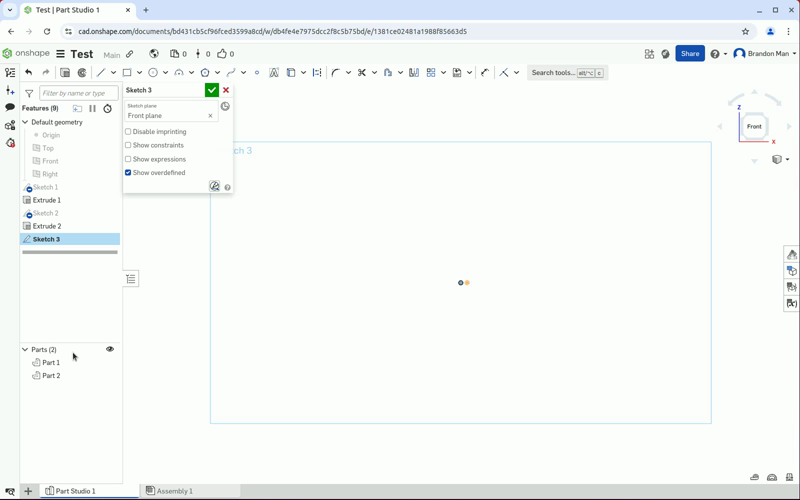
key(y)
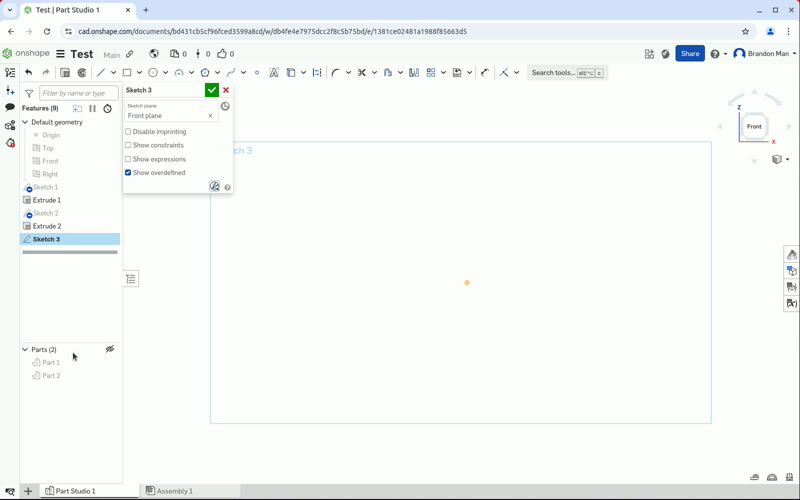
key(c)
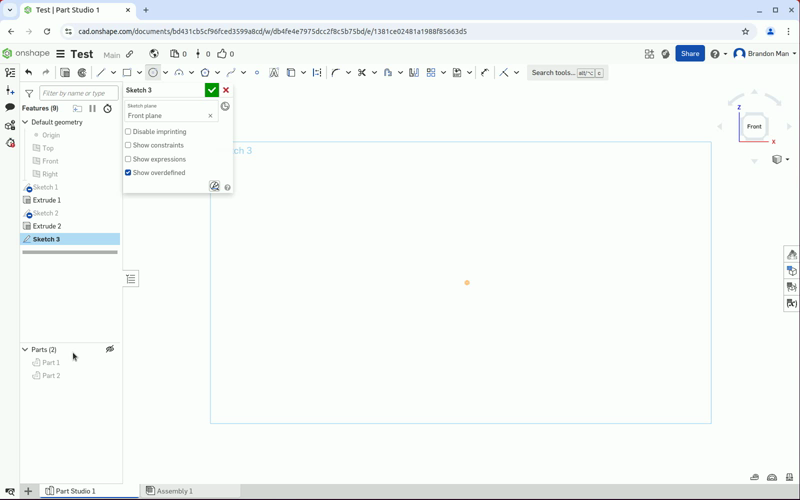
key_down(shift)
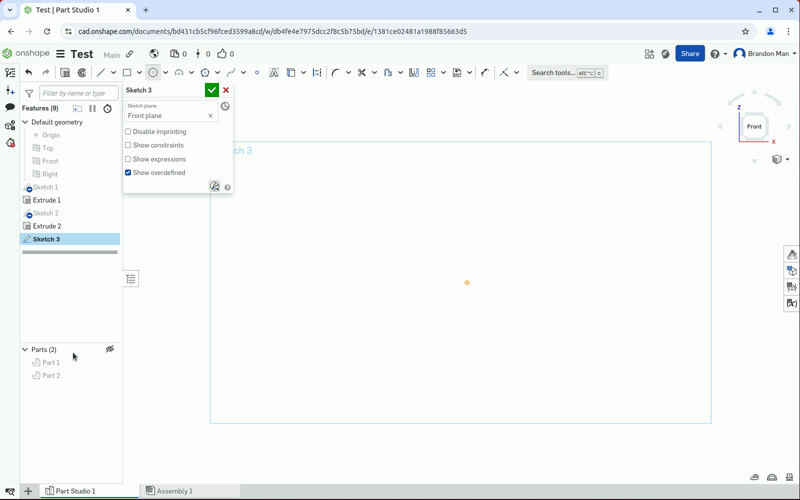
mouse_move(471, 282)
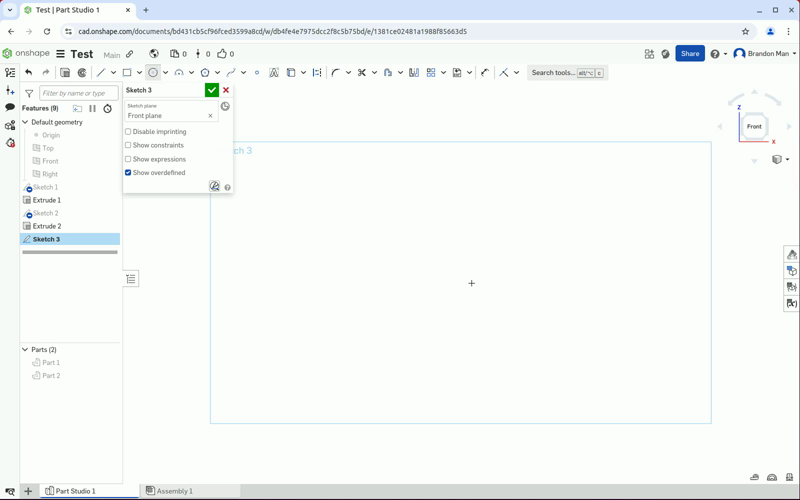
click(471, 282)
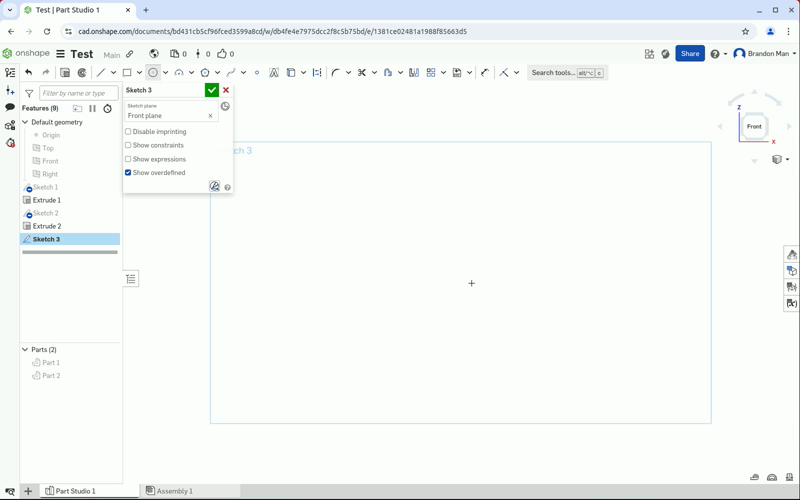
key_up(shift)
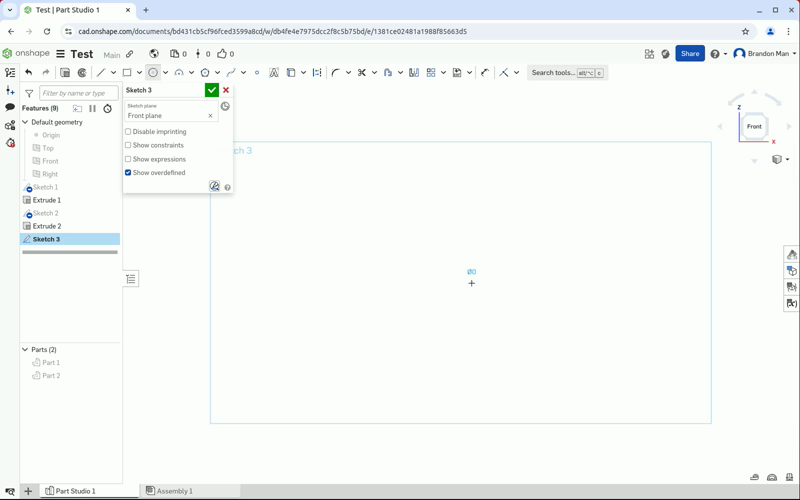
mouse_move(473, 282)
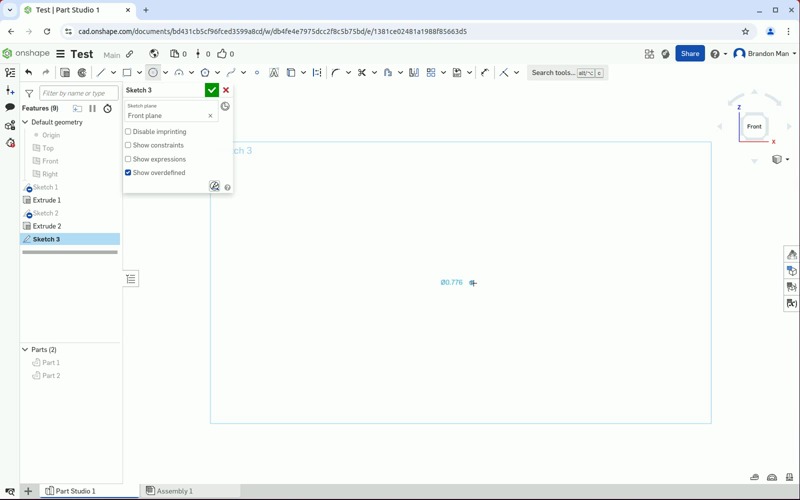
scroll(6)
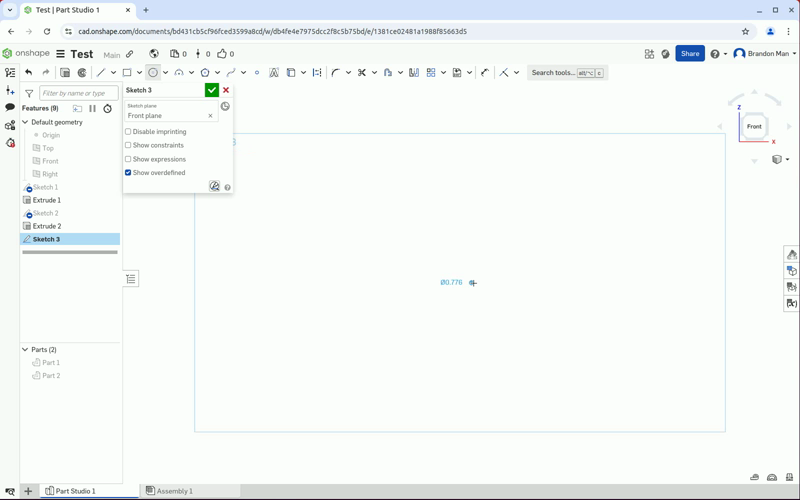
scroll(6)
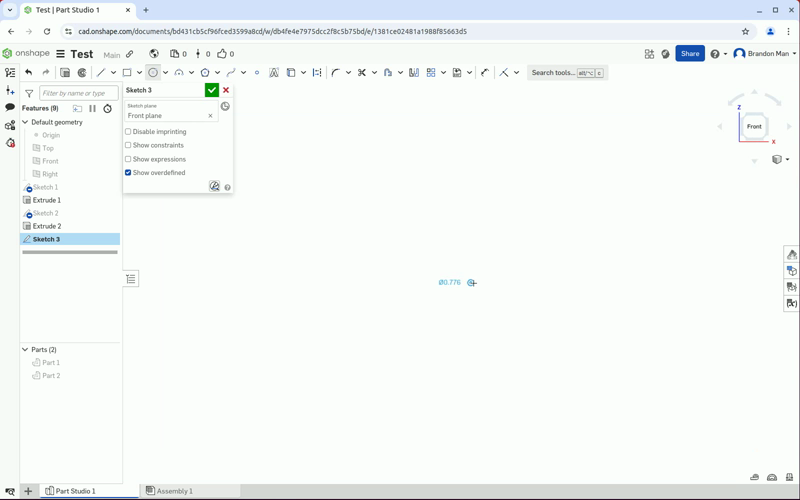
scroll(6)
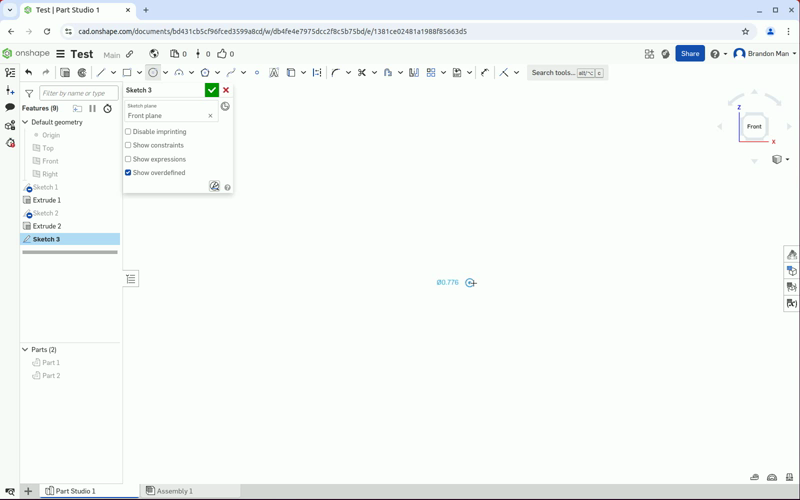
scroll(6)
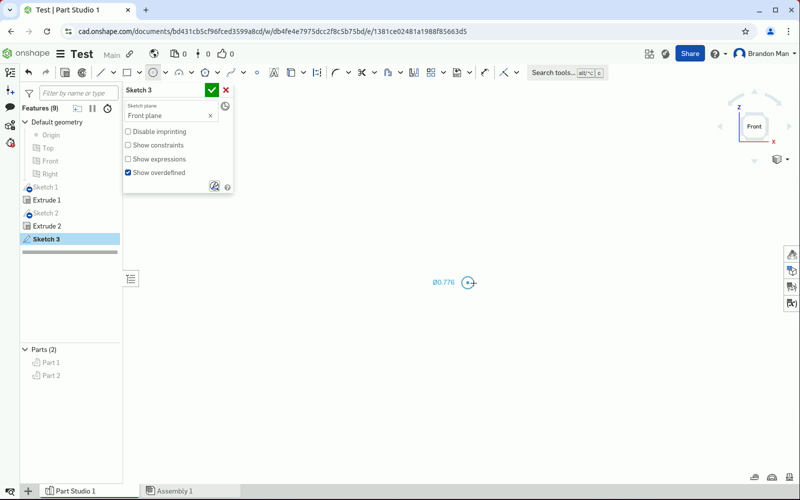
scroll(6)
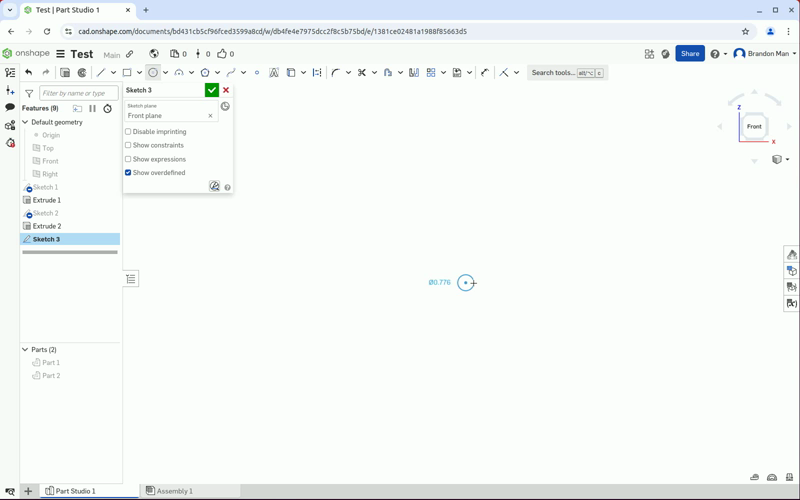
scroll(6)
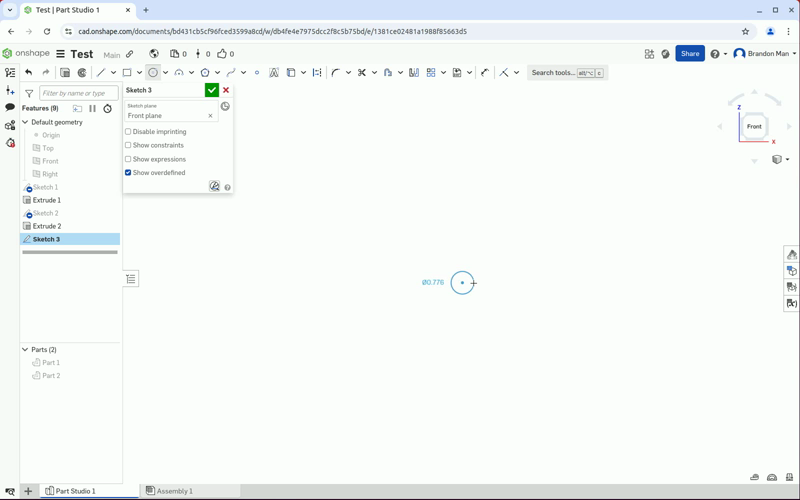
scroll(6)
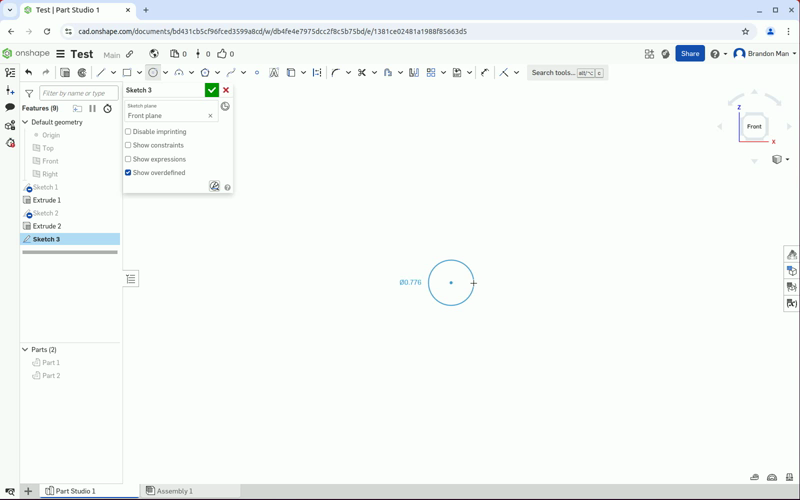
click(473, 282)
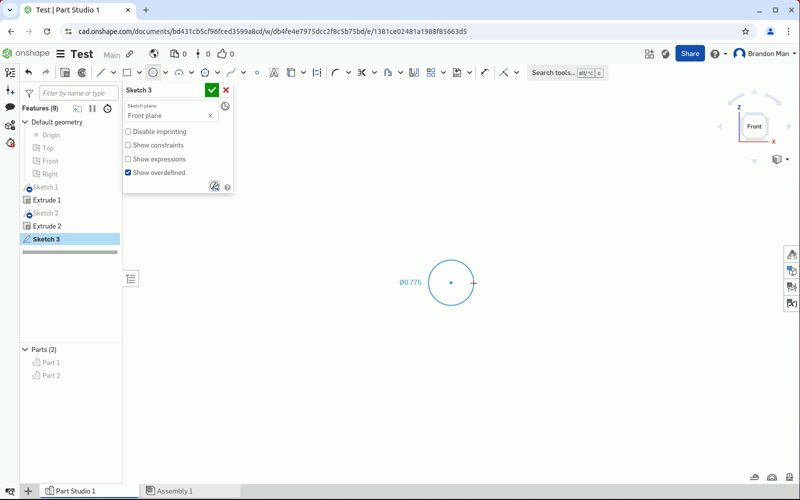
scroll(-6)
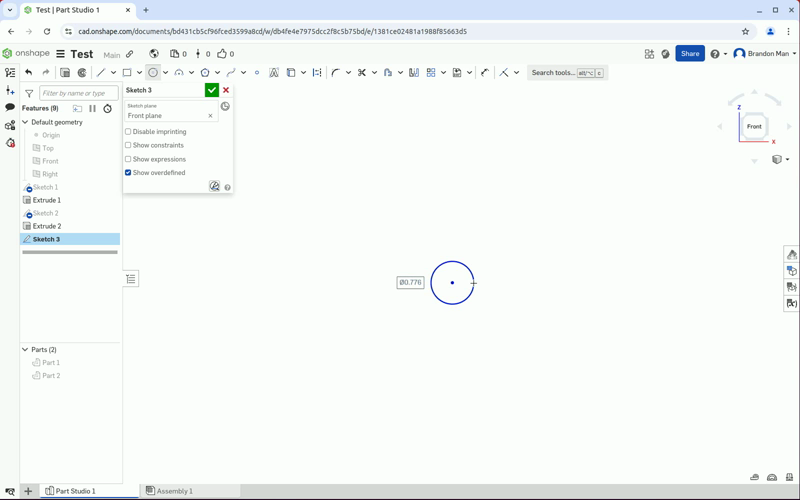
scroll(-6)
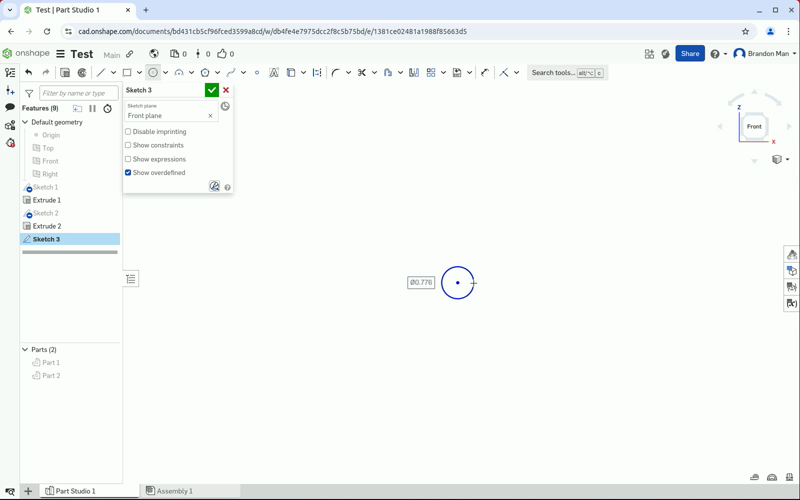
scroll(-6)
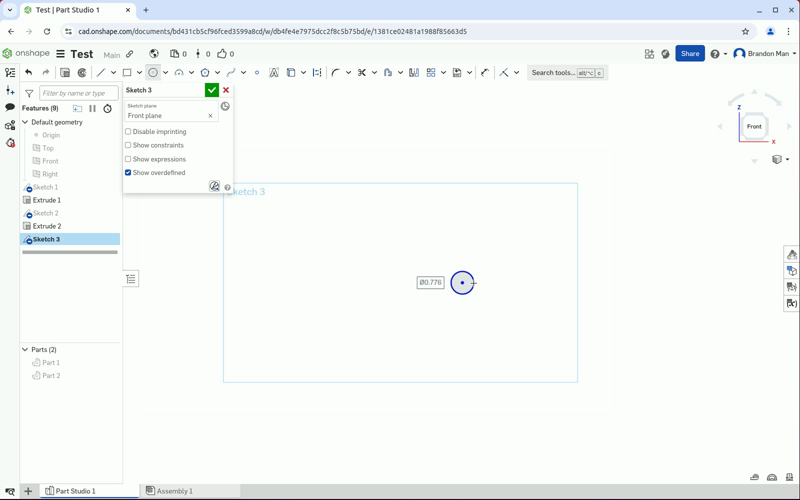
scroll(-6)
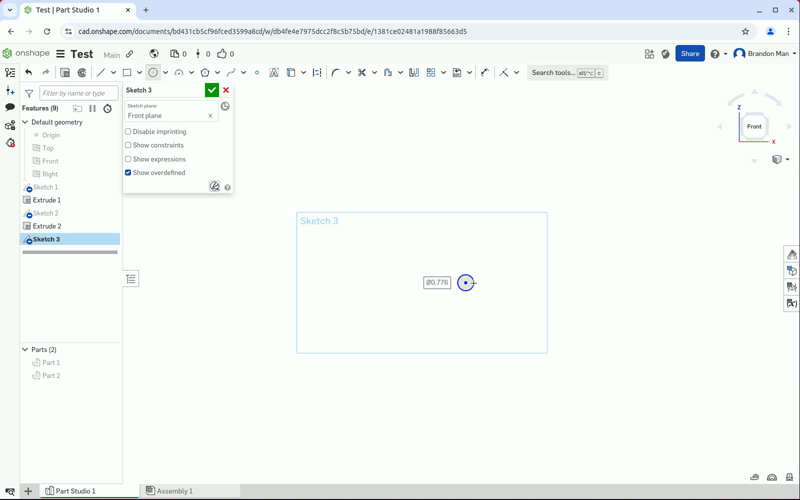
scroll(-6)
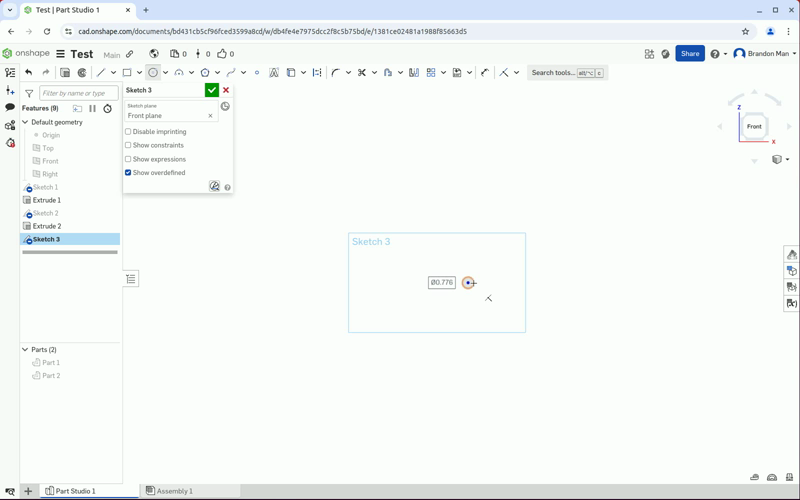
scroll(-6)
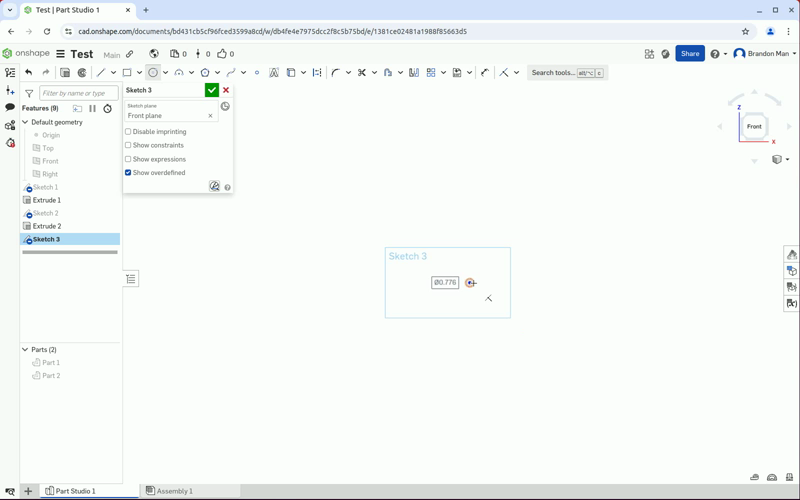
scroll(-6)
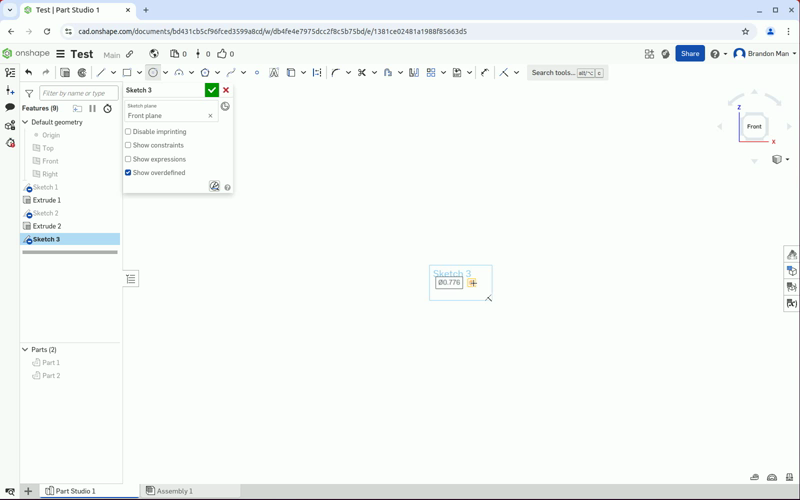
key(esc)
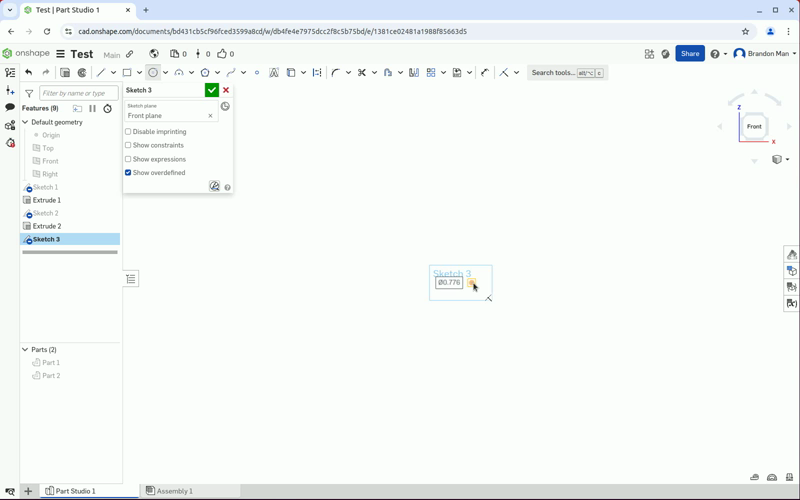
mouse_move(472, 283)
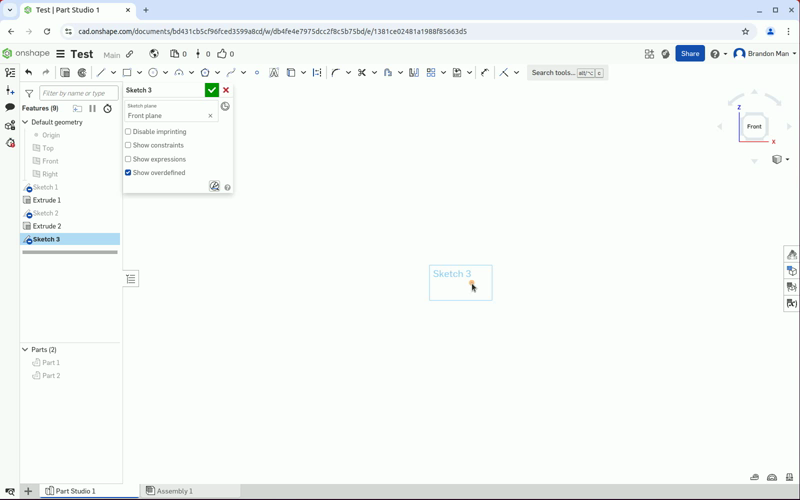
scroll(6)
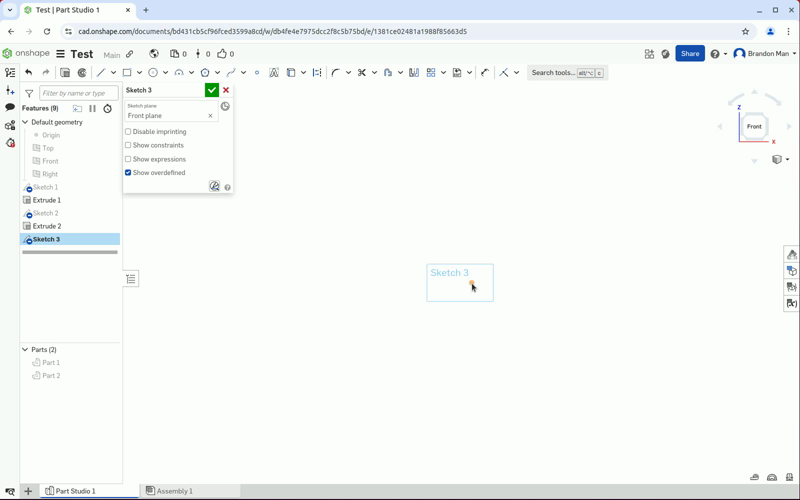
scroll(6)
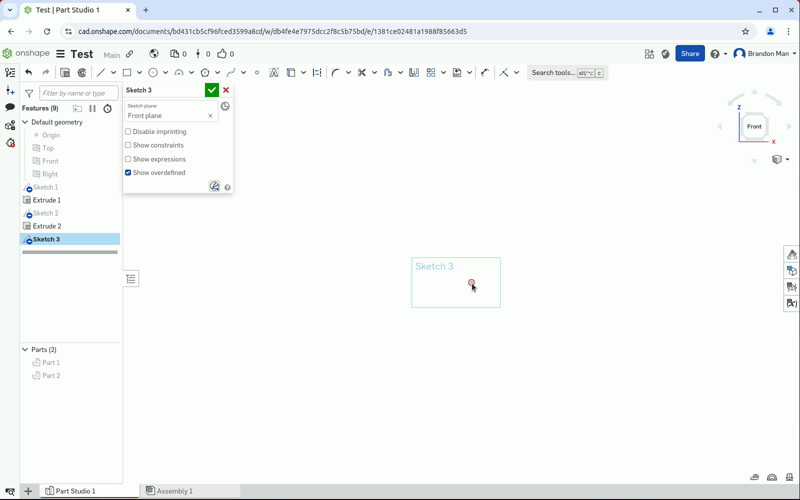
scroll(6)
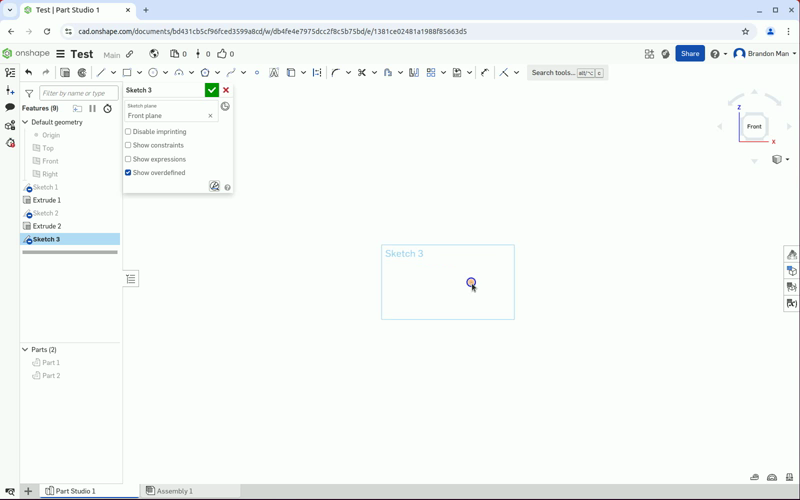
scroll(6)
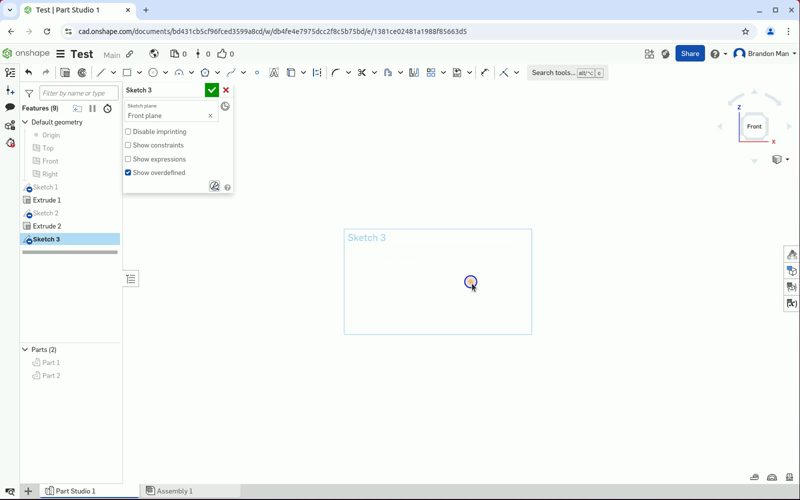
scroll(6)
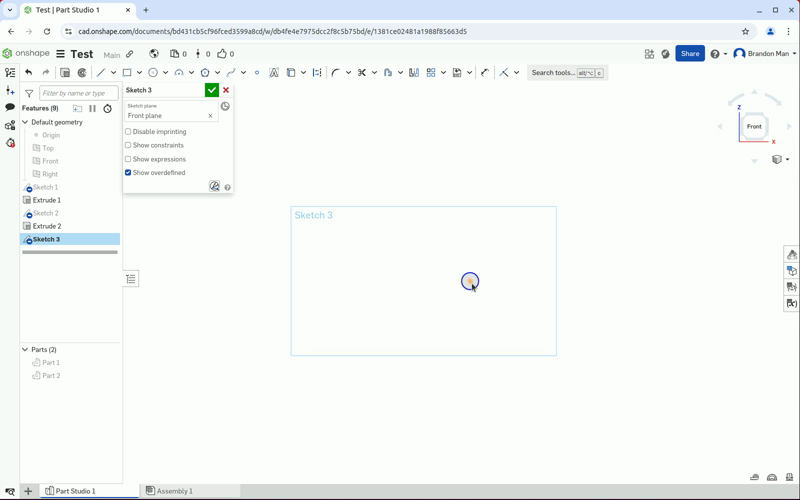
scroll(6)
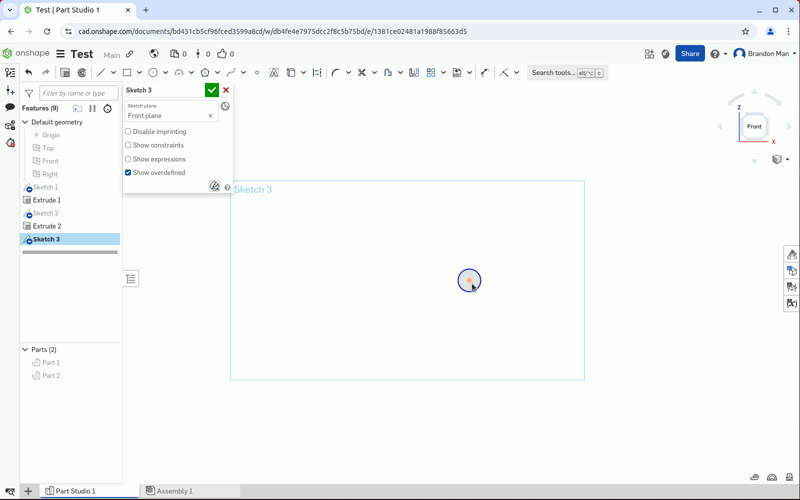
scroll(6)
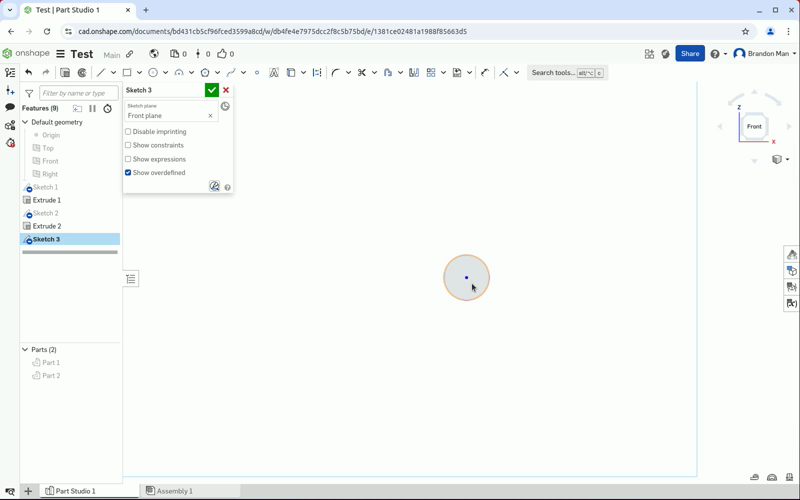
click(472, 283)
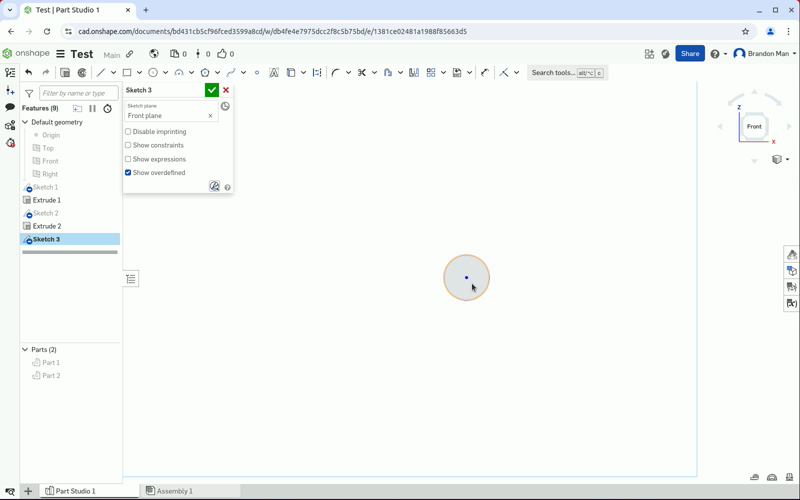
scroll(-6)
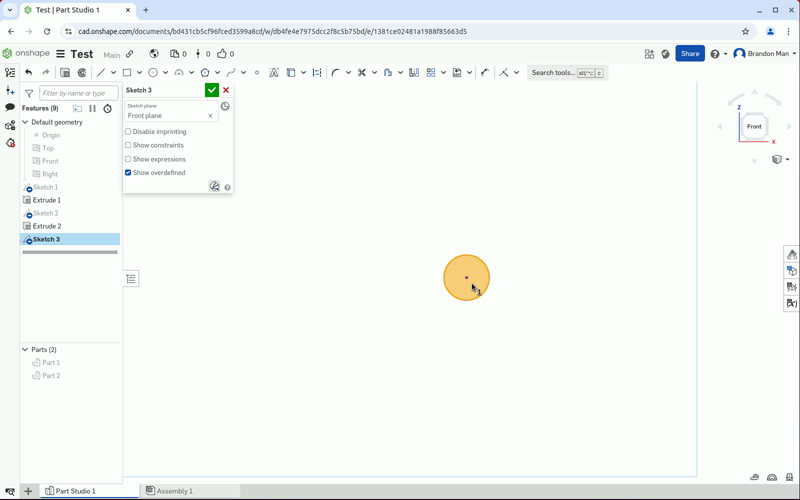
scroll(-6)
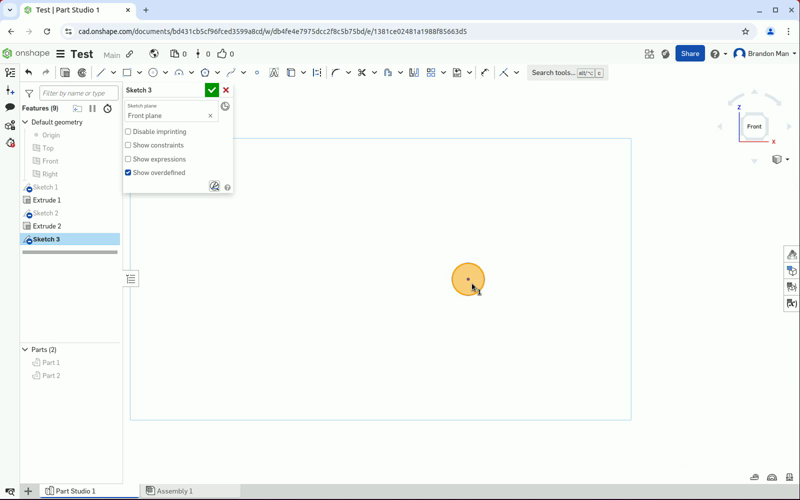
scroll(-6)
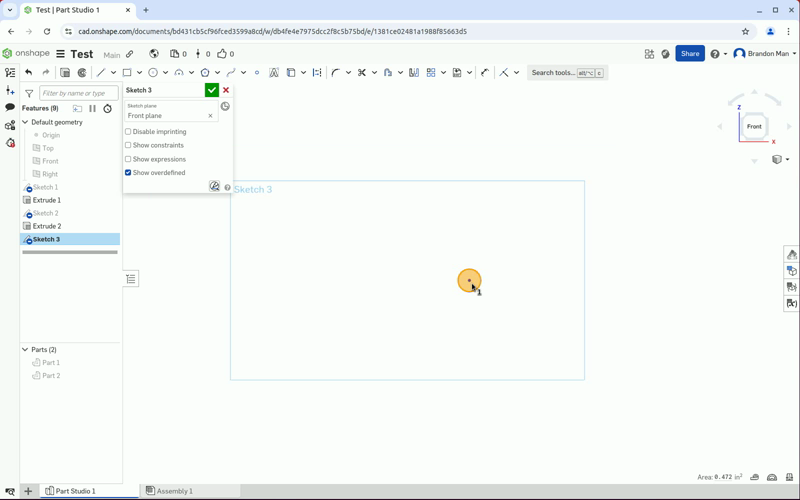
scroll(-6)
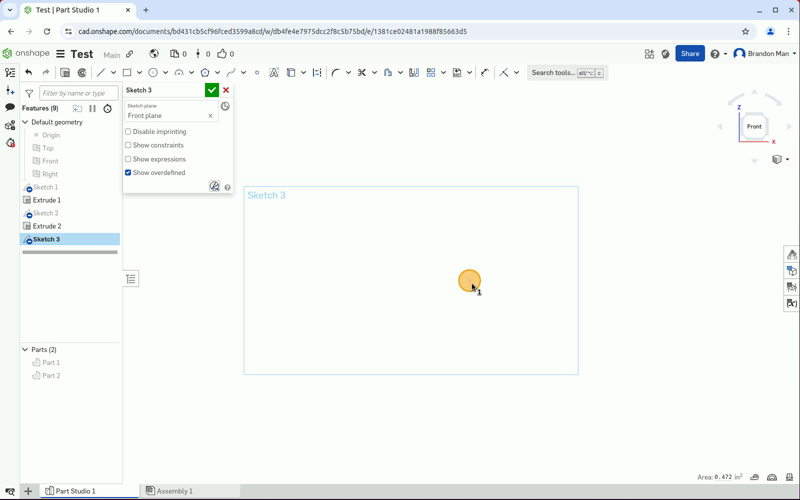
scroll(-6)
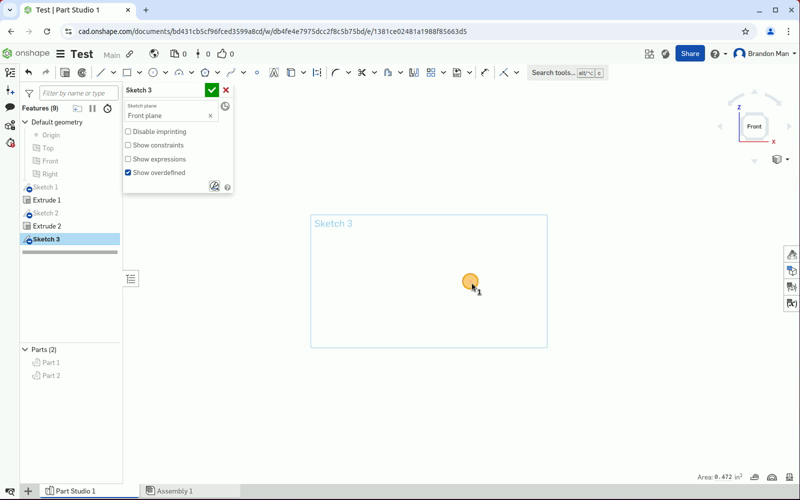
scroll(-6)
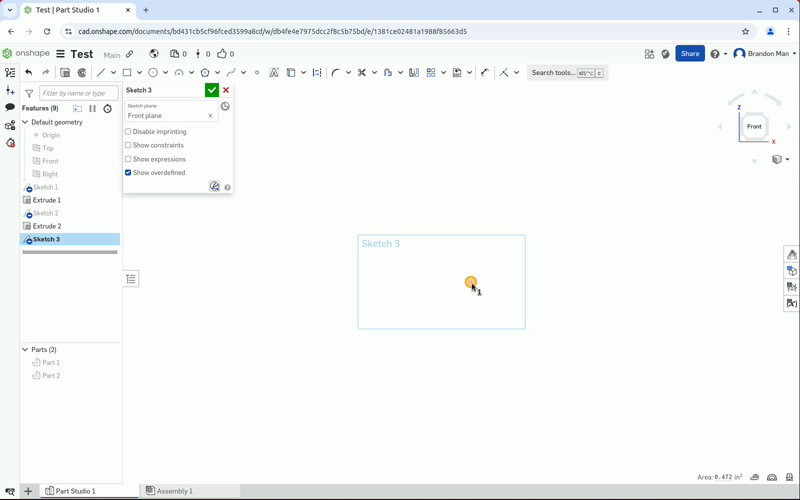
scroll(-6)
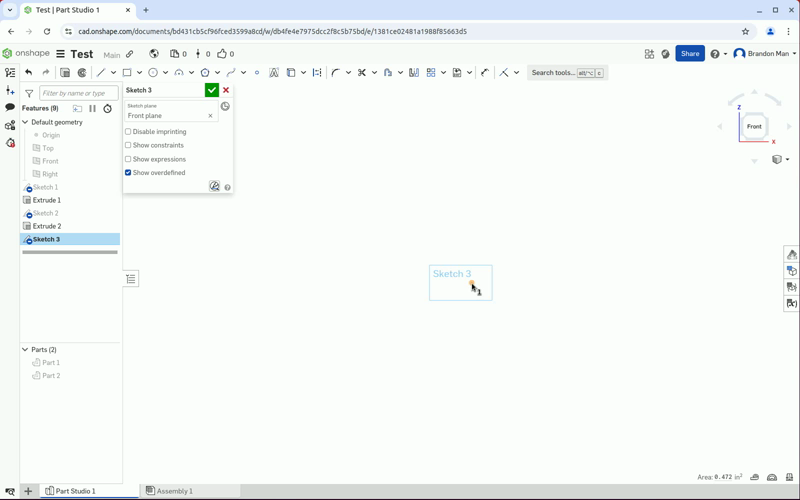
mouse_move(73, 352)
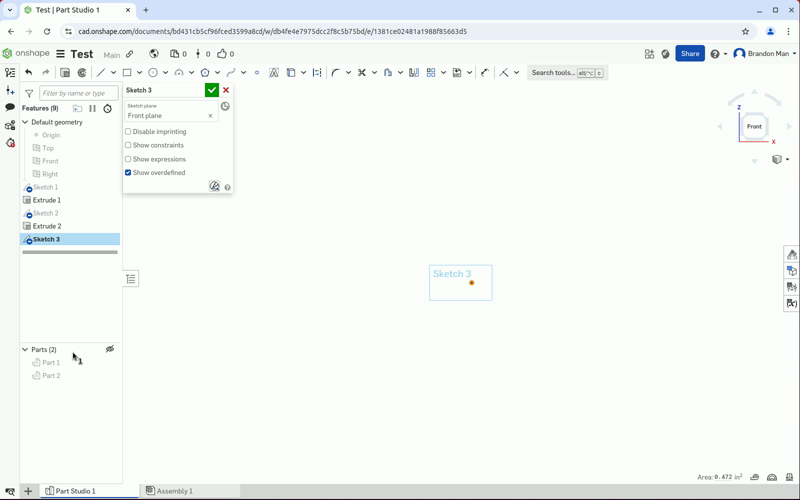
key(shift+y)
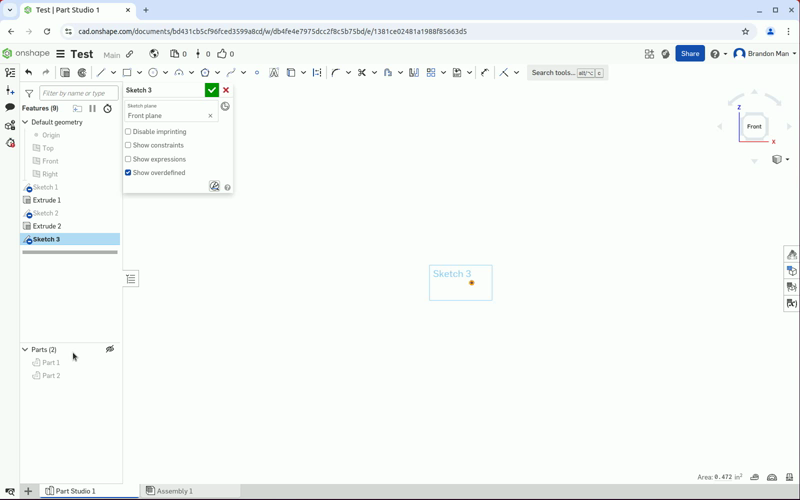
key(shift+e)
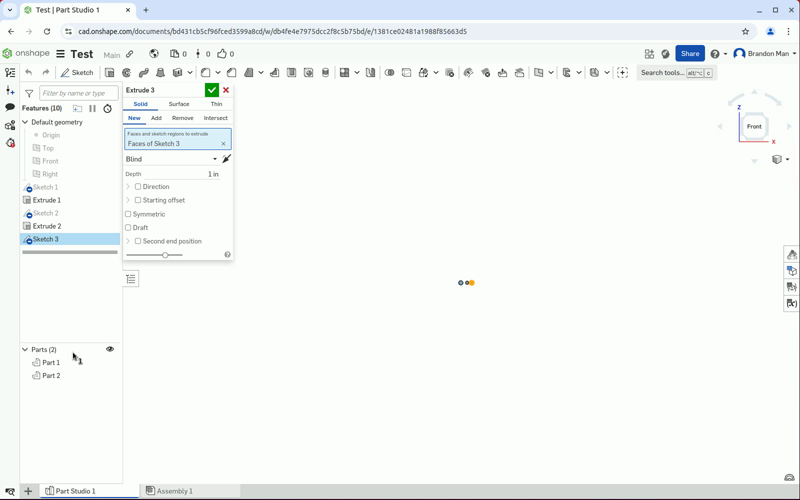
mouse_move(143, 106)
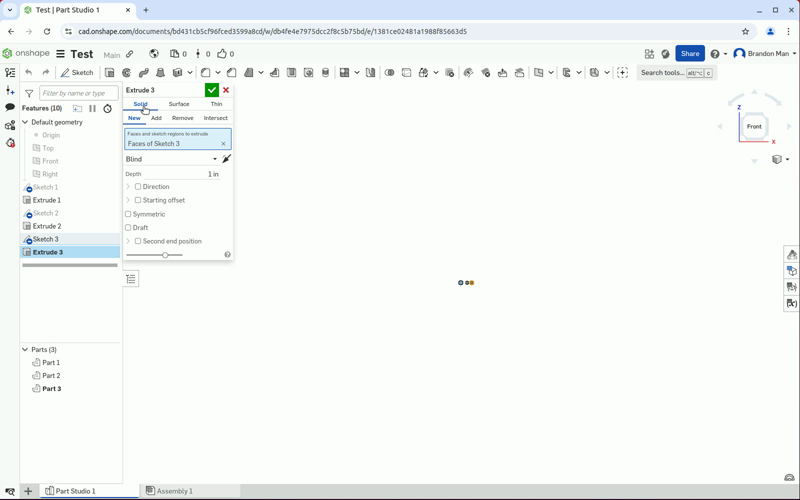
click(143, 106)
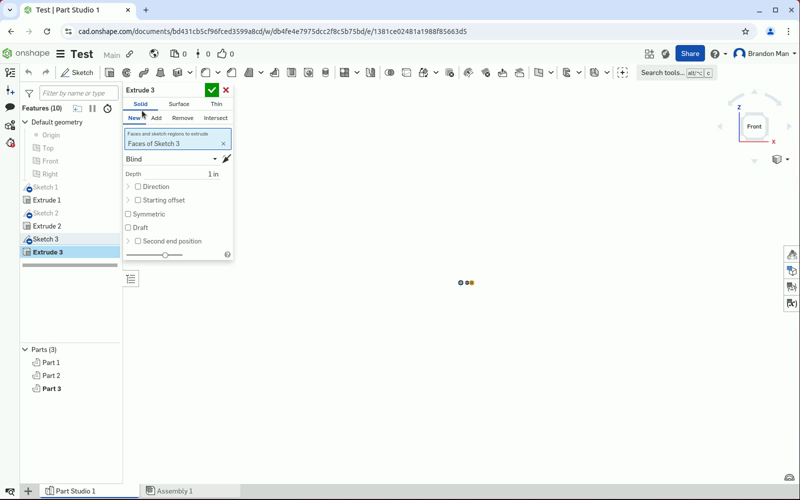
mouse_move(137, 120)
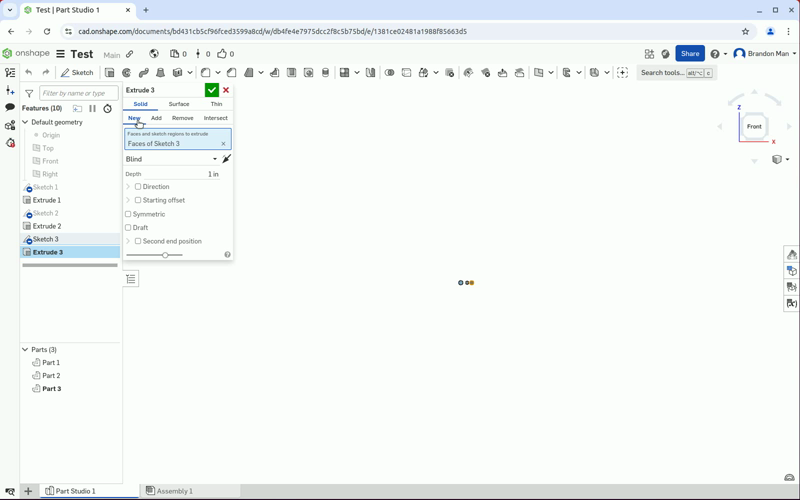
click(137, 120)
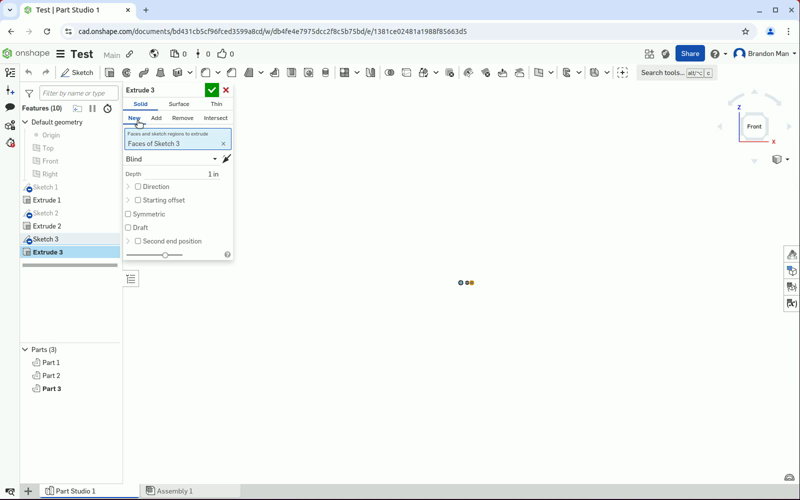
key(tab, 4)
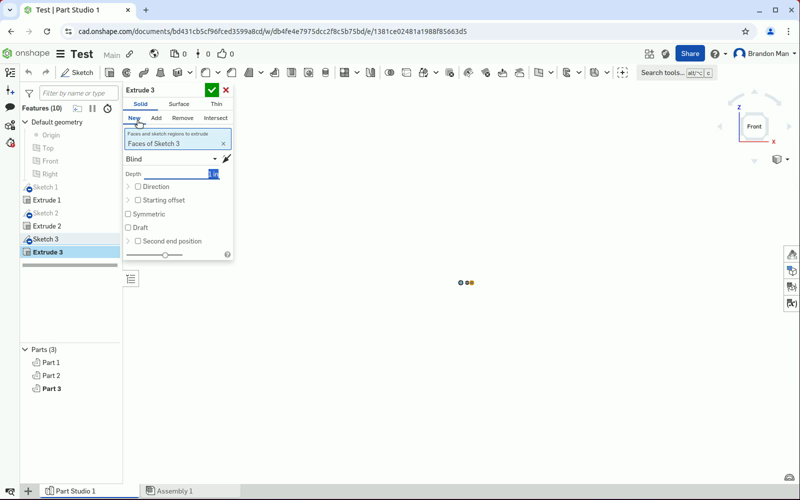
text(18.294)
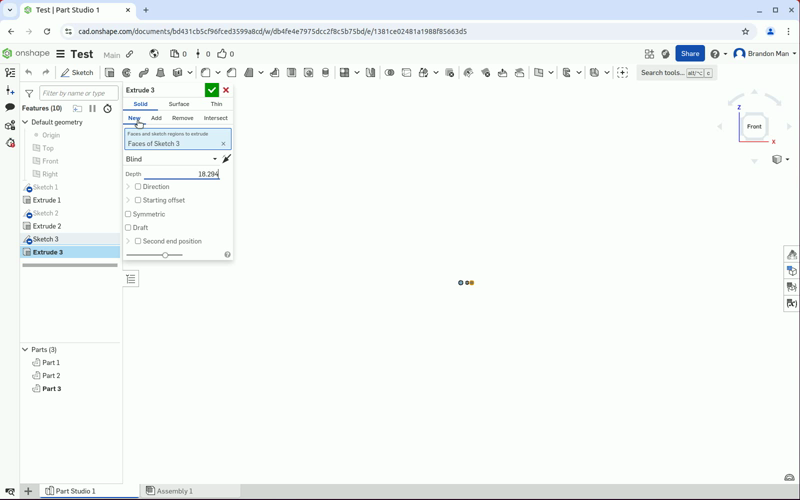
key(enter)
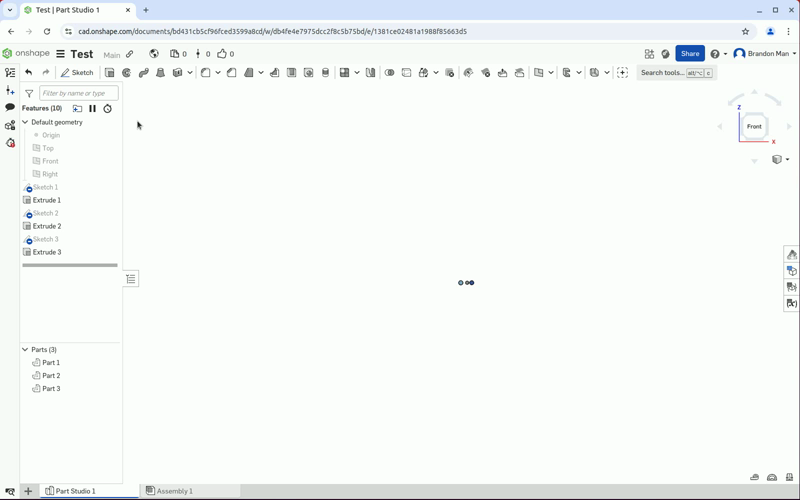
key(shift+h)
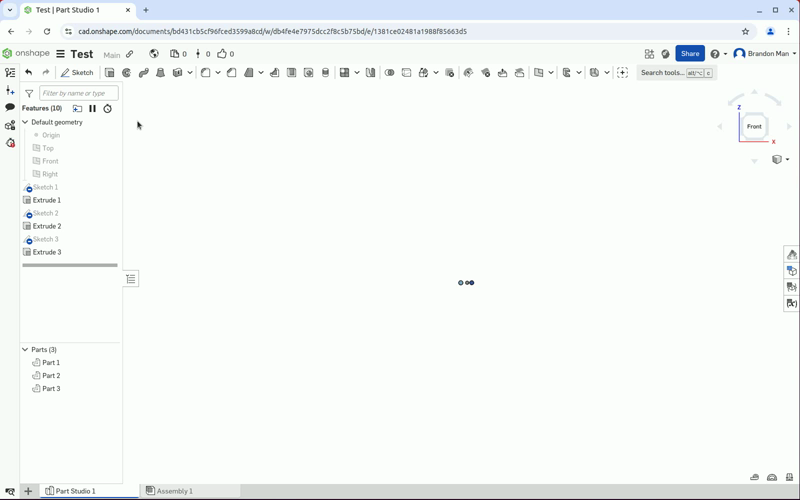
key(shift+h)
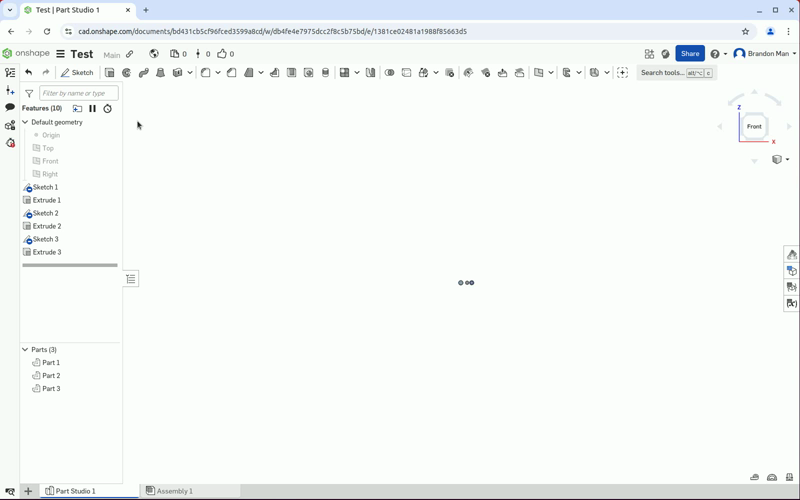
key(shift+7)
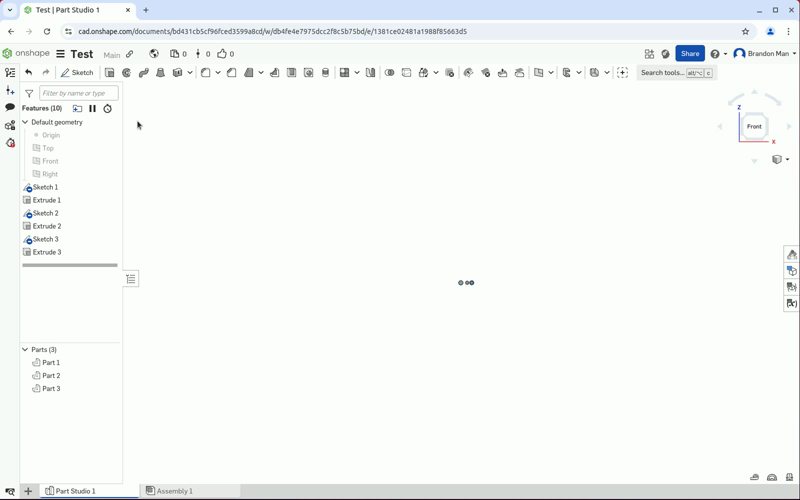
key(left, 2)
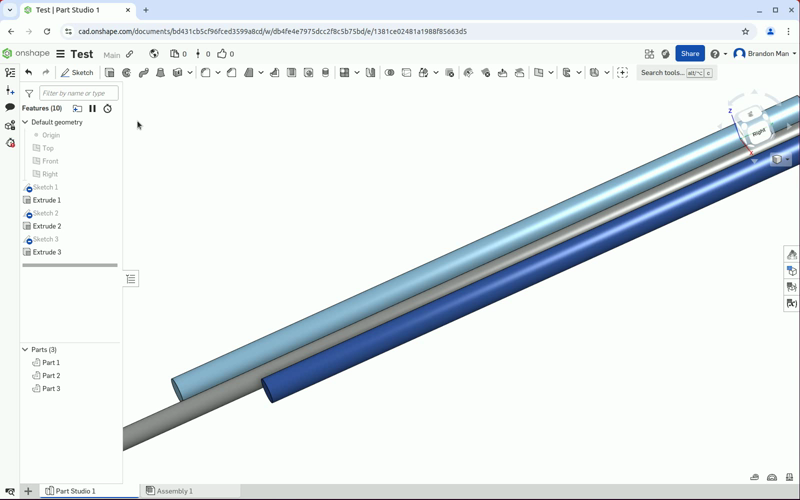
key(down, 2)
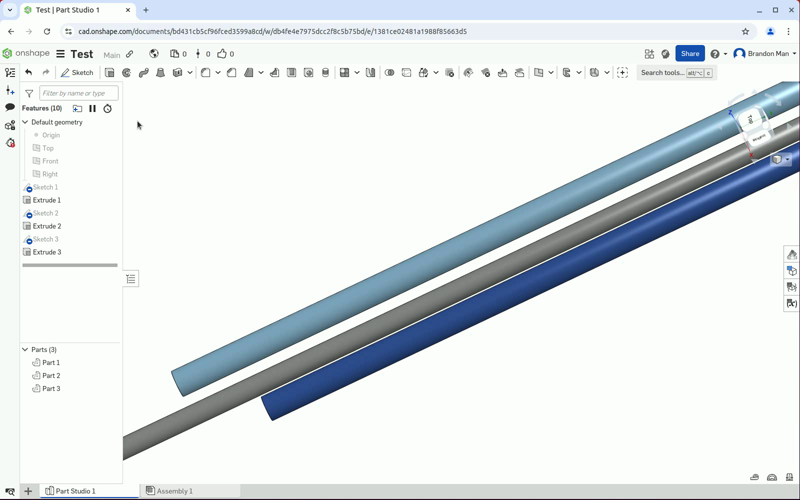
key(up, 2)
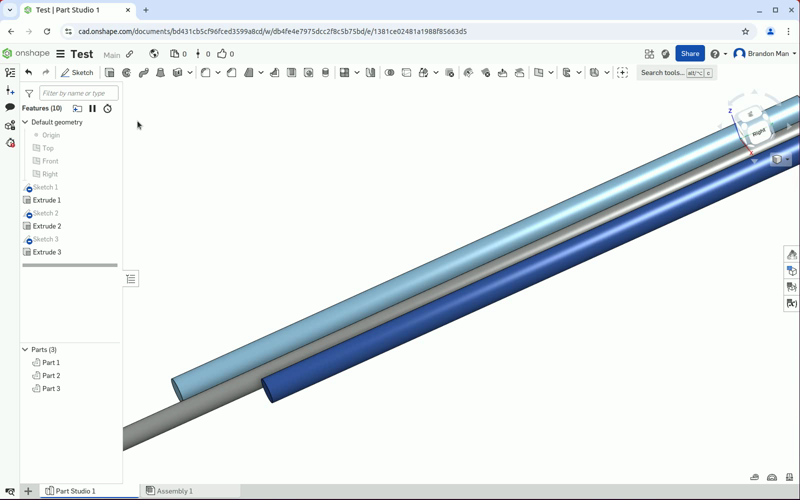
key(right, 2)
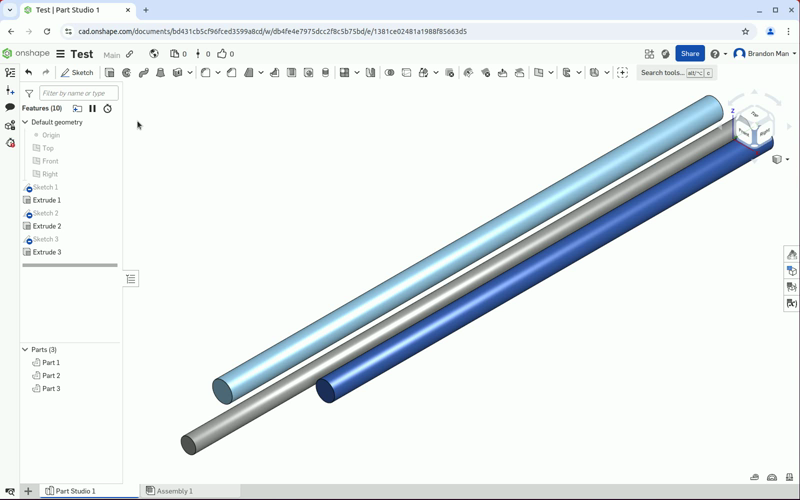
mouse_move(73, 189)
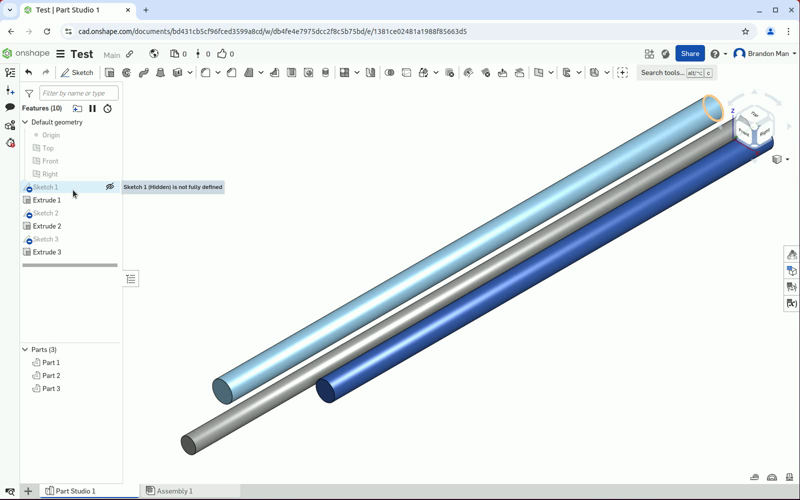
click(73, 189)